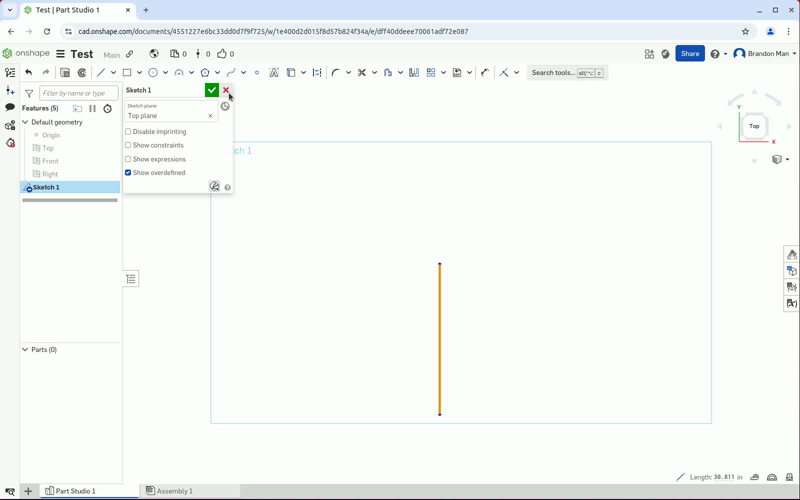
key(shift+h)
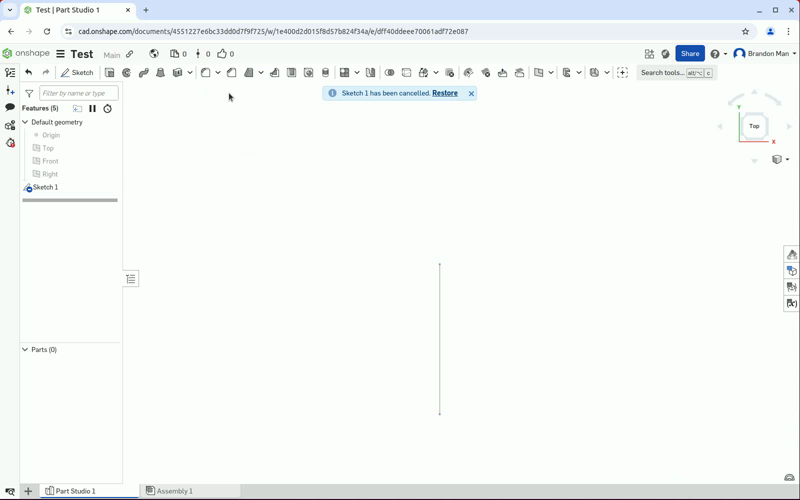
key(shift+s)
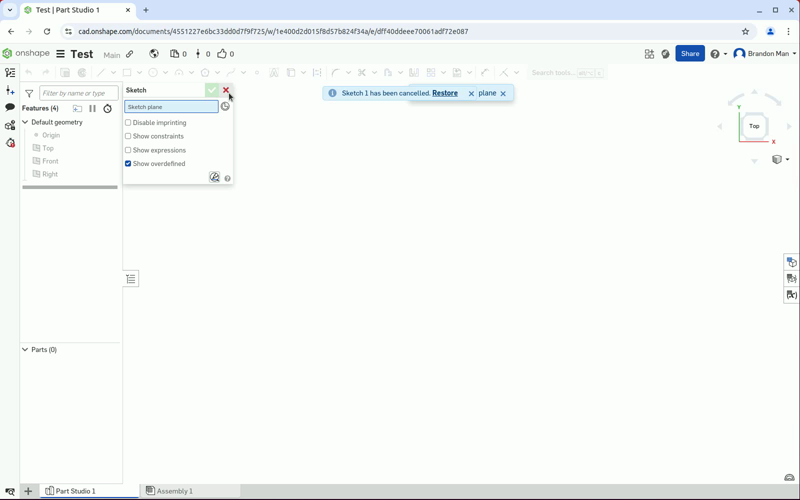
mouse_move(73, 150)
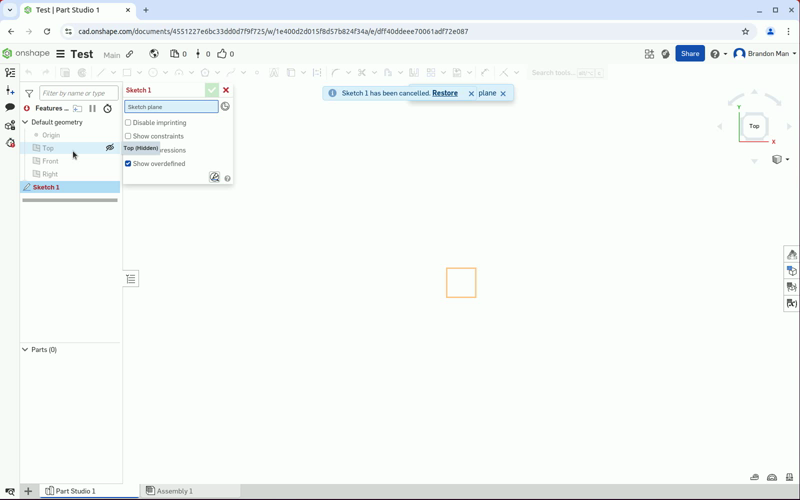
click(73, 150)
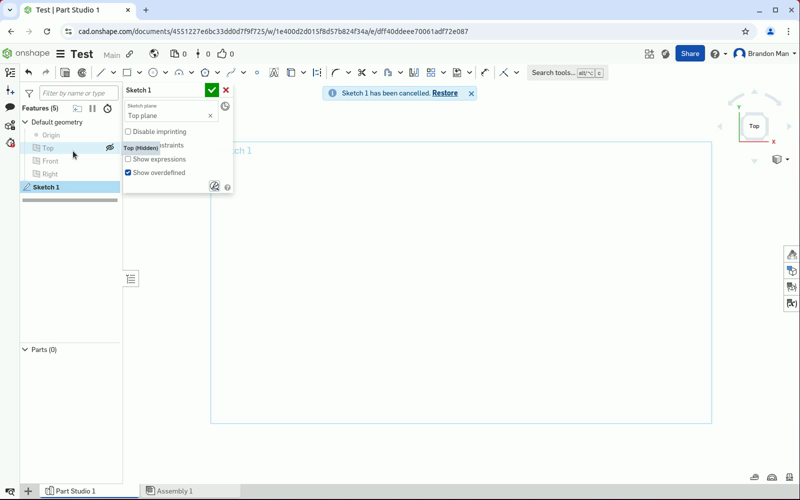
mouse_move(73, 352)
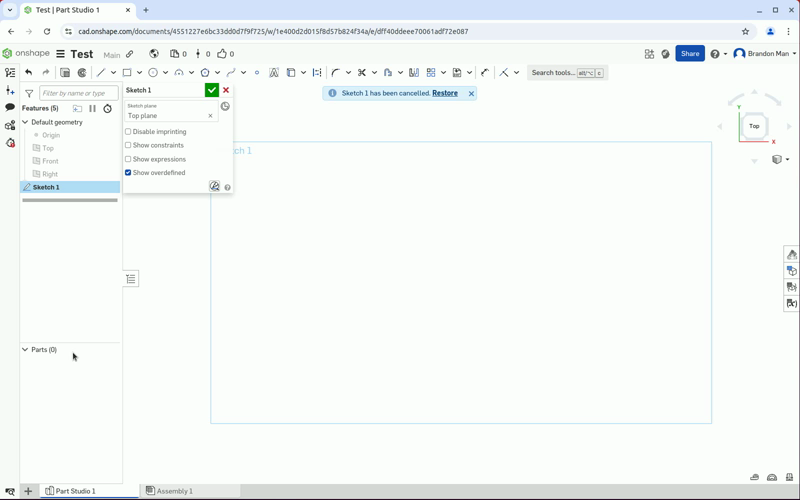
key(y)
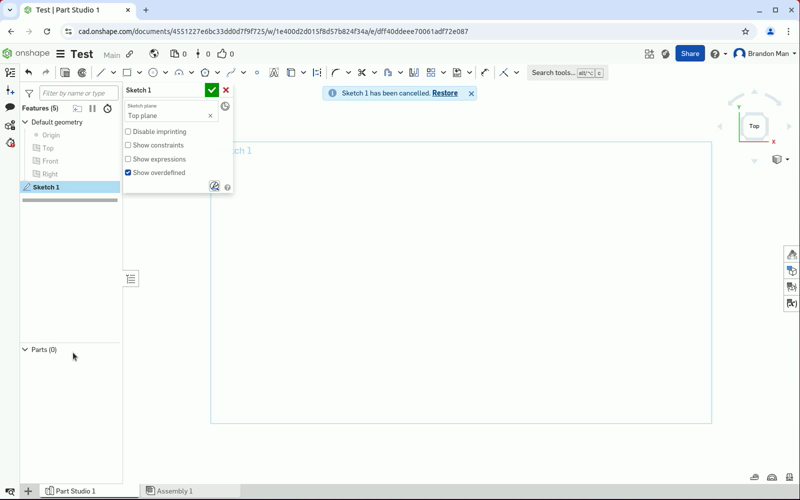
key(l)
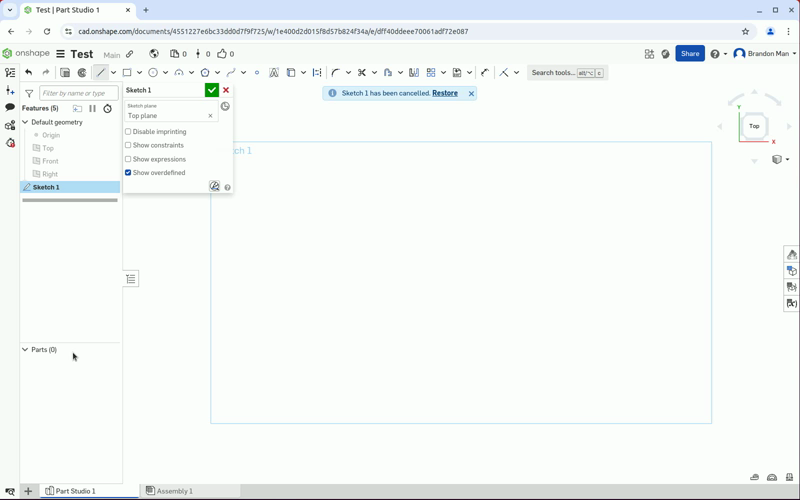
key_down(shift)
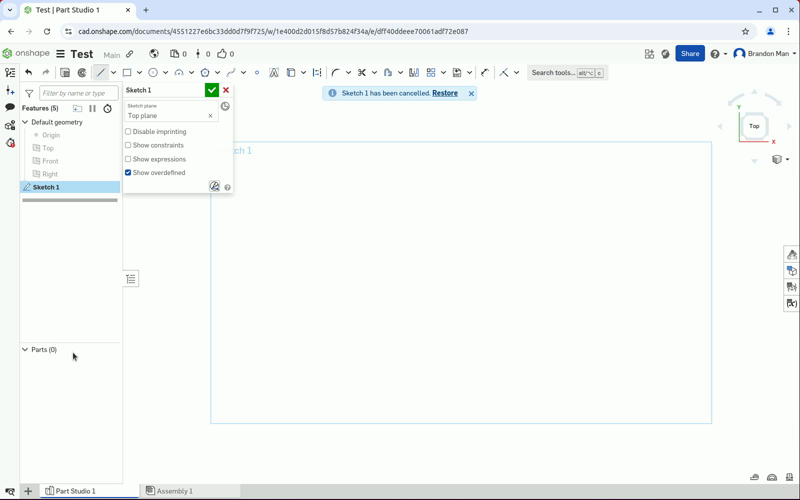
mouse_move(431, 292)
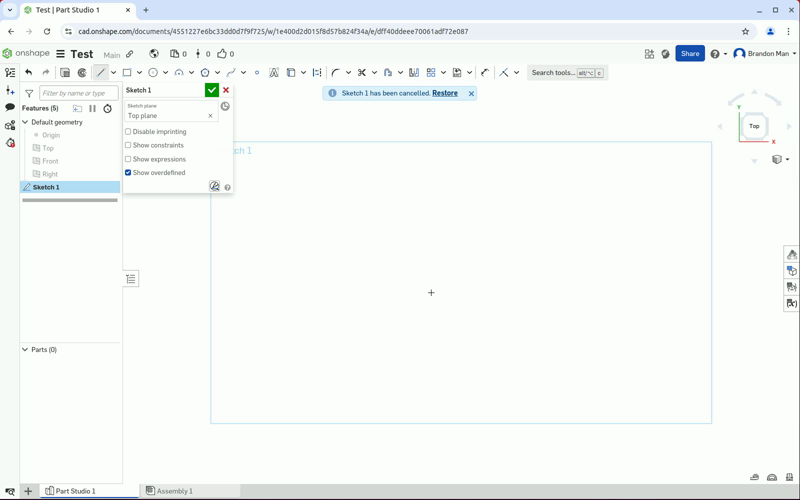
click(431, 292)
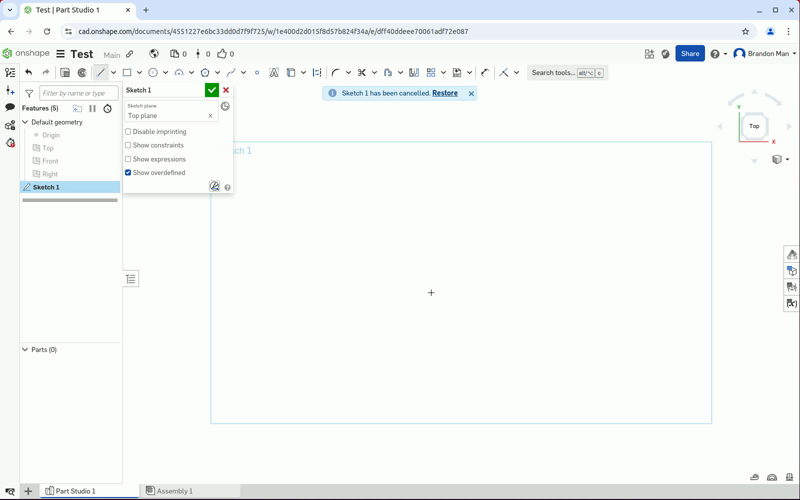
key_up(shift)
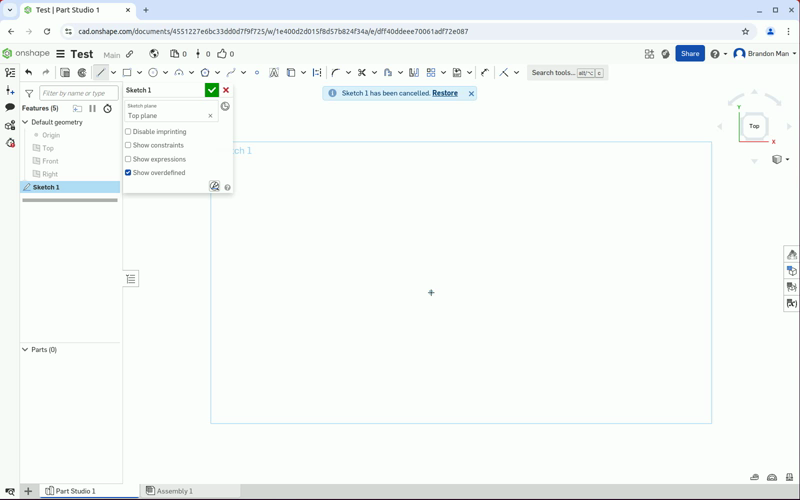
key_down(shift)
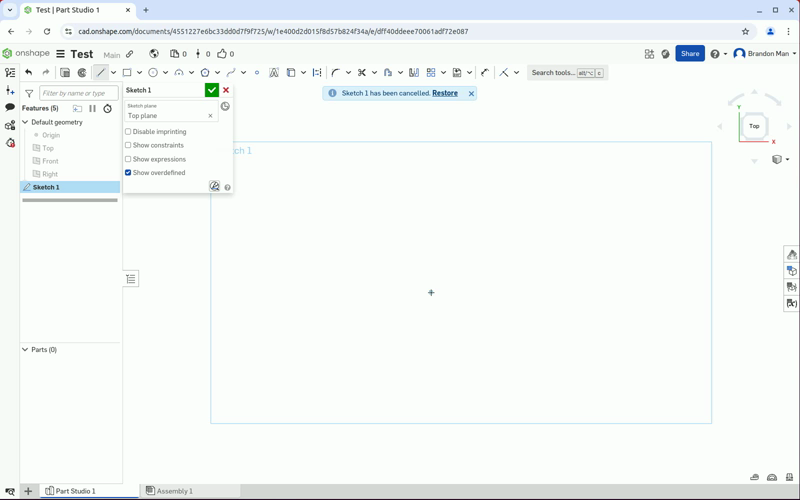
mouse_move(492, 292)
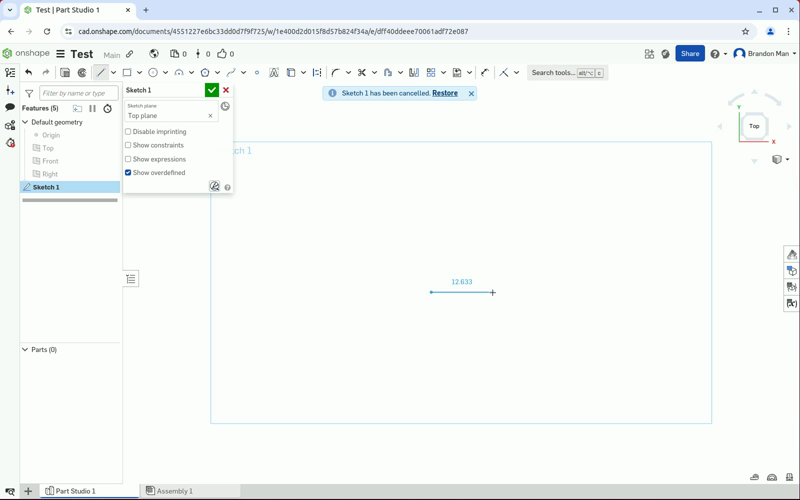
click(492, 292)
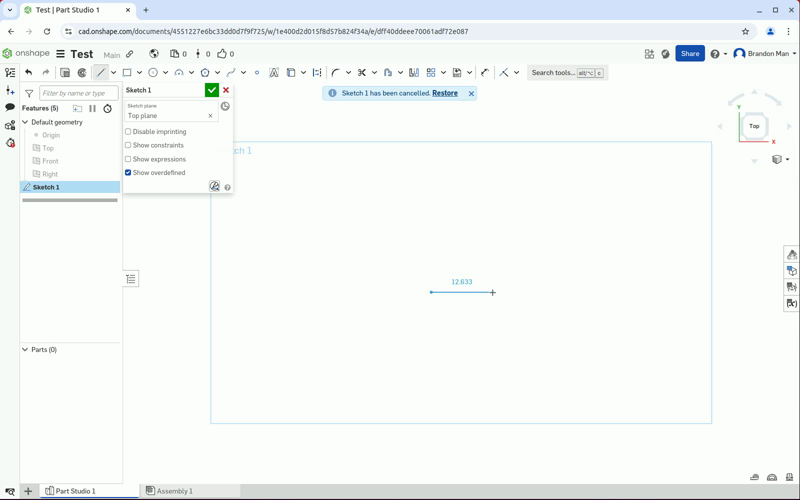
key_up(shift)
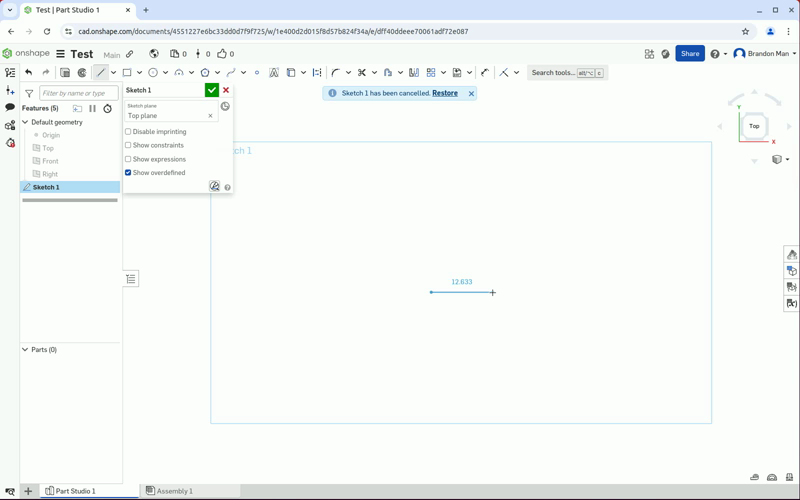
key_down(shift)
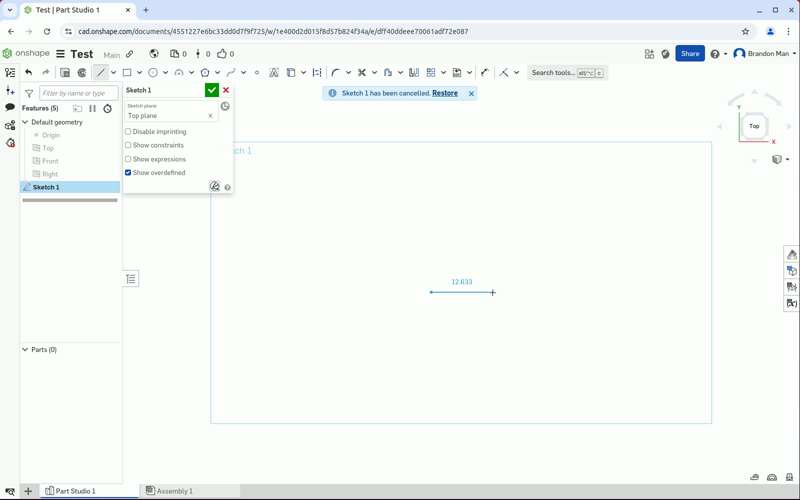
mouse_move(522, 292)
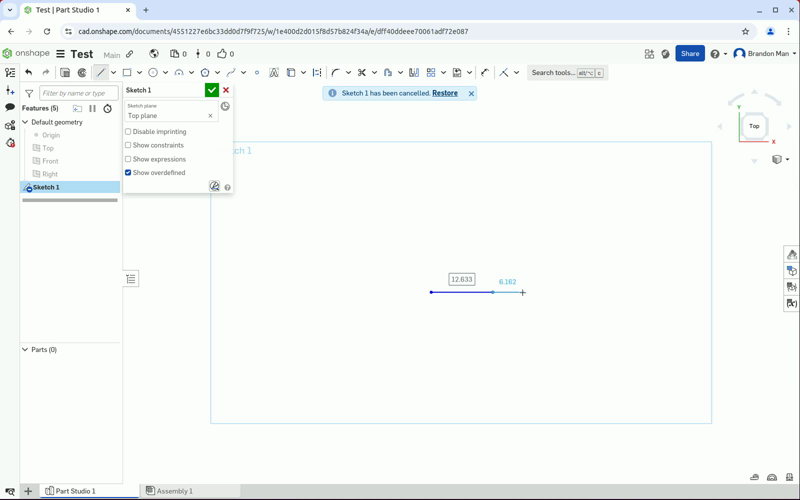
mouse_move(492, 274)
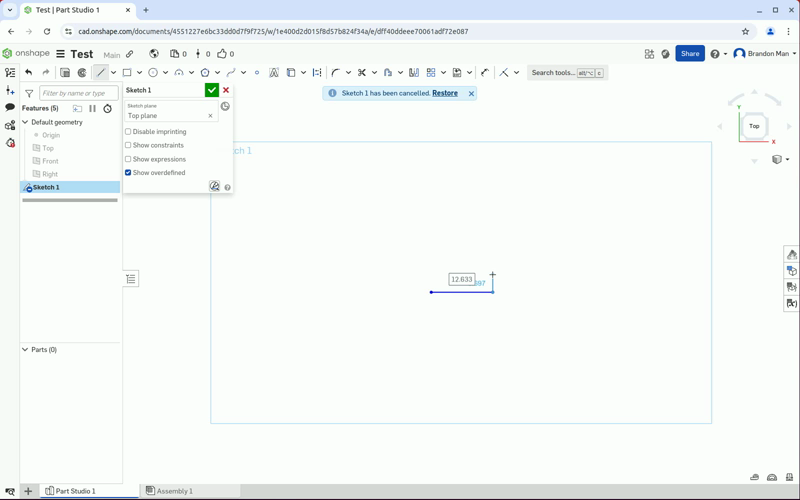
click(492, 274)
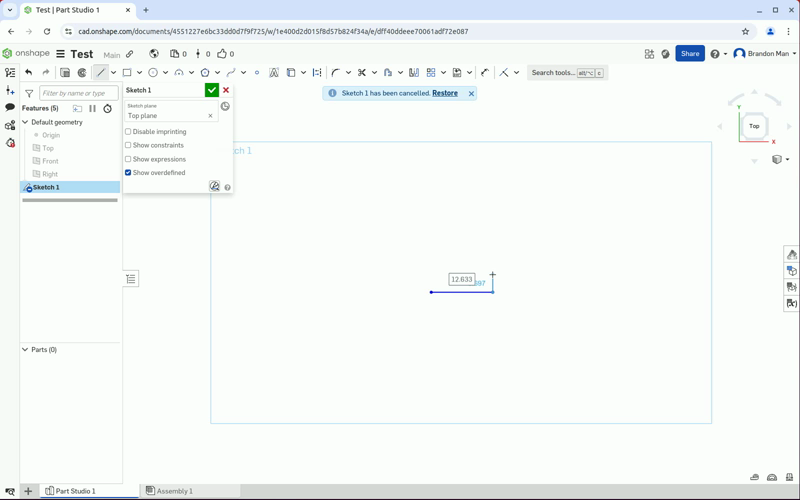
key_up(shift)
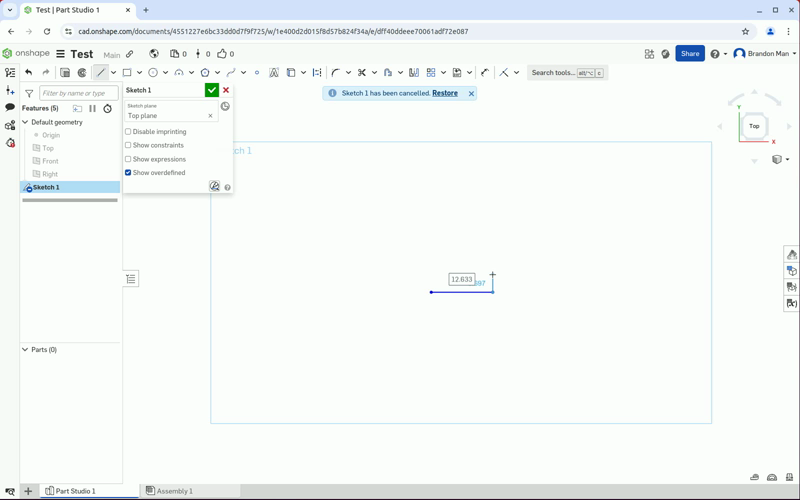
key_down(shift)
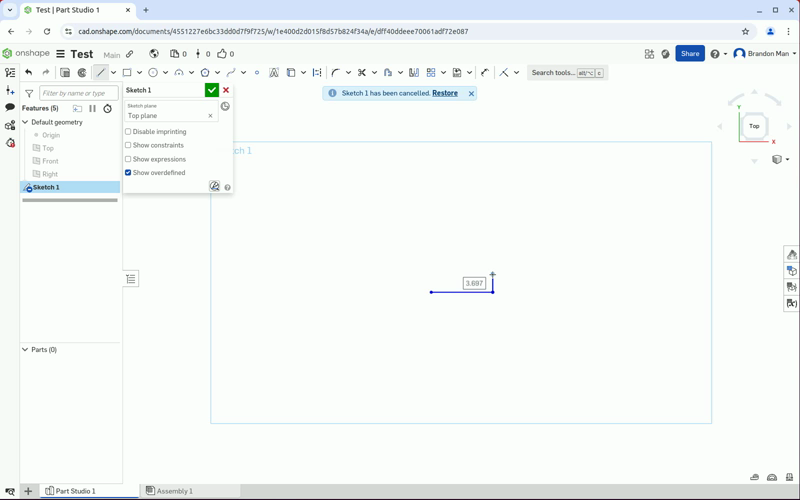
mouse_move(431, 274)
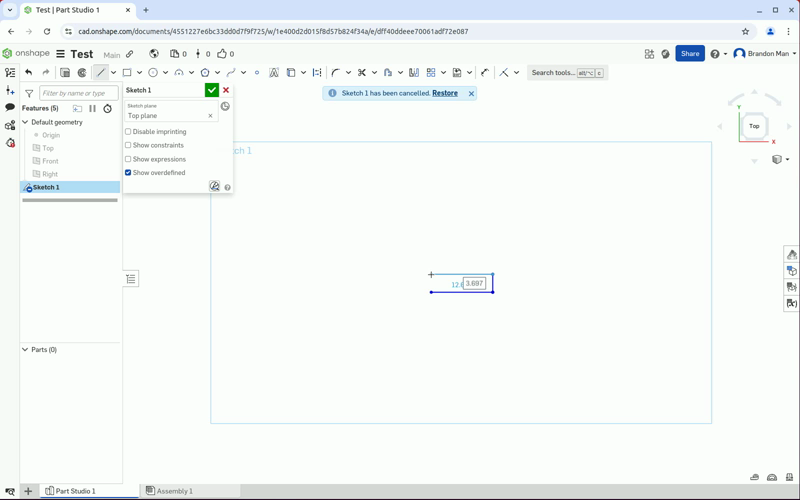
click(431, 274)
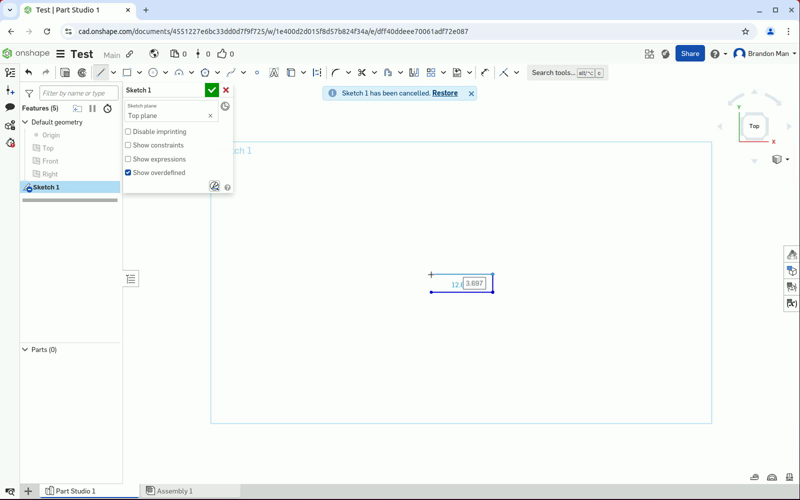
key_up(shift)
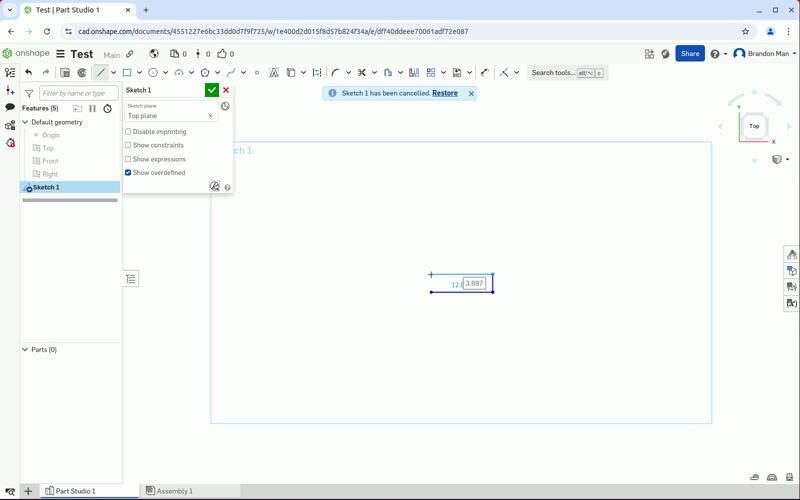
mouse_move(461, 274)
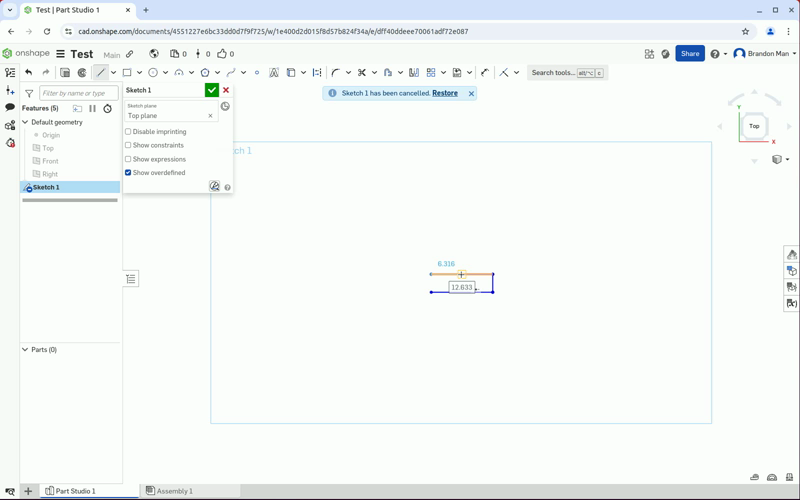
key_down(shift)
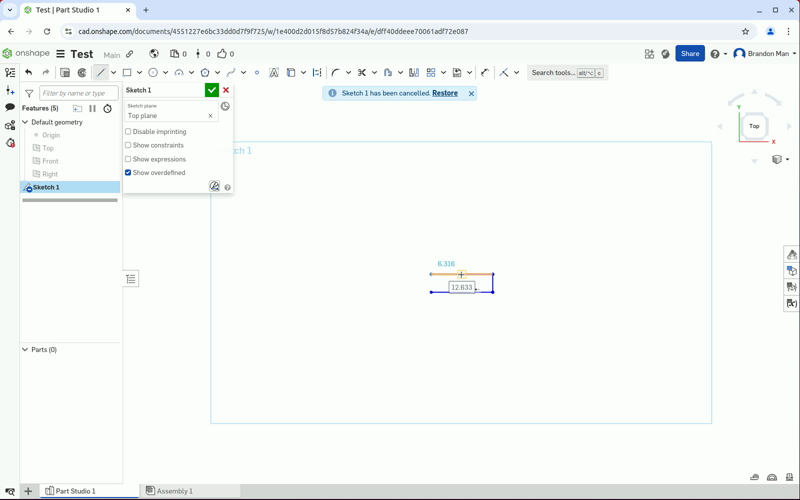
mouse_move(431, 292)
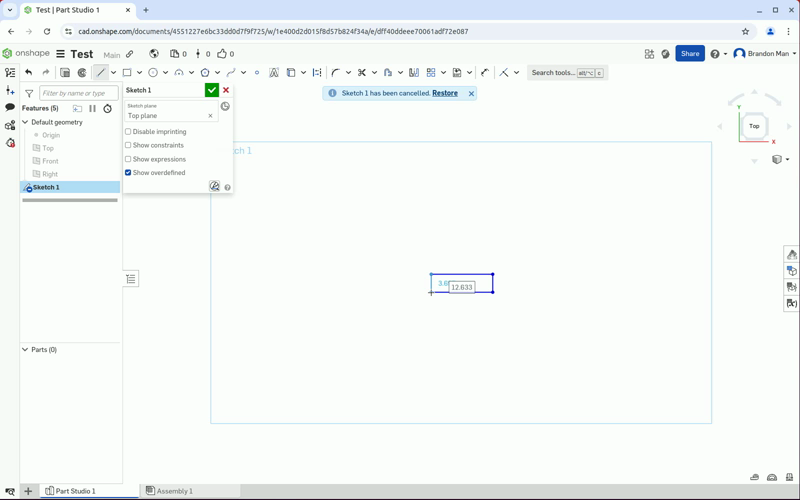
key_up(shift)
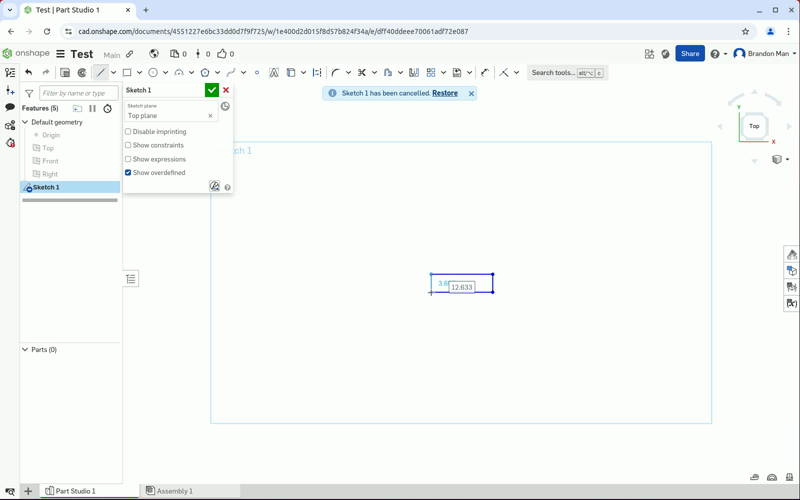
click(431, 292)
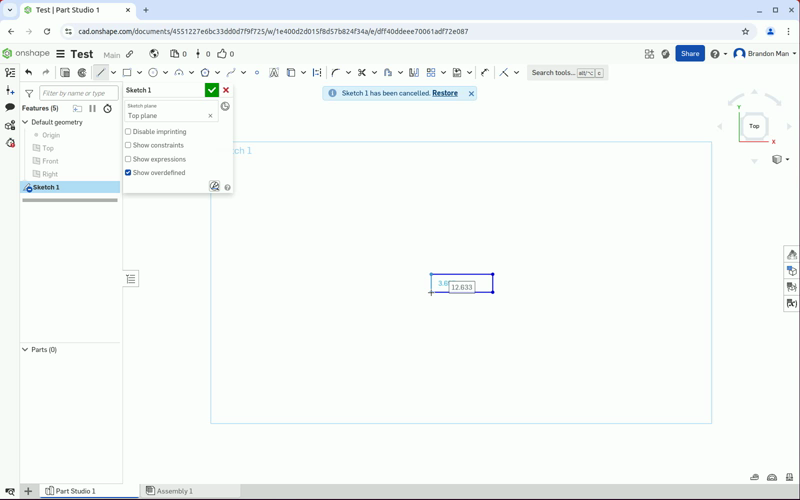
key(esc)
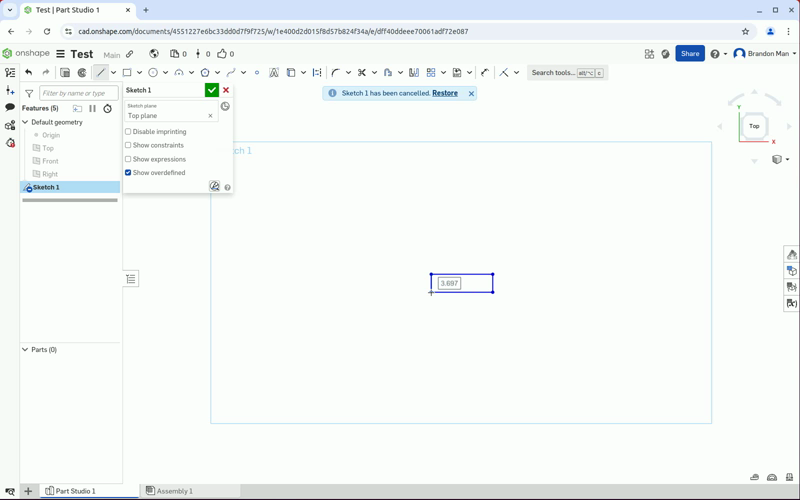
mouse_move(453, 275)
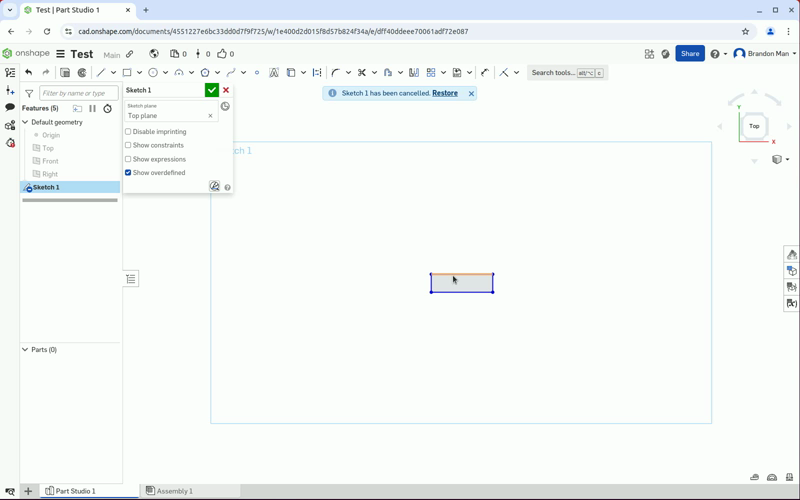
scroll(6)
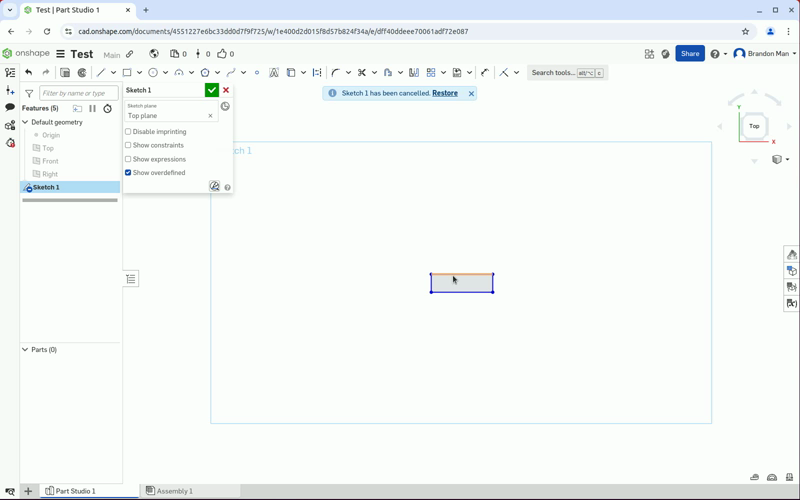
scroll(6)
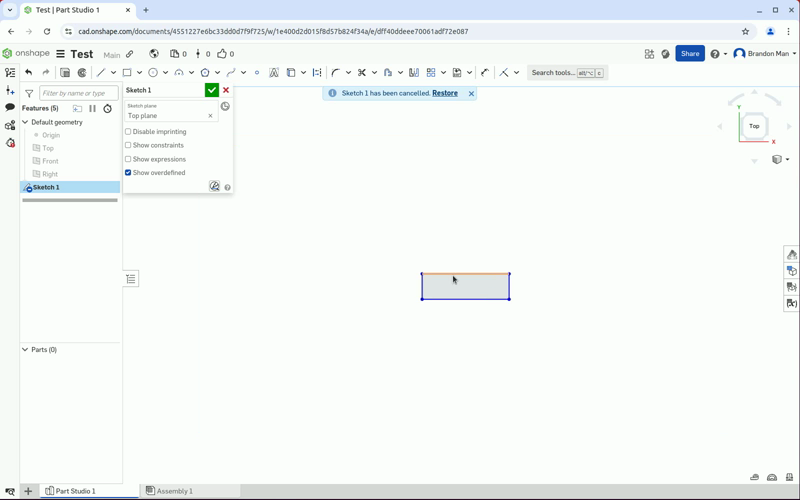
scroll(6)
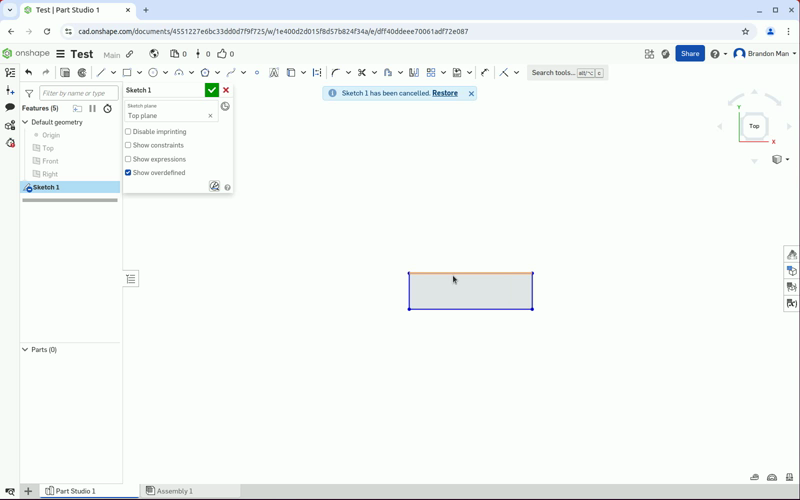
scroll(6)
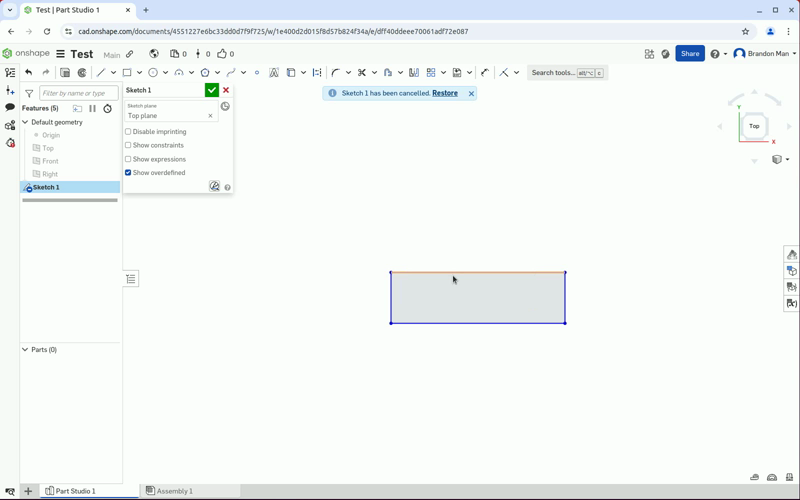
scroll(6)
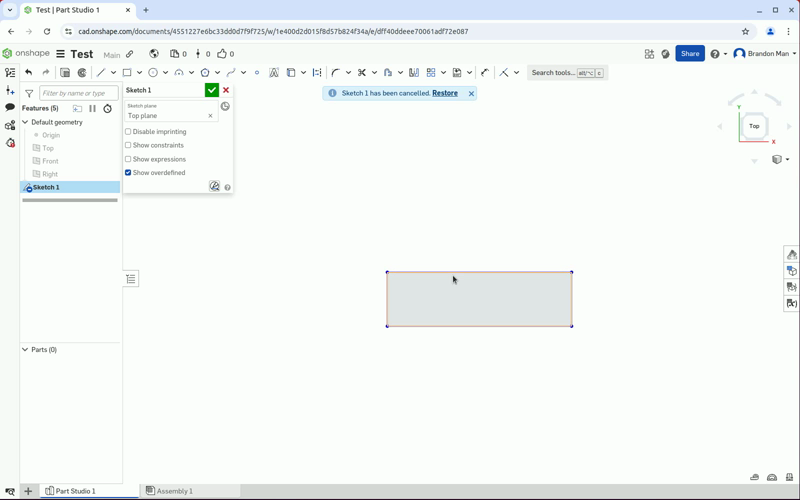
scroll(6)
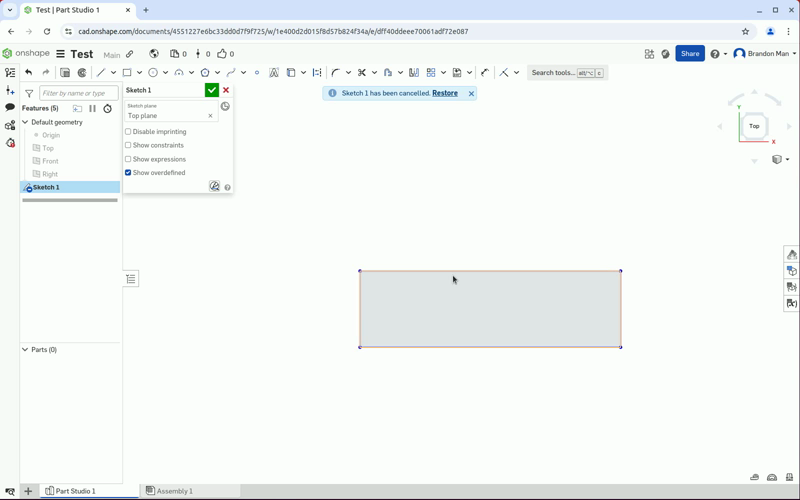
scroll(6)
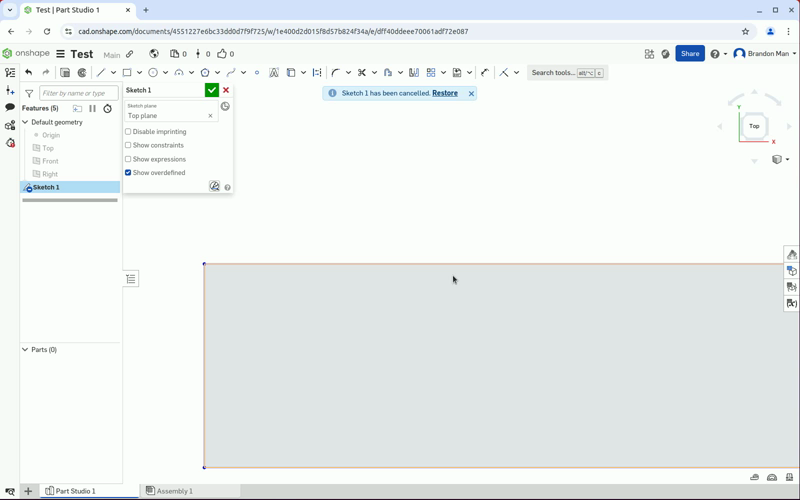
click(453, 275)
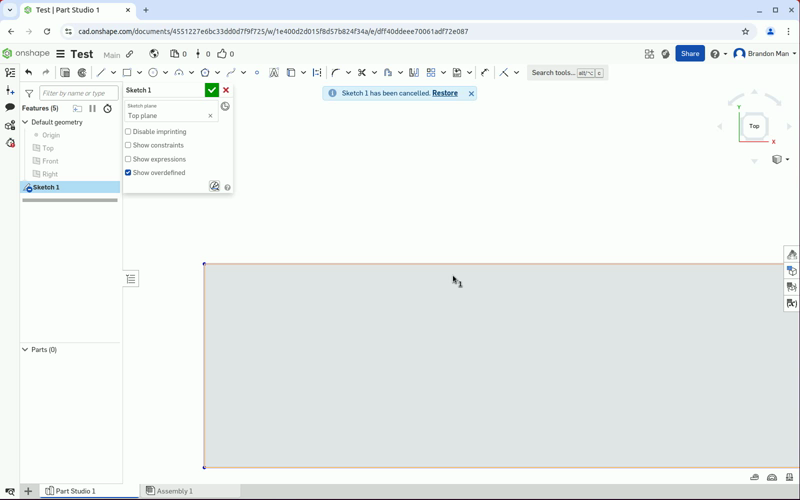
scroll(-6)
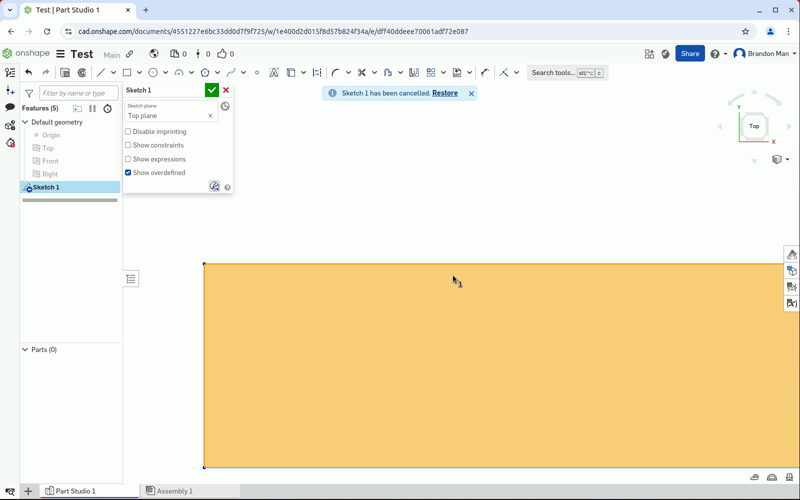
scroll(-6)
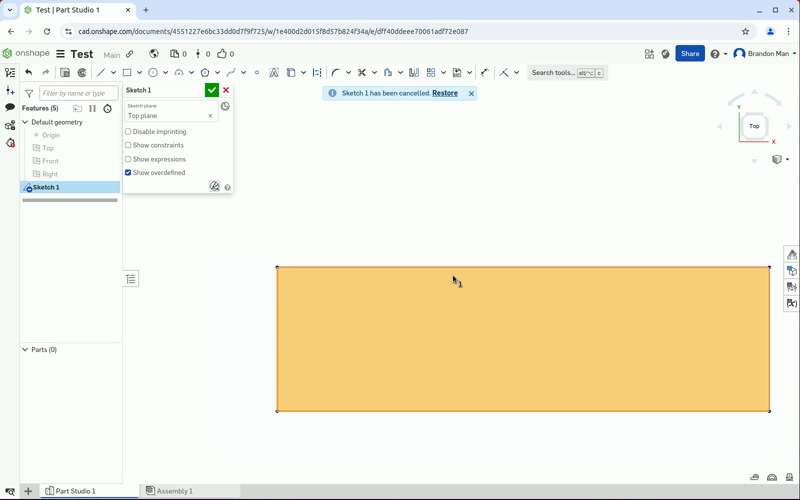
scroll(-6)
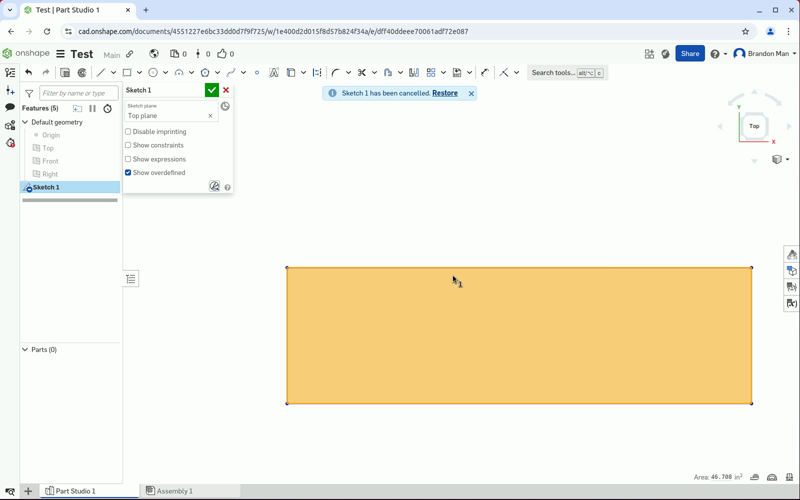
scroll(-6)
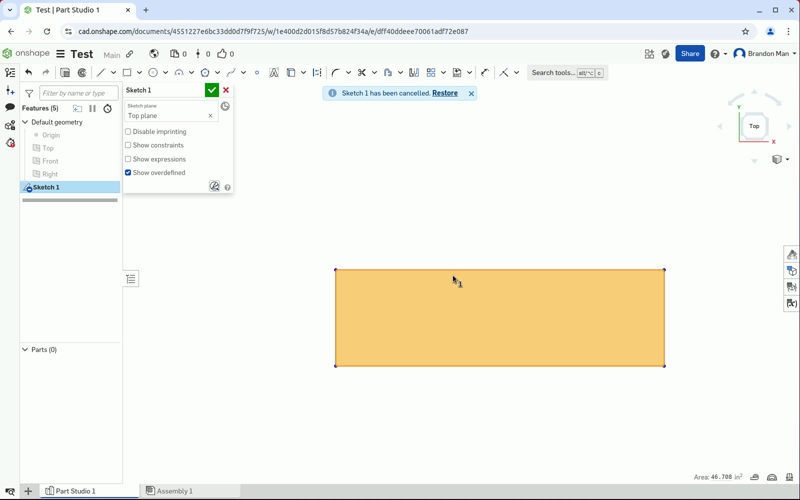
scroll(-6)
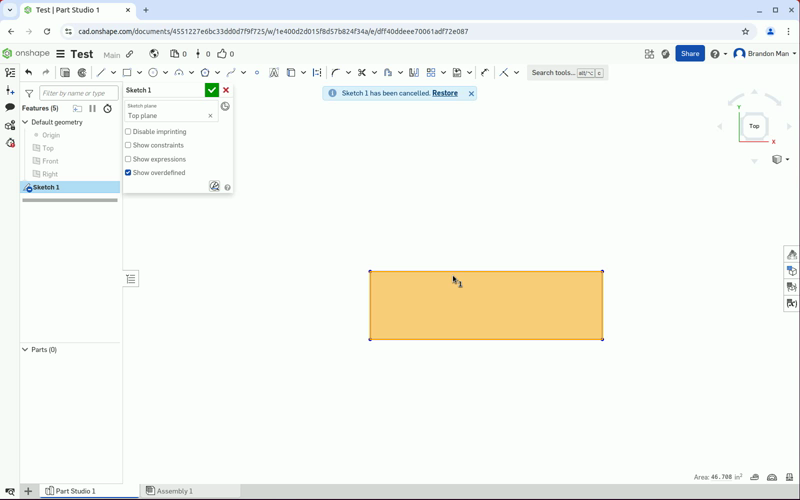
scroll(-6)
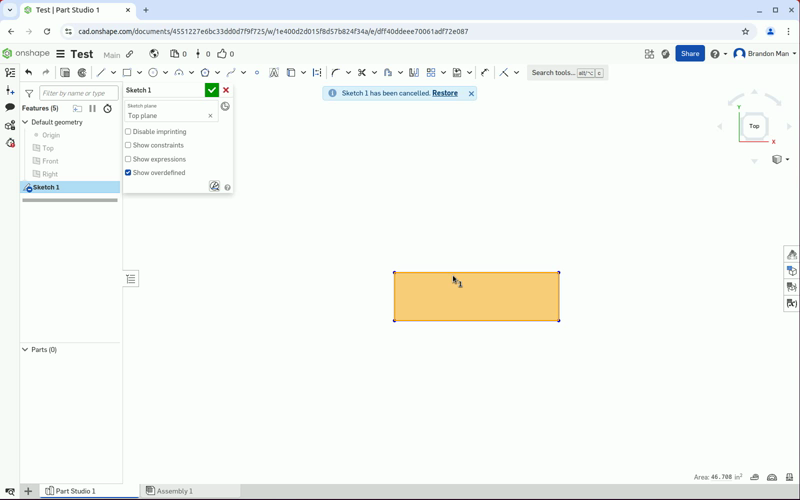
scroll(-6)
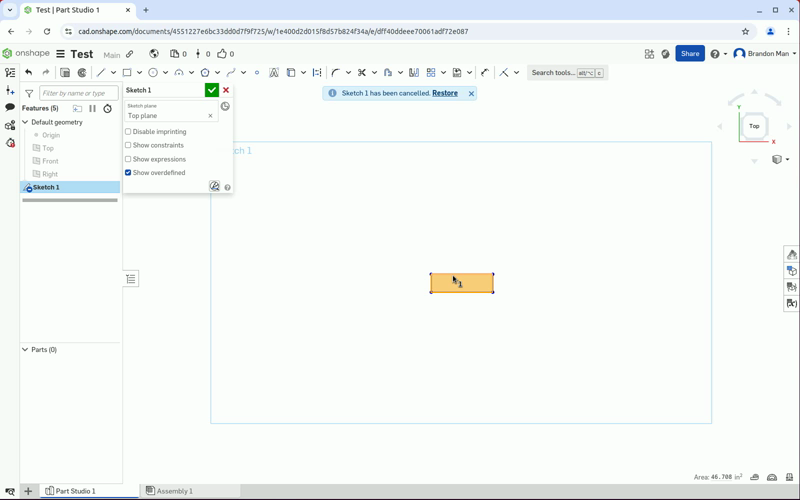
mouse_move(73, 352)
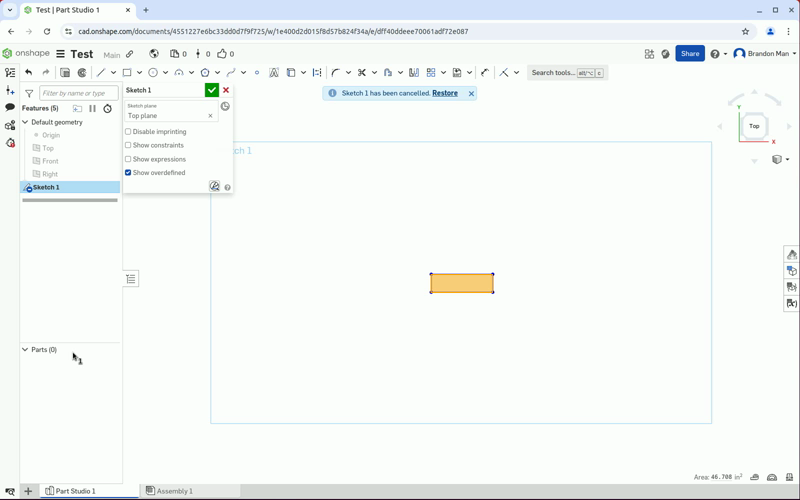
key(shift+y)
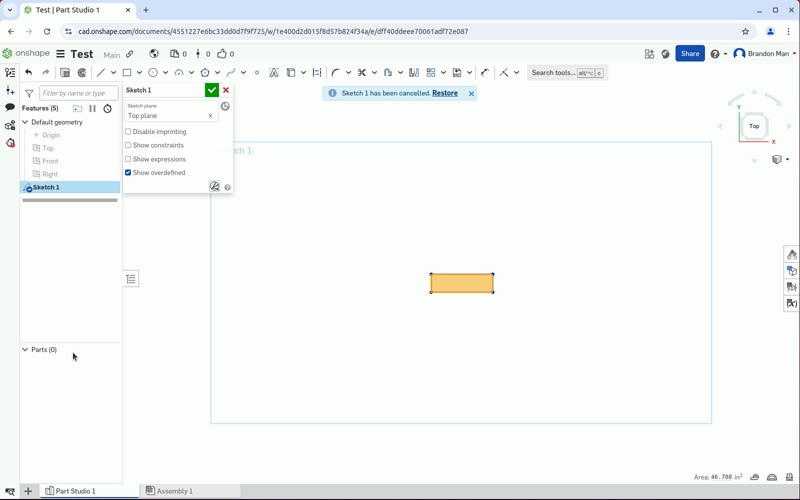
key(shift+e)
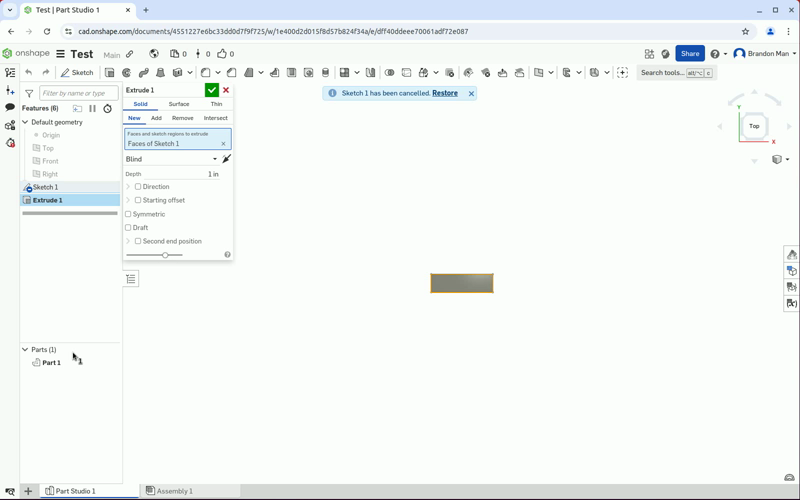
mouse_move(143, 106)
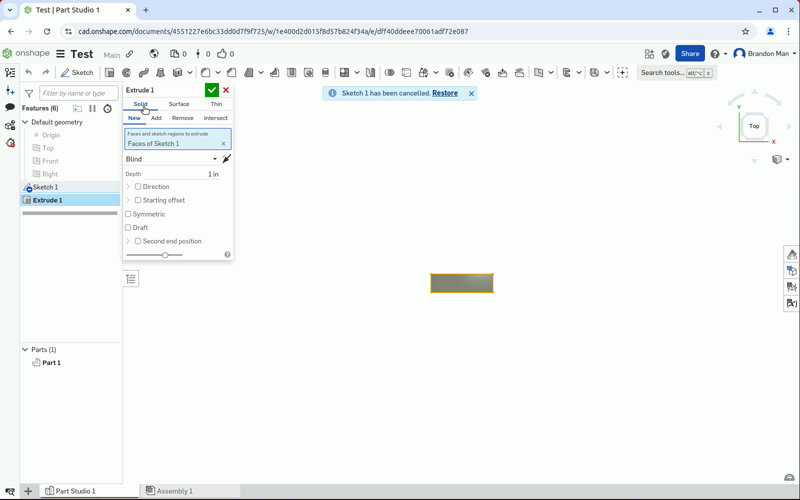
click(143, 106)
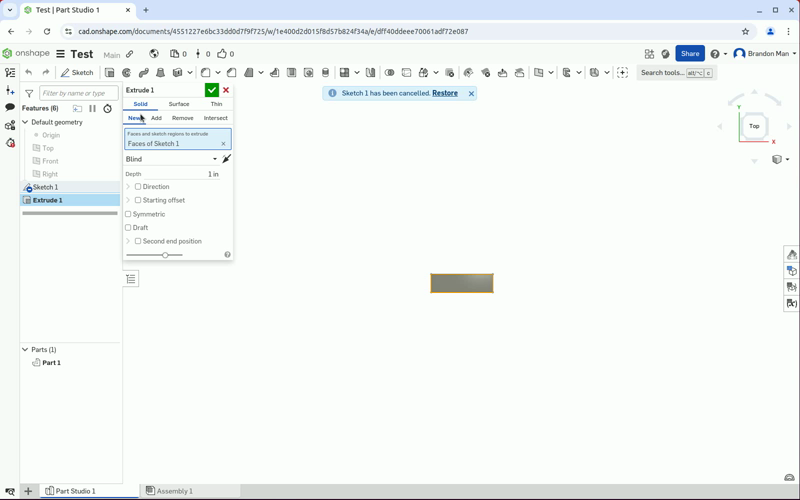
mouse_move(137, 120)
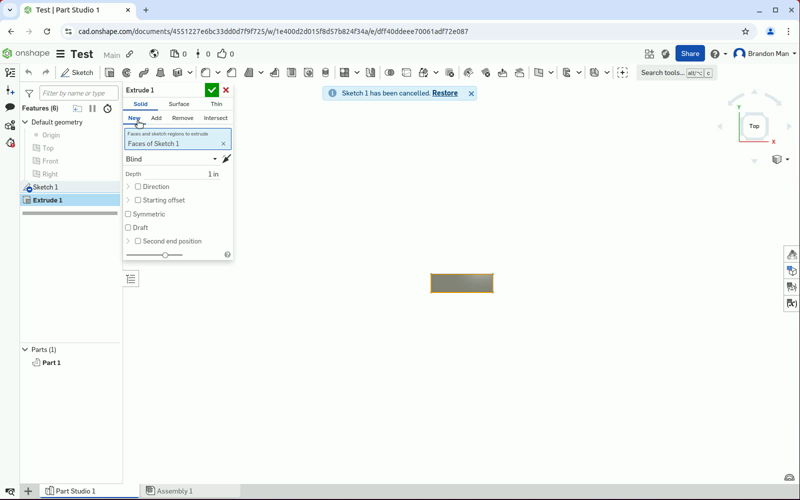
click(137, 120)
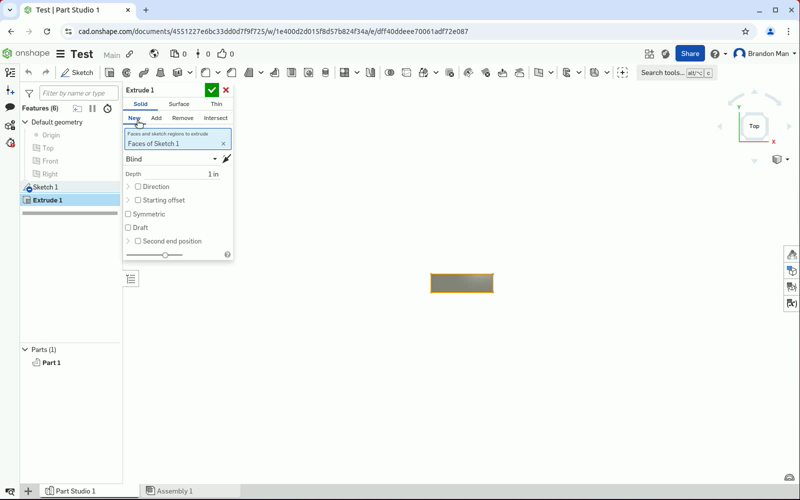
key(tab, 4)
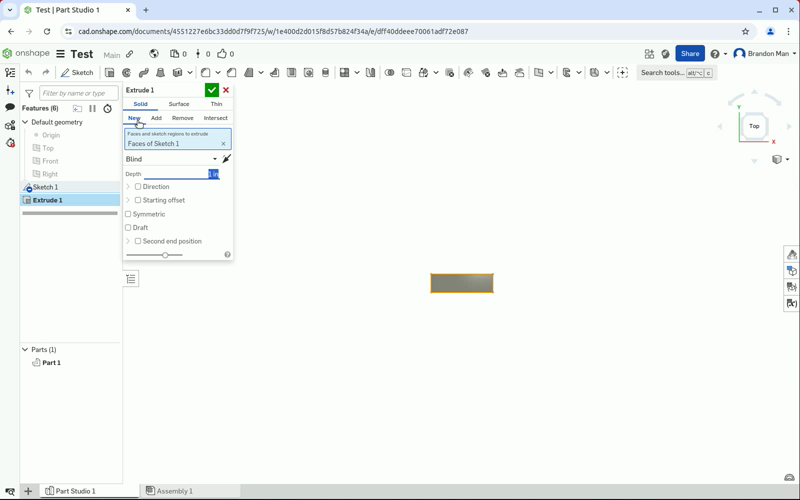
text(23.108)
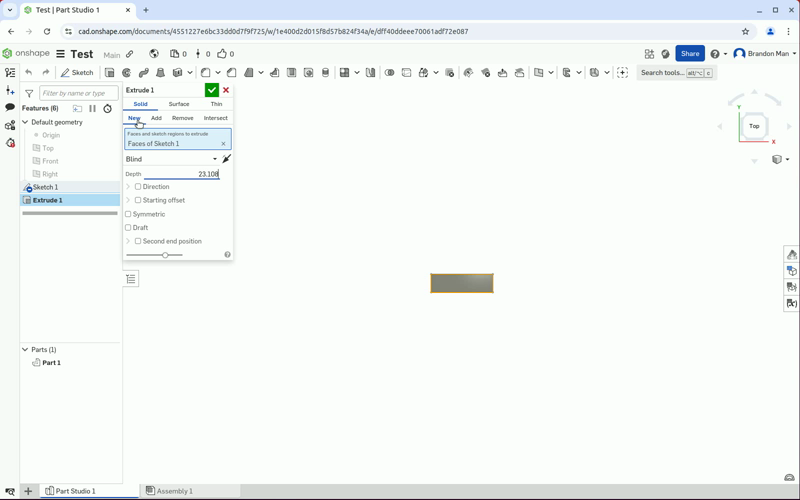
key(enter)
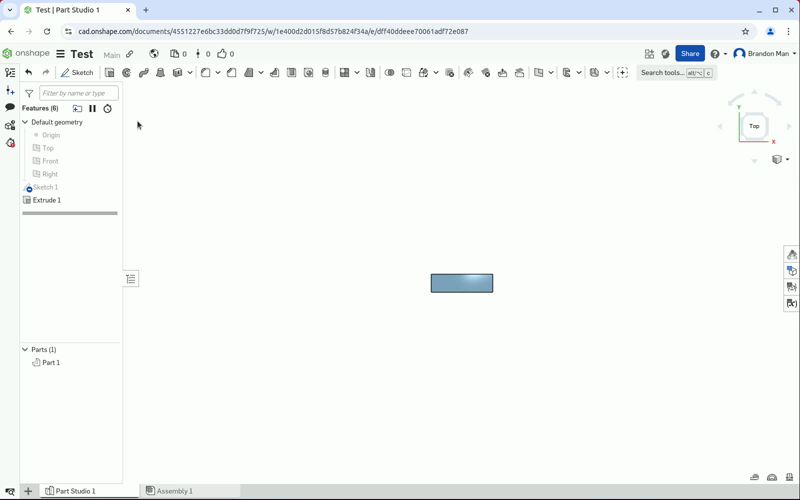
key(shift+h)
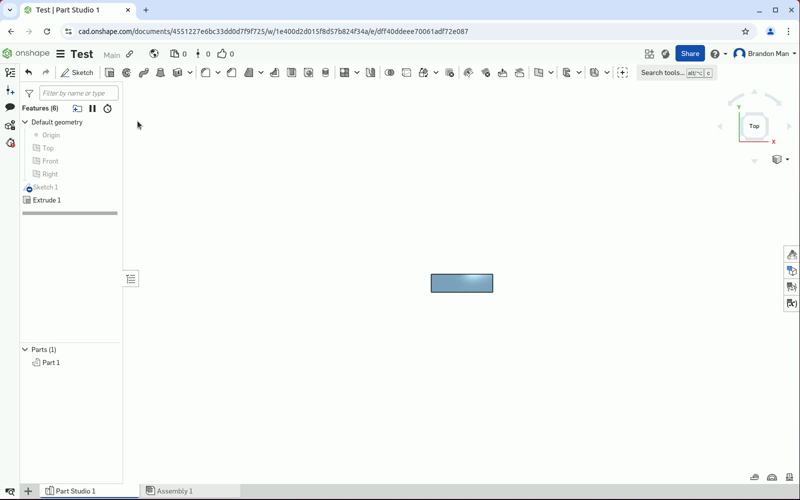
key(shift+h)
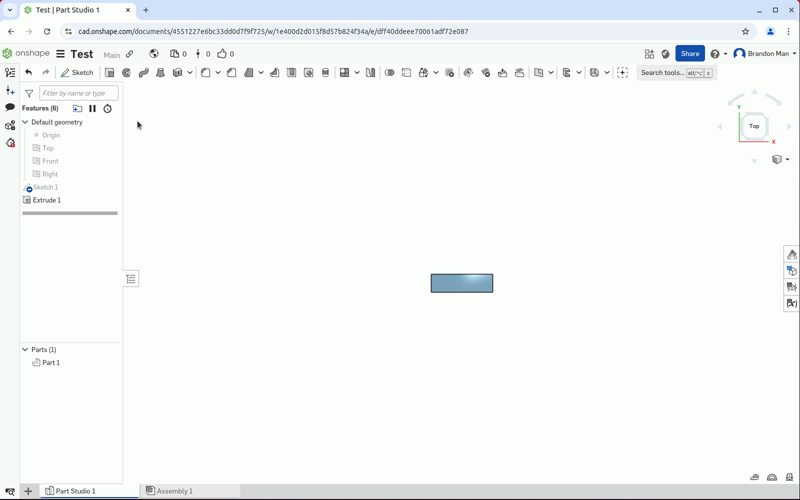
mouse_move(73, 189)
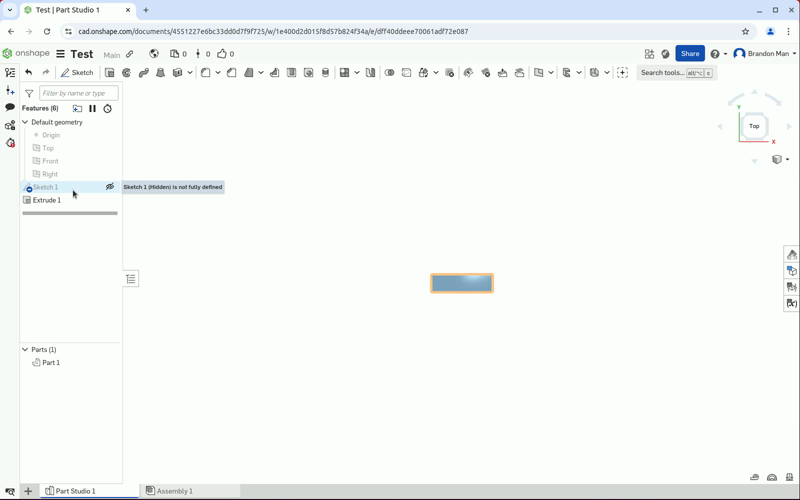
click(73, 189)
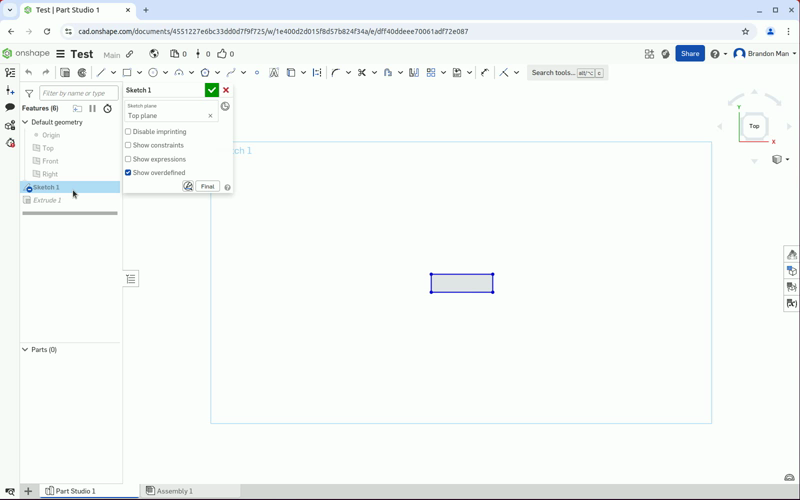
mouse_move(229, 92)
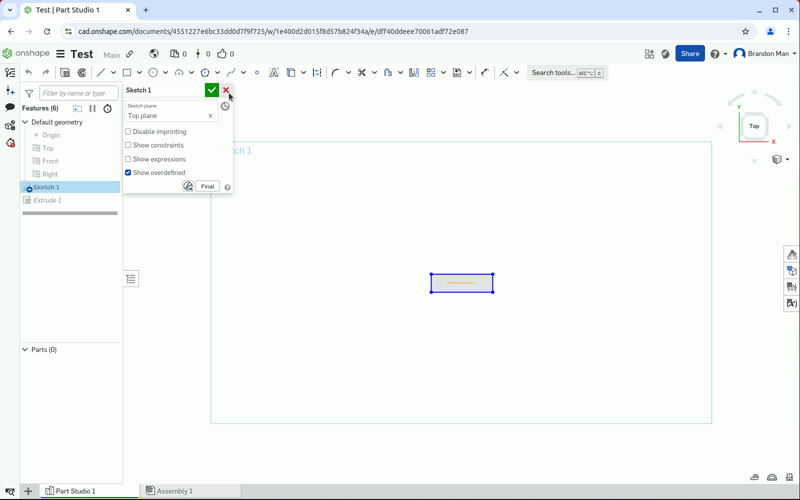
click(229, 92)
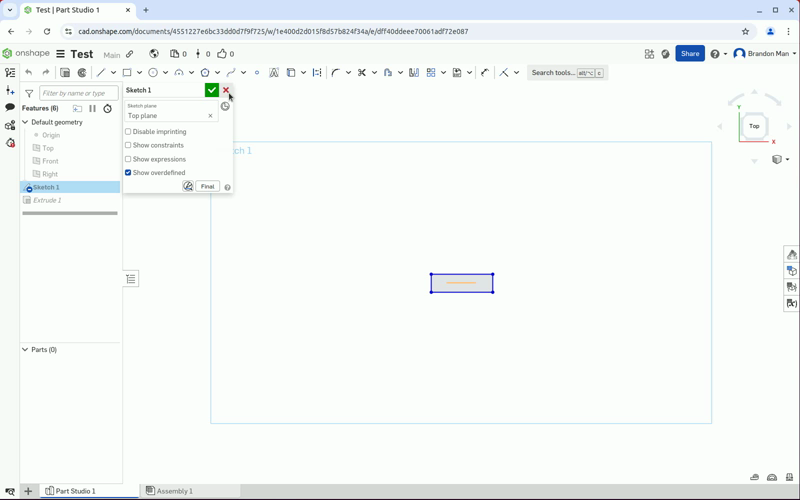
key(shift+s)
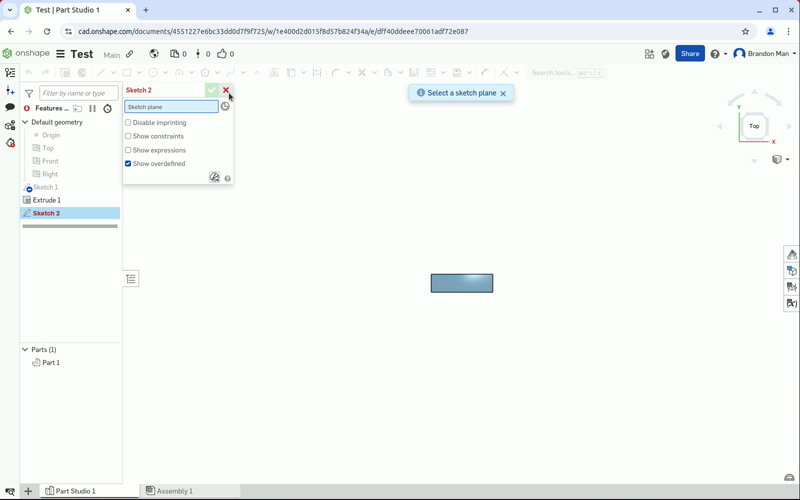
mouse_move(73, 150)
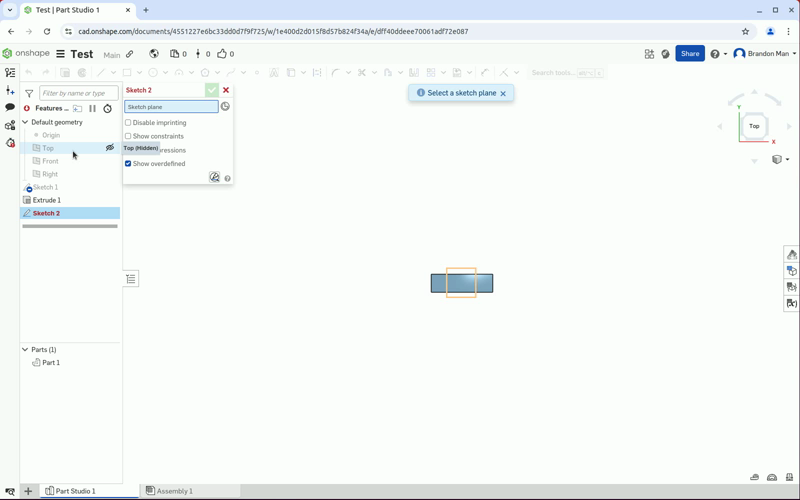
click(73, 150)
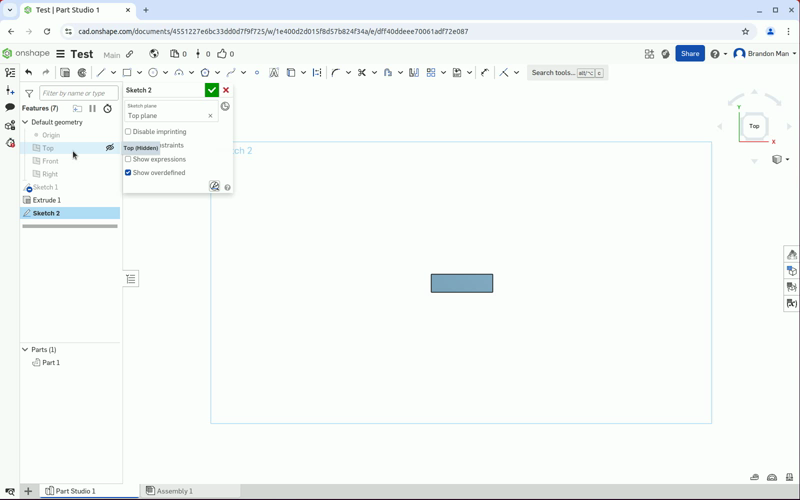
mouse_move(73, 352)
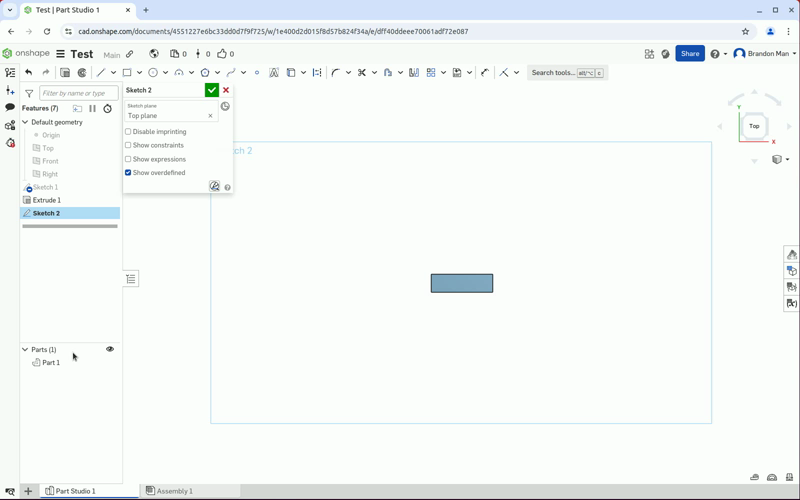
key(y)
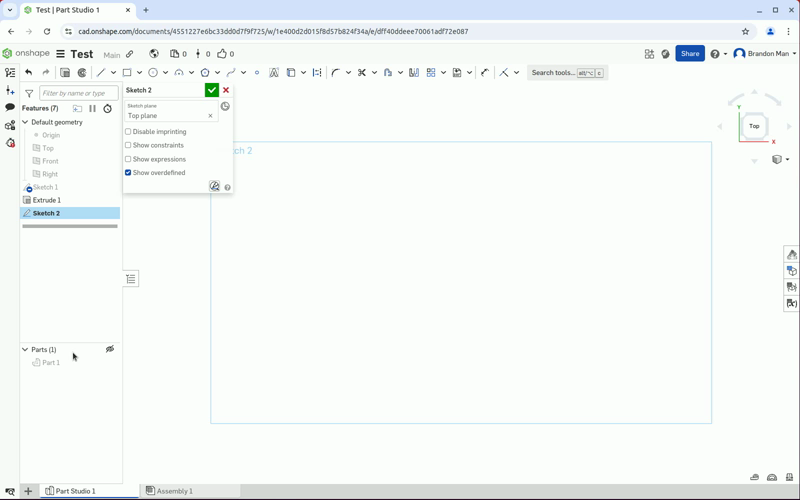
key(l)
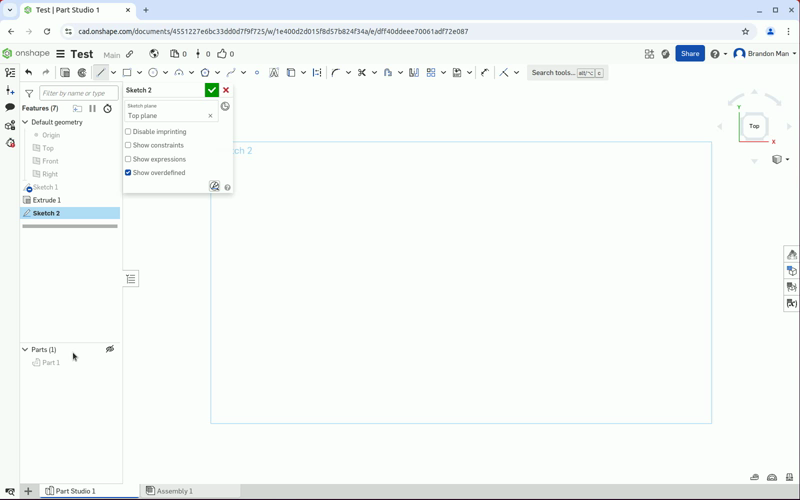
key_down(shift)
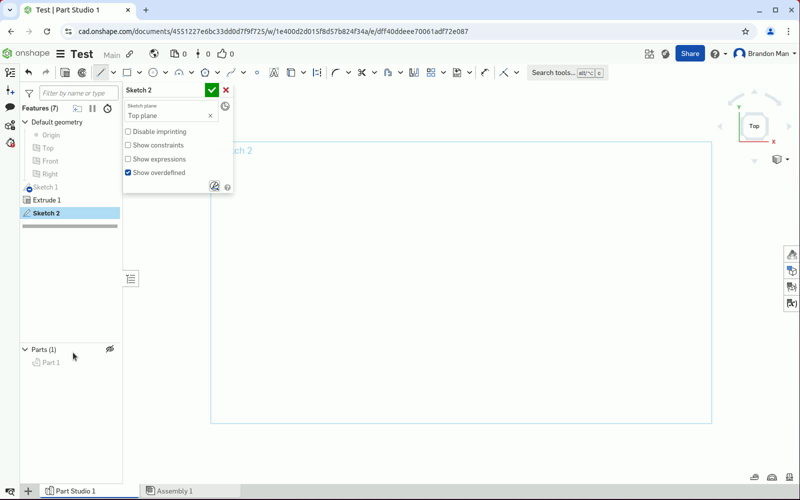
mouse_move(431, 273)
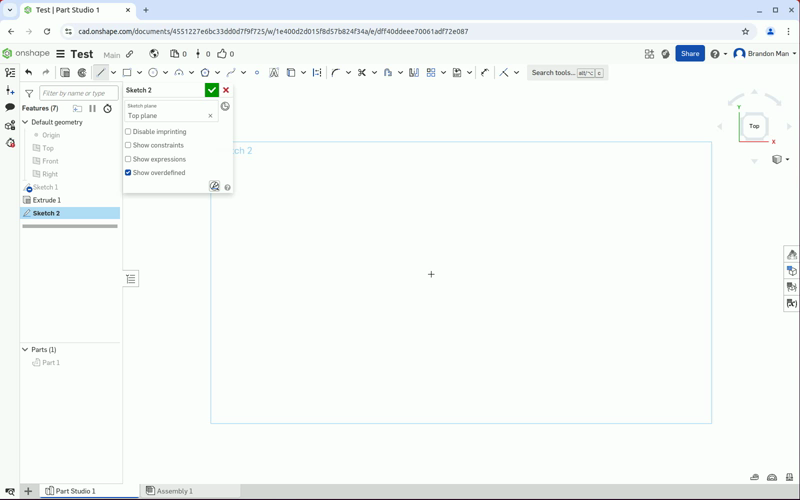
click(431, 273)
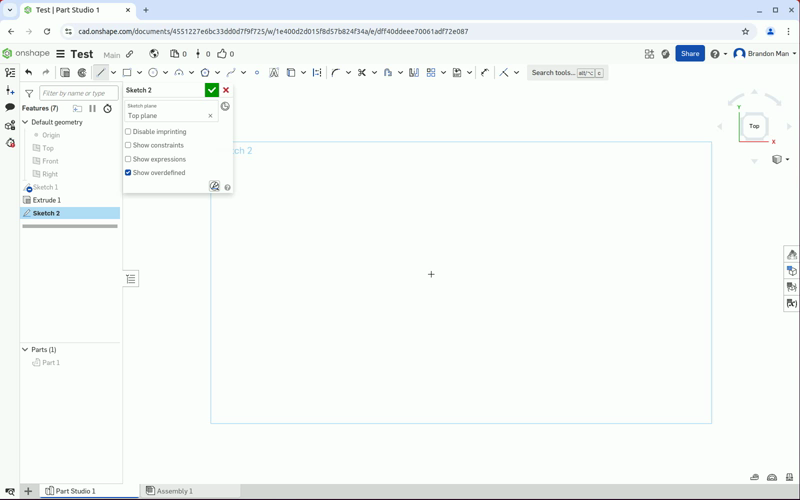
key_up(shift)
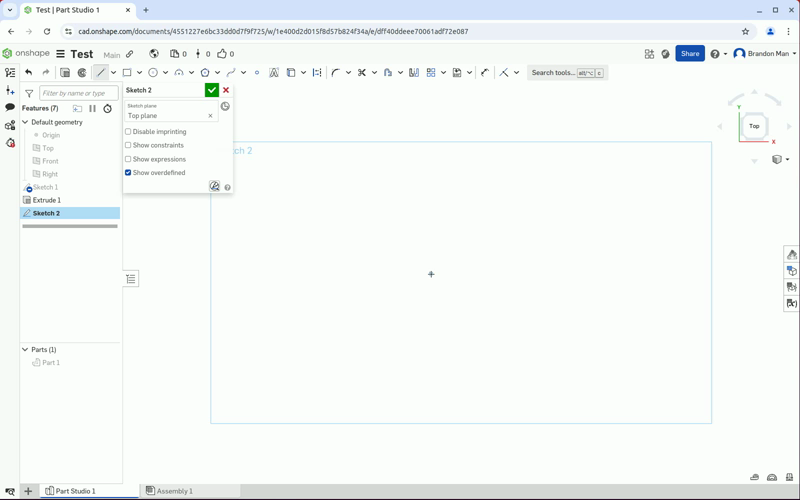
key_down(shift)
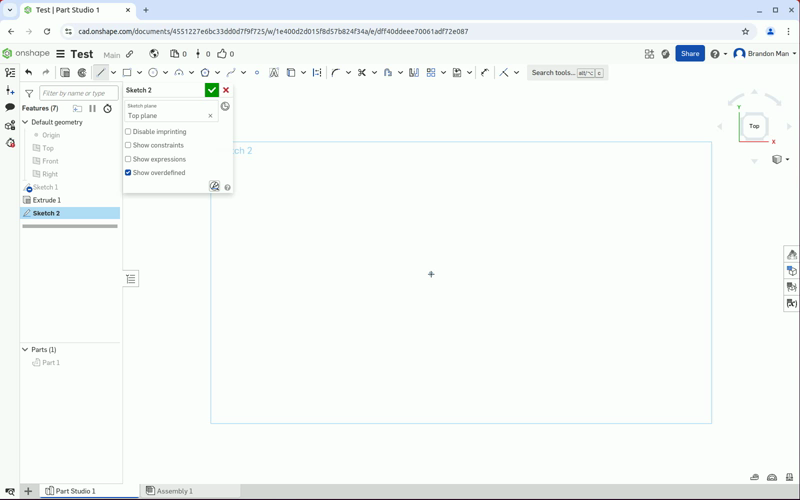
mouse_move(492, 273)
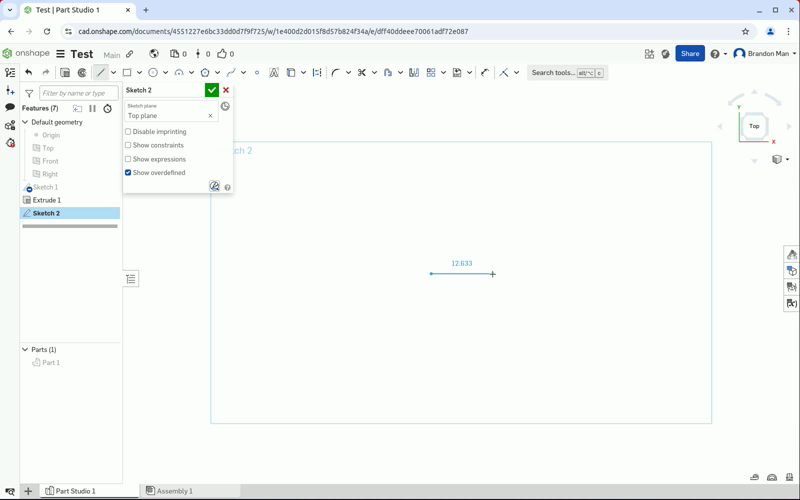
click(492, 273)
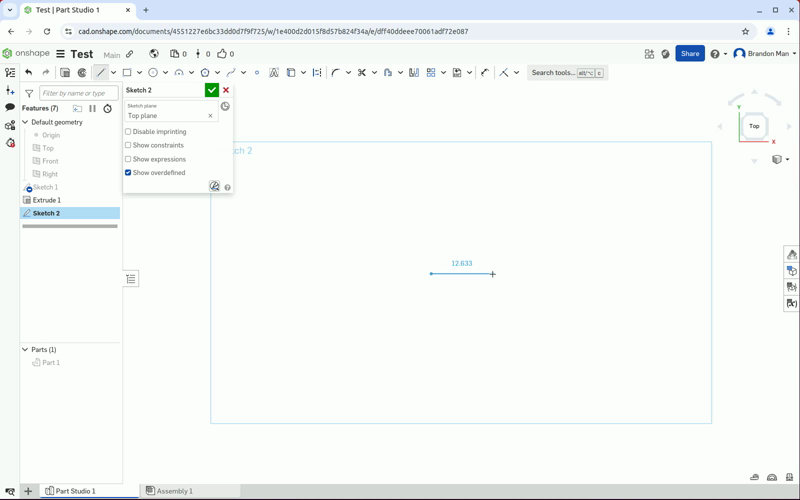
key_up(shift)
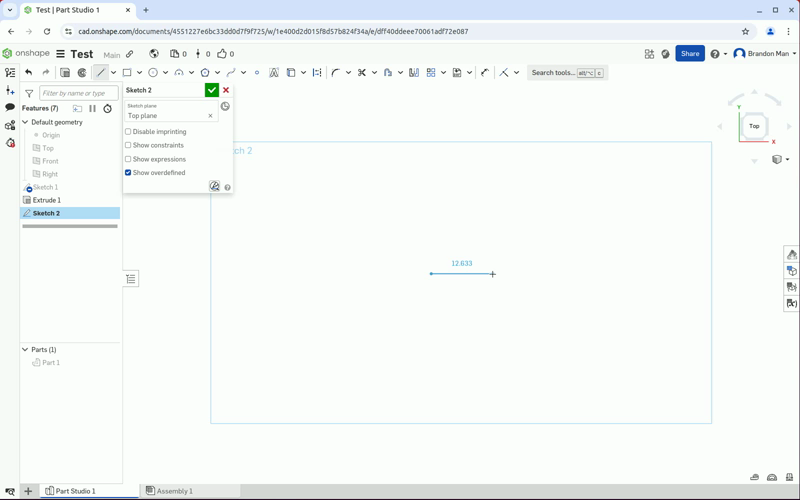
key_down(shift)
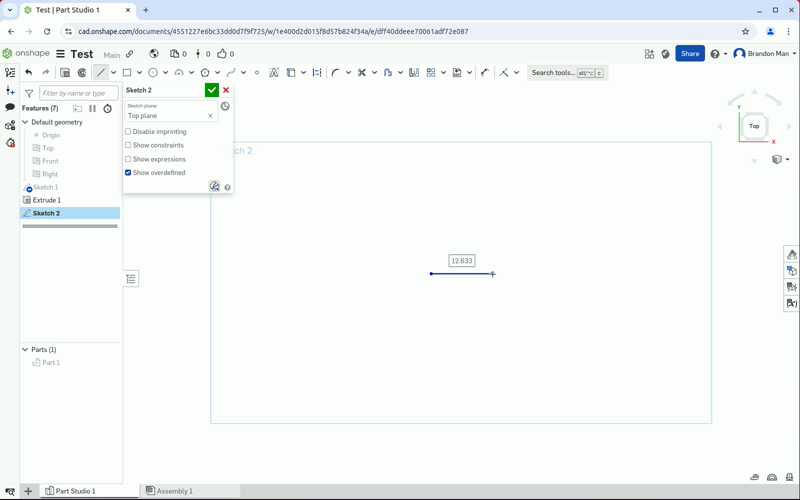
mouse_move(431, 265)
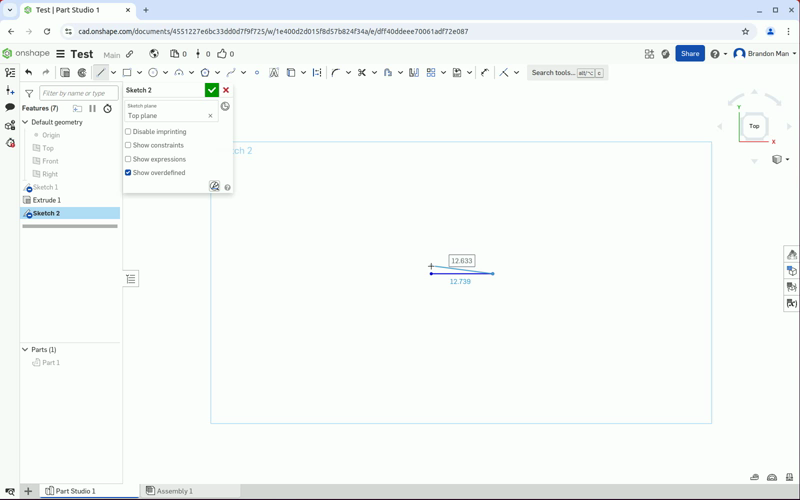
click(431, 265)
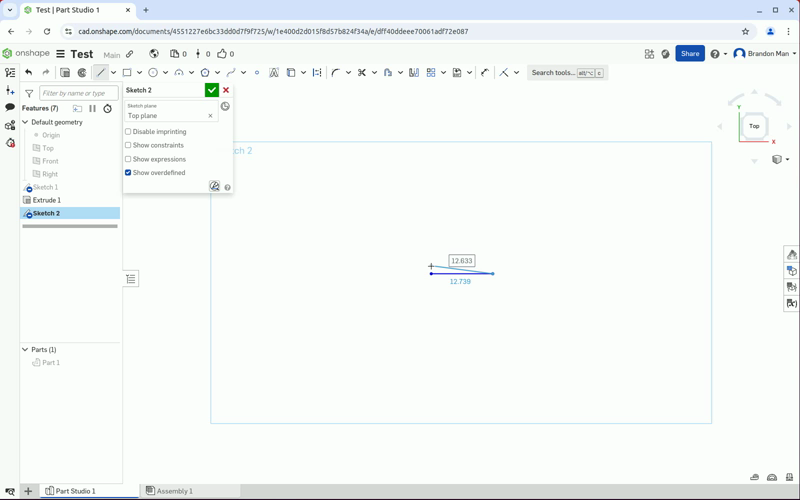
key_up(shift)
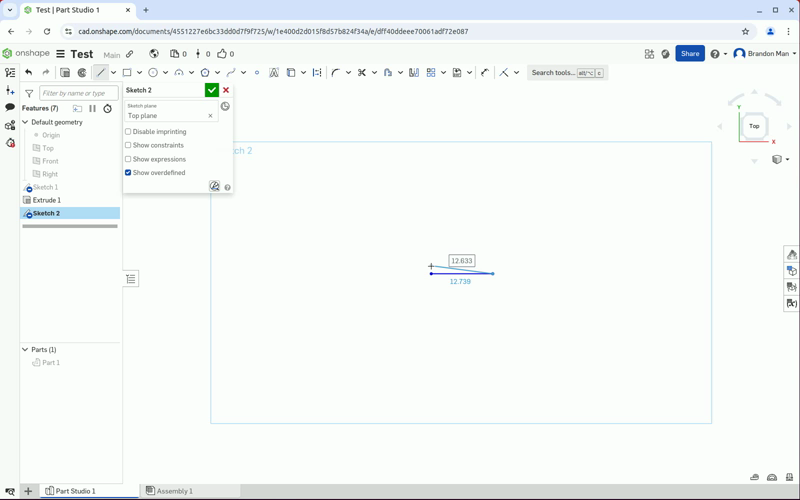
mouse_move(461, 265)
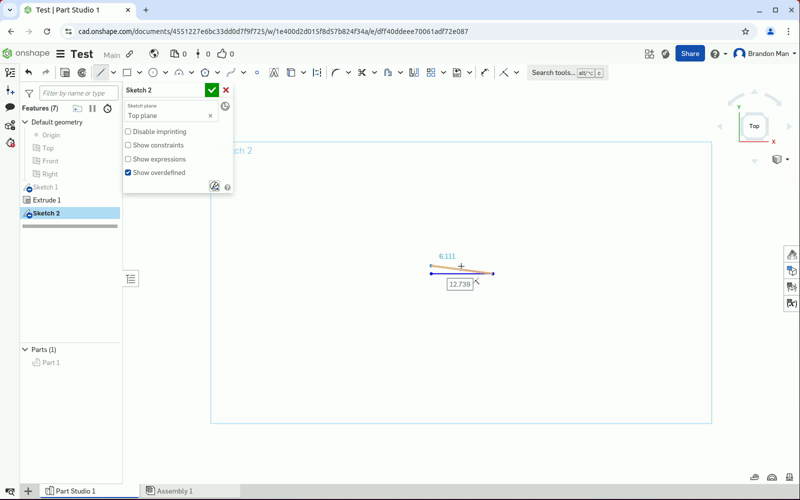
key_down(shift)
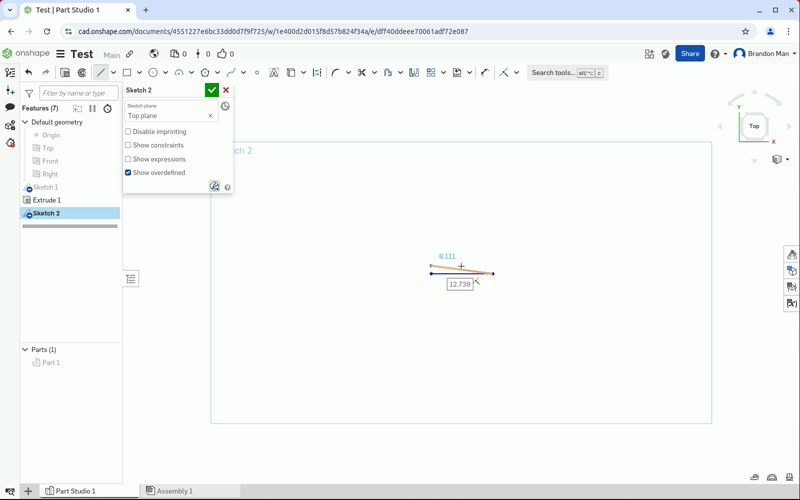
mouse_move(431, 273)
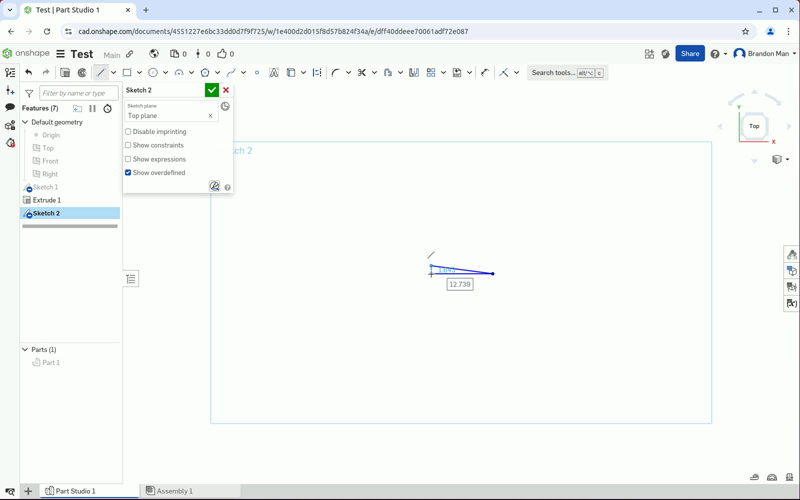
key_up(shift)
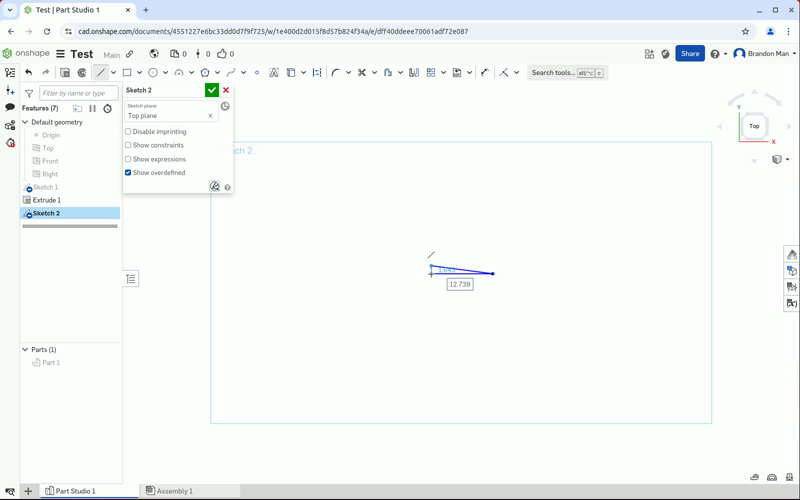
click(431, 273)
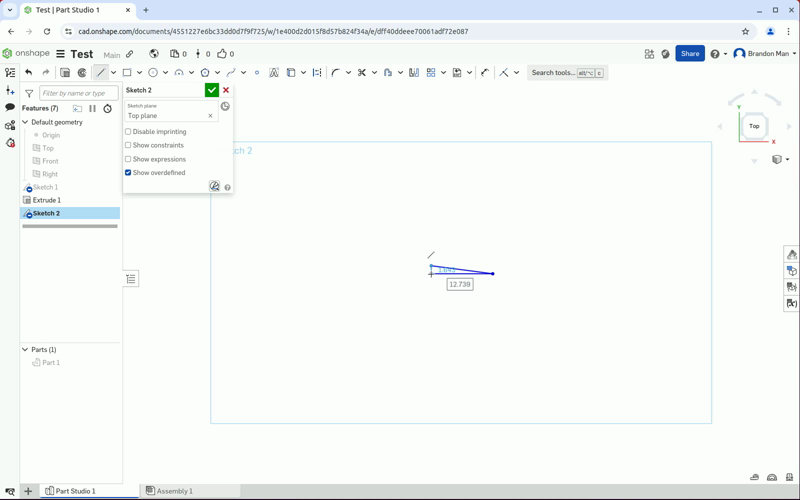
key(esc)
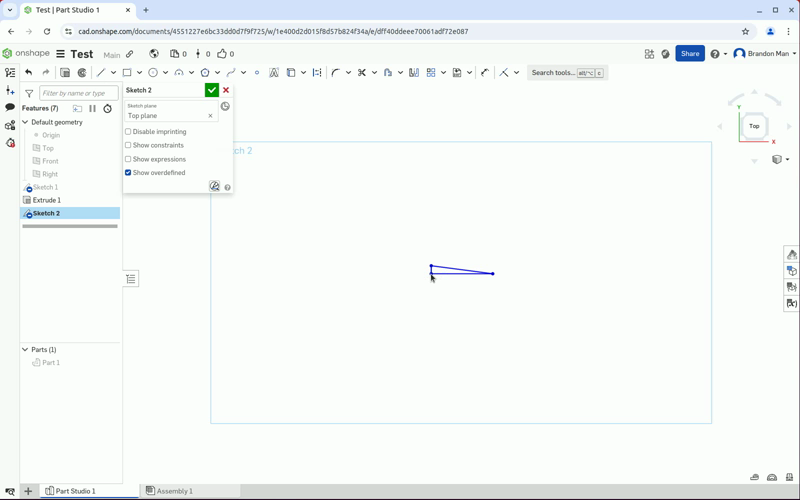
mouse_move(457, 272)
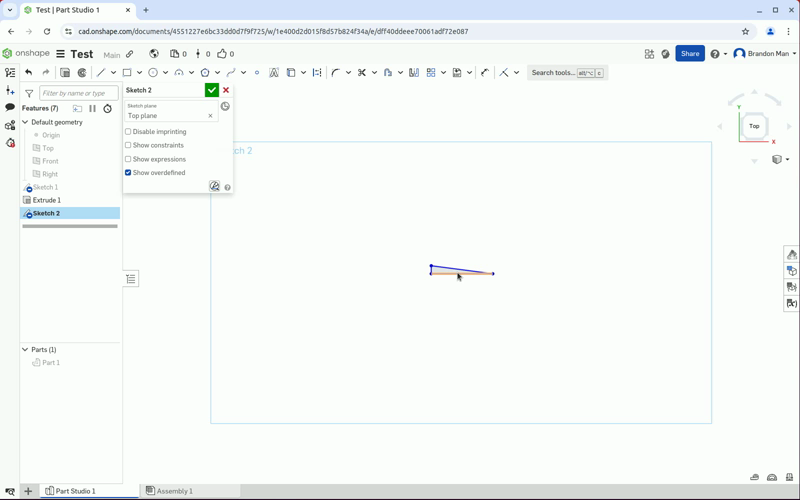
scroll(6)
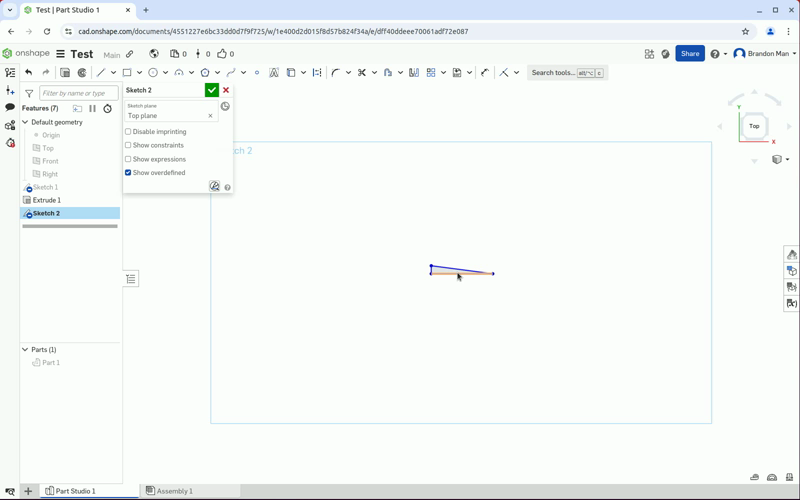
scroll(6)
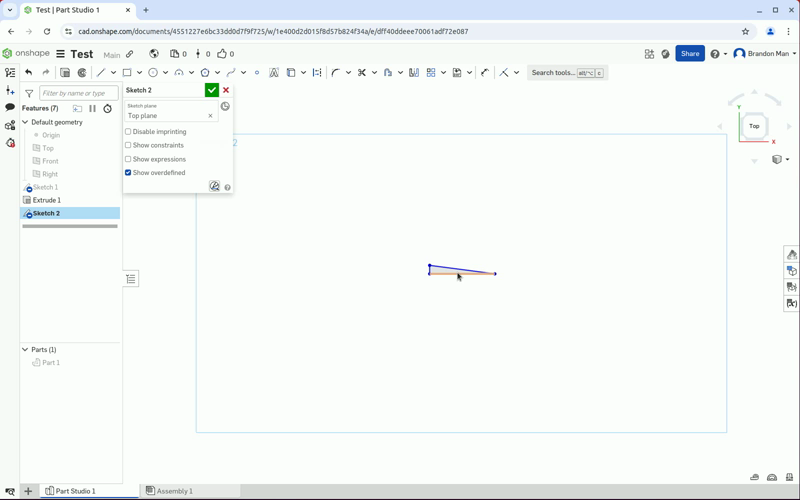
scroll(6)
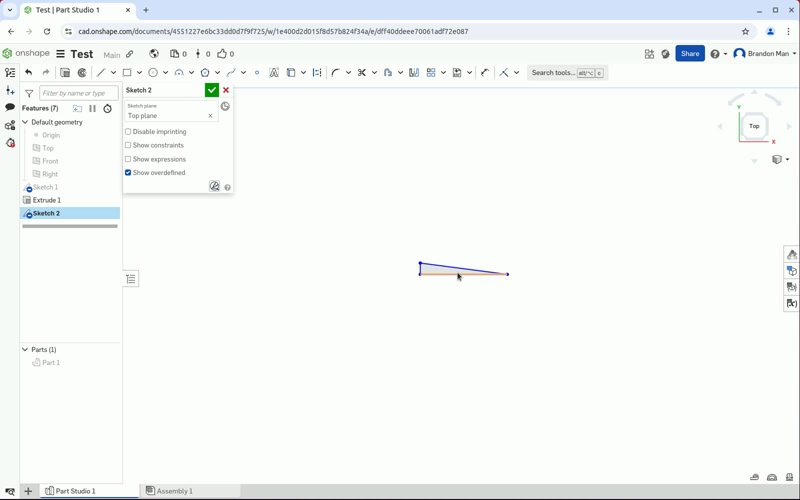
scroll(6)
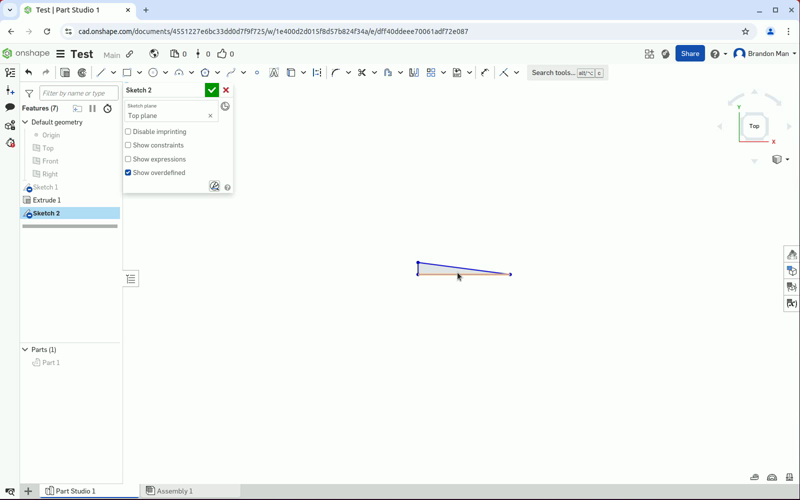
scroll(6)
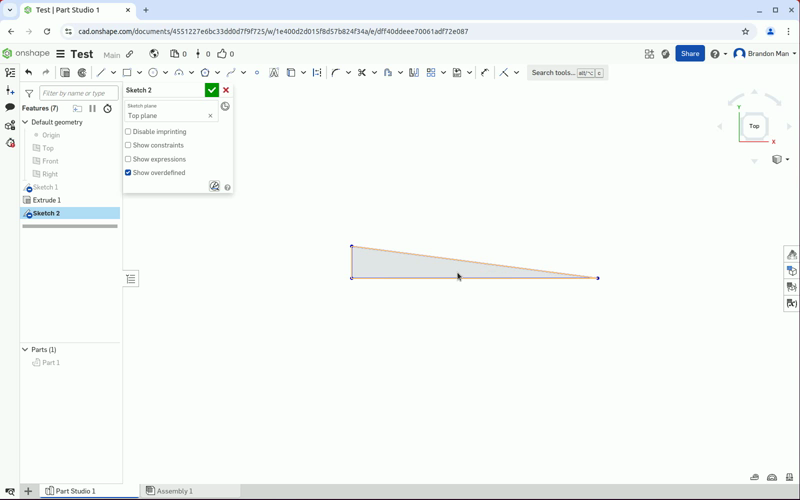
scroll(6)
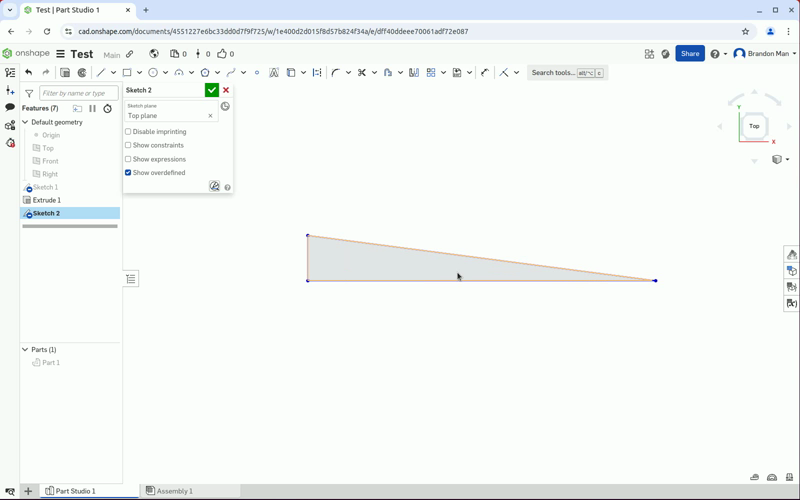
scroll(6)
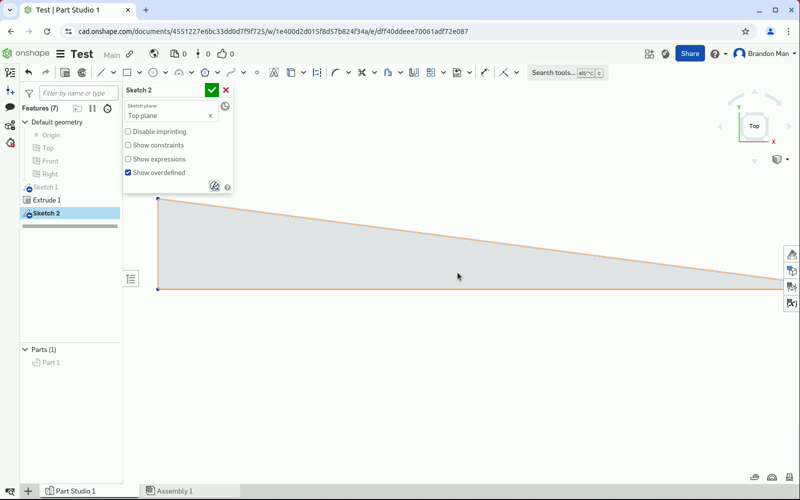
click(457, 272)
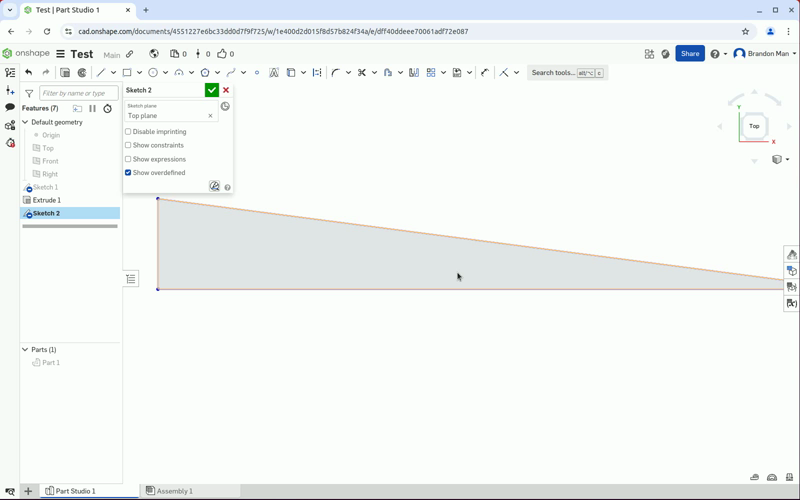
scroll(-6)
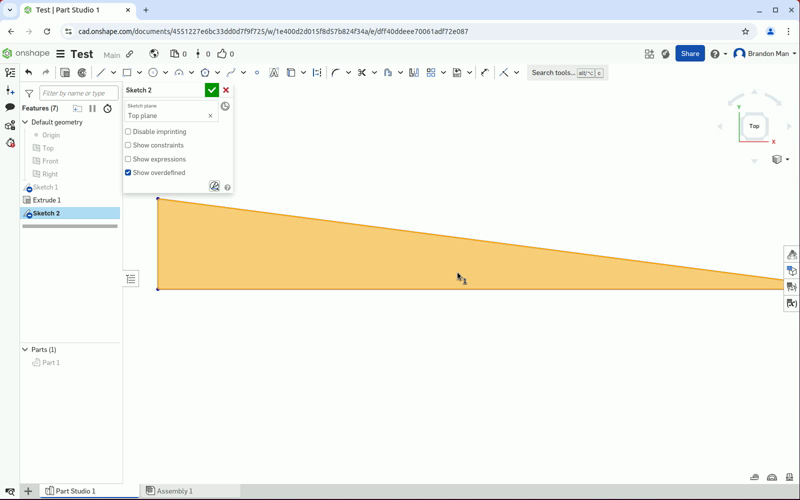
scroll(-6)
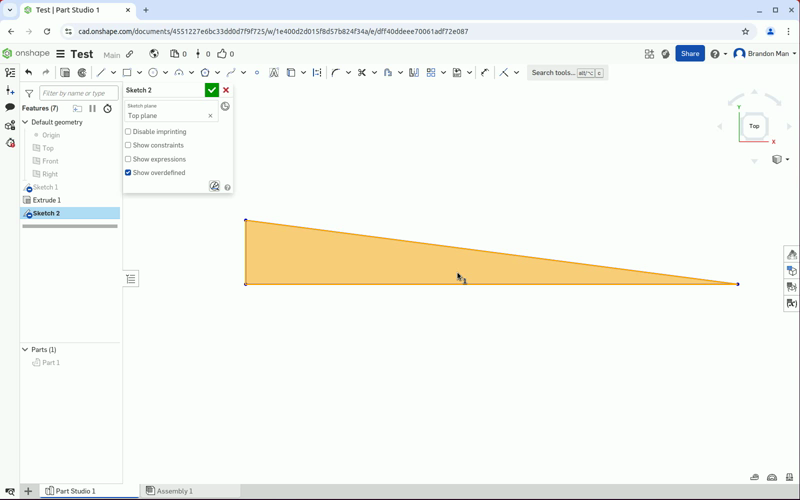
scroll(-6)
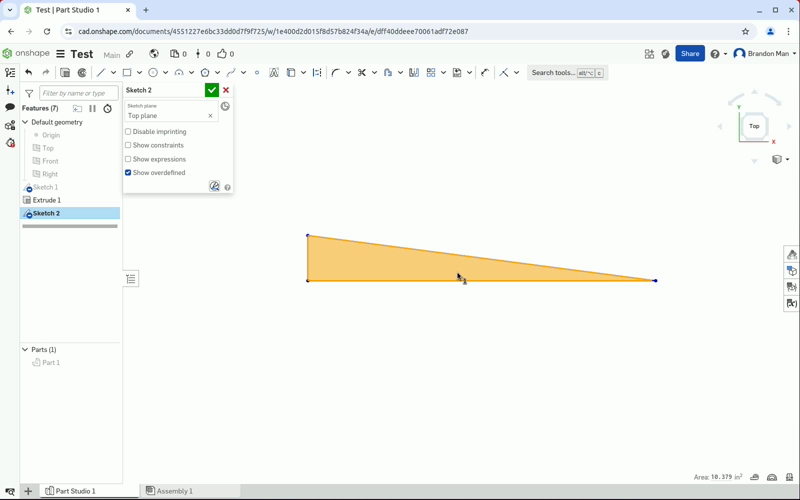
scroll(-6)
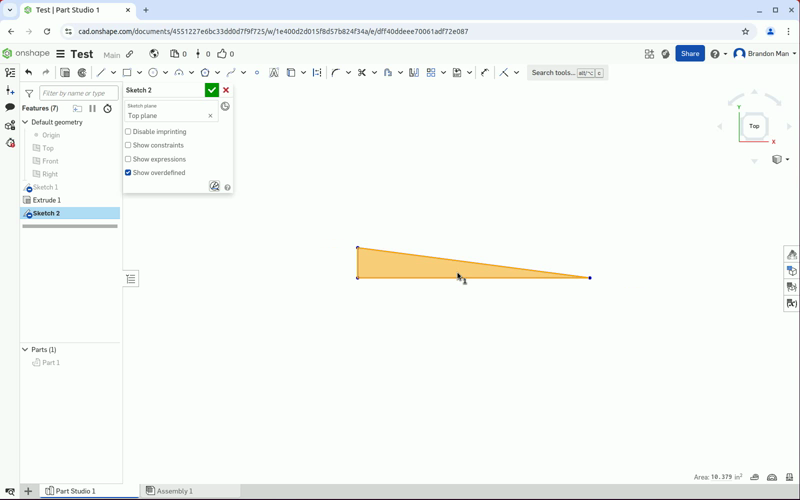
scroll(-6)
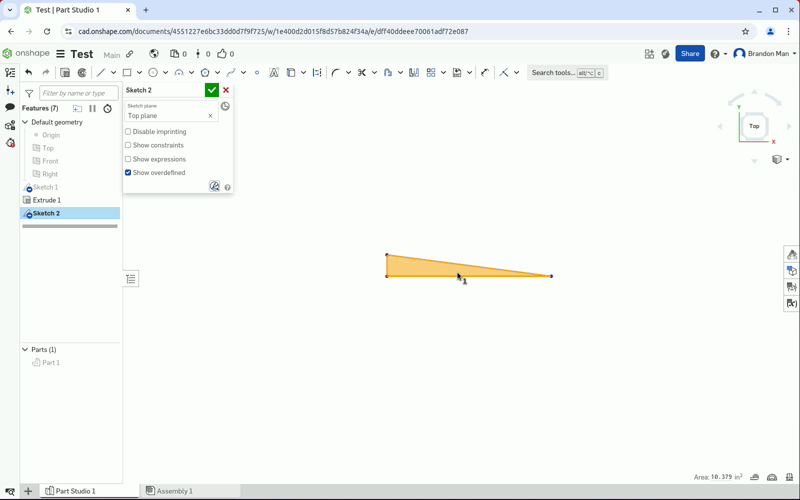
scroll(-6)
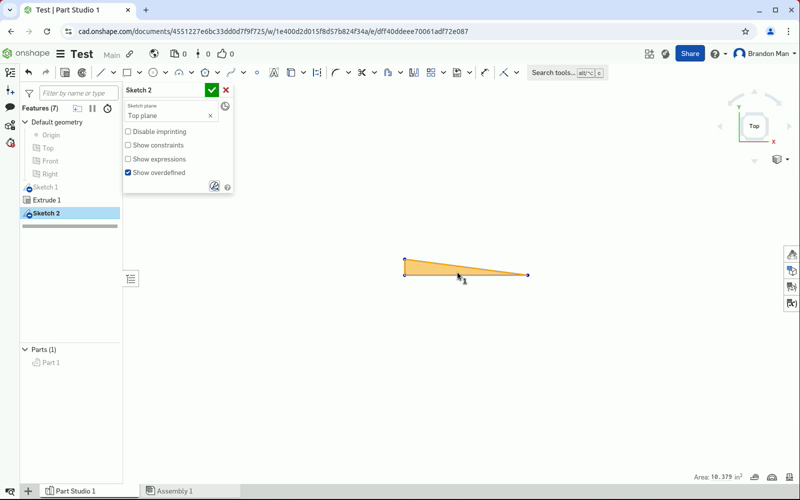
scroll(-6)
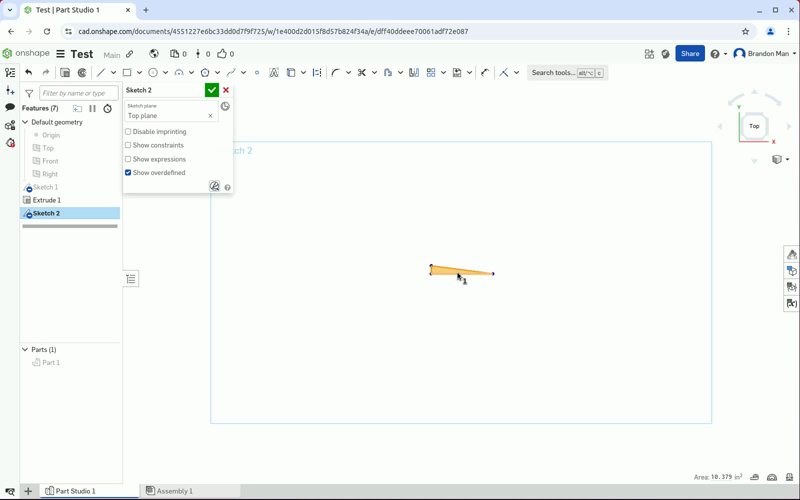
mouse_move(73, 352)
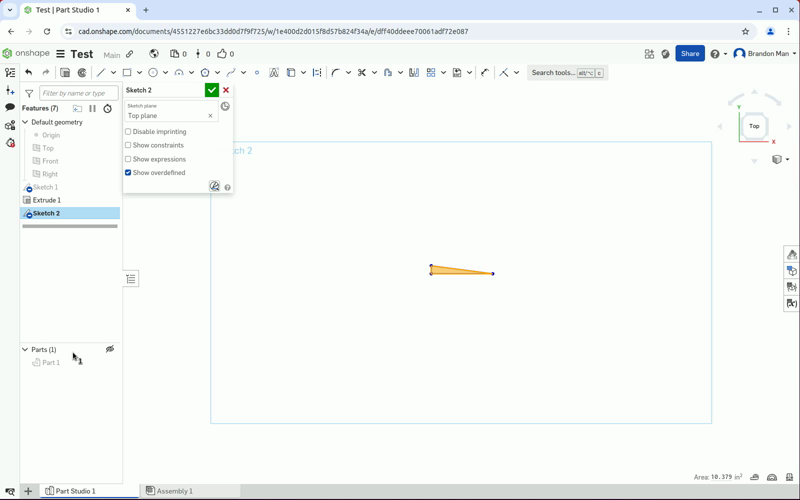
key(shift+y)
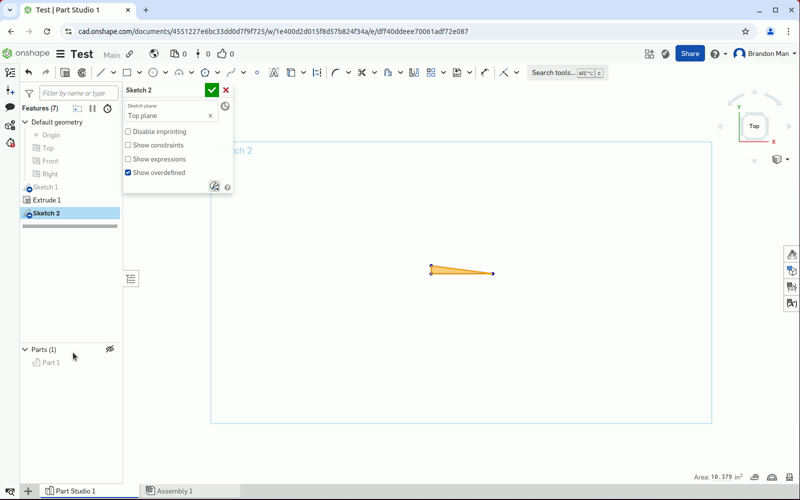
key(shift+e)
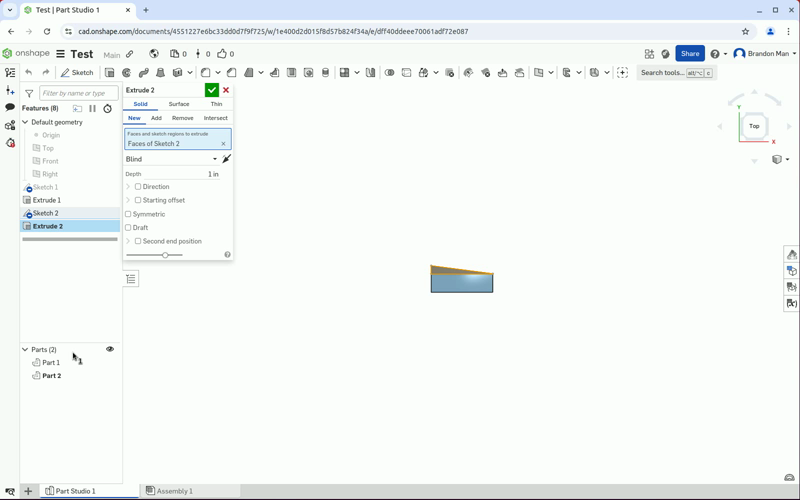
mouse_move(143, 106)
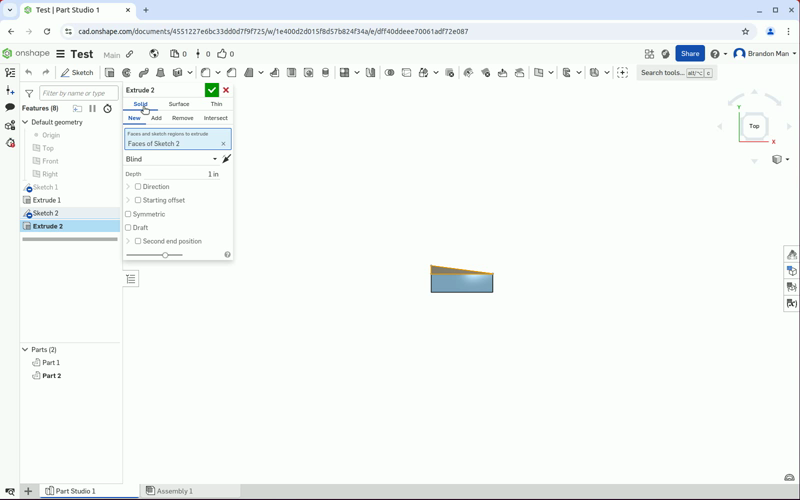
click(143, 106)
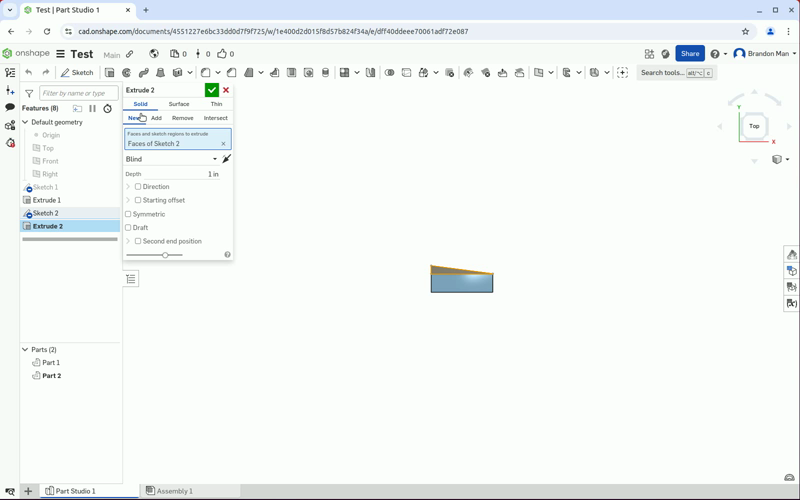
mouse_move(137, 120)
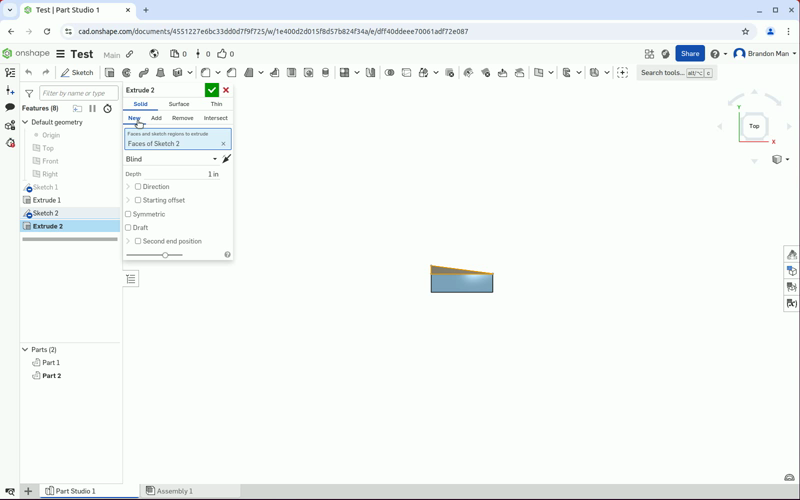
click(137, 120)
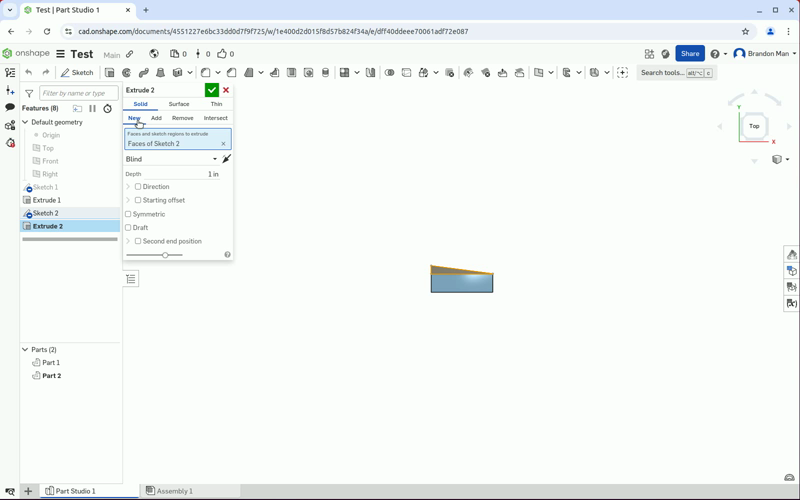
key(tab, 4)
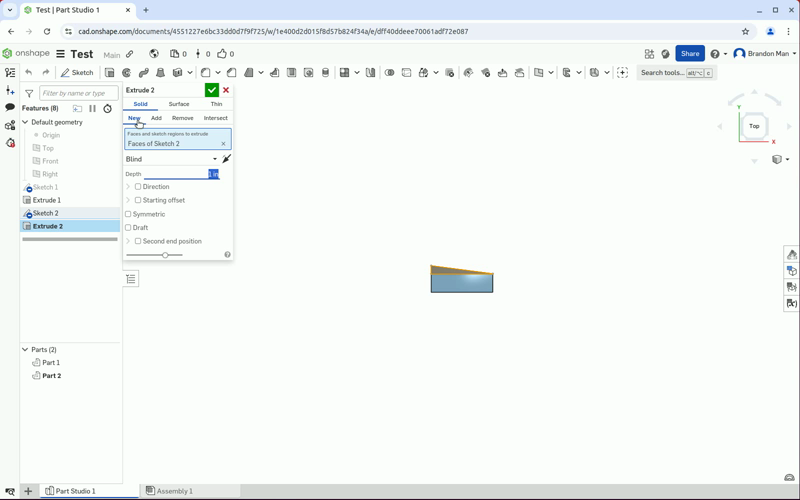
text(23.108)
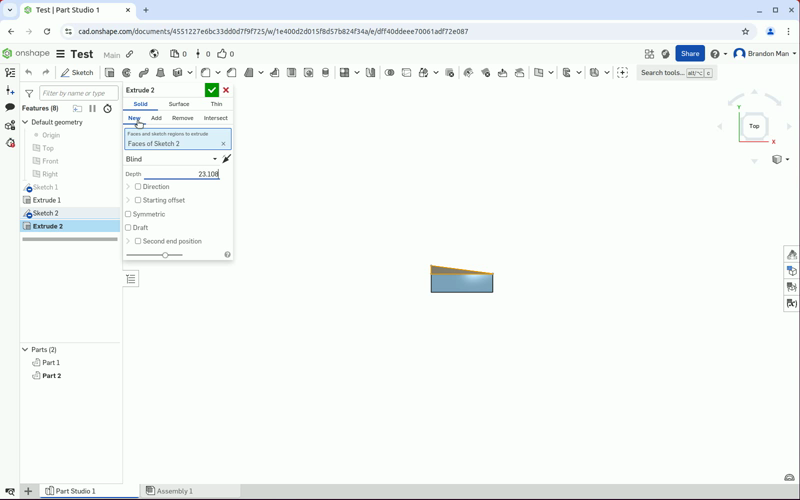
key(enter)
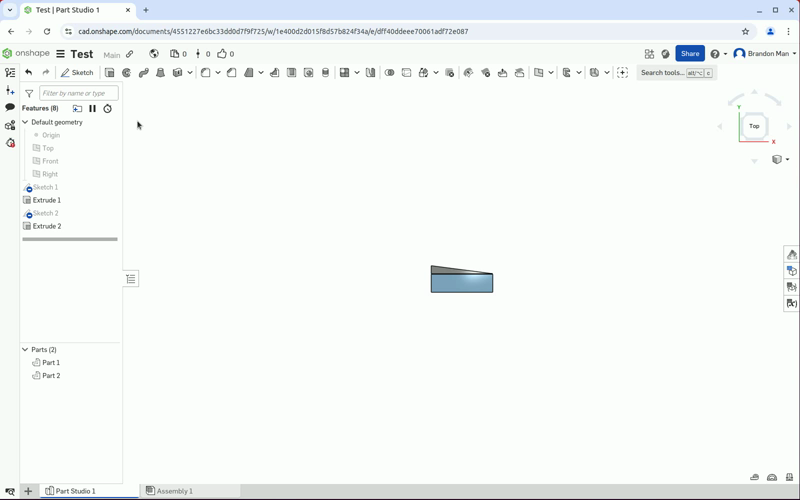
key(shift+h)
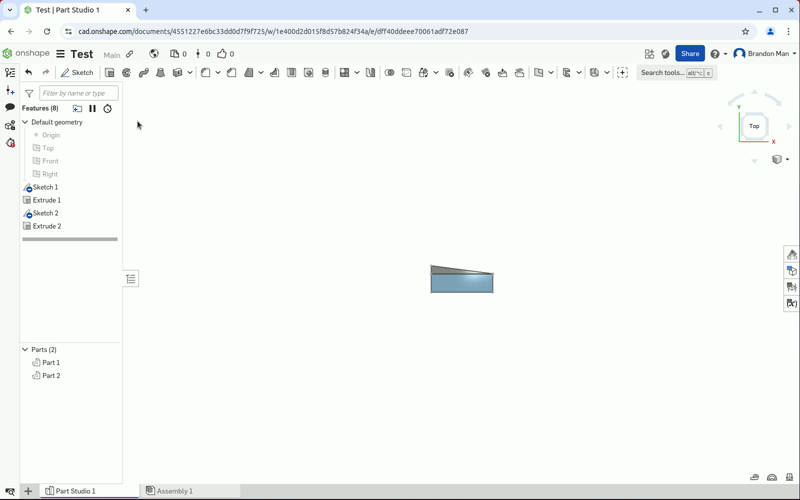
key(shift+h)
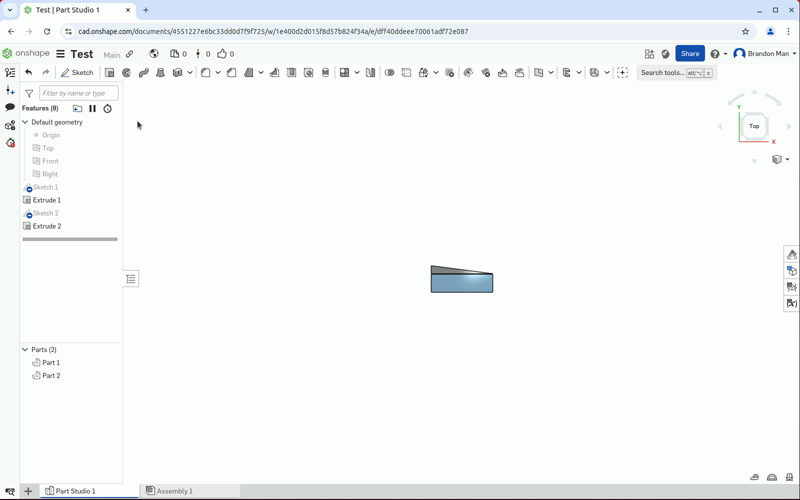
mouse_move(73, 189)
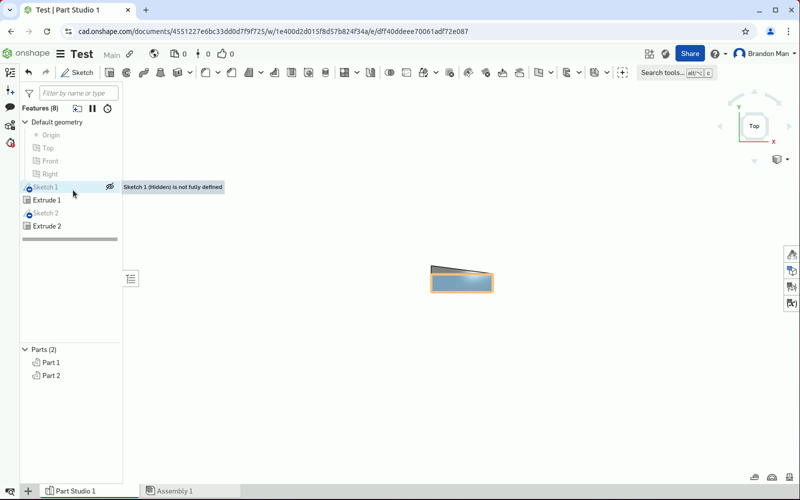
click(73, 189)
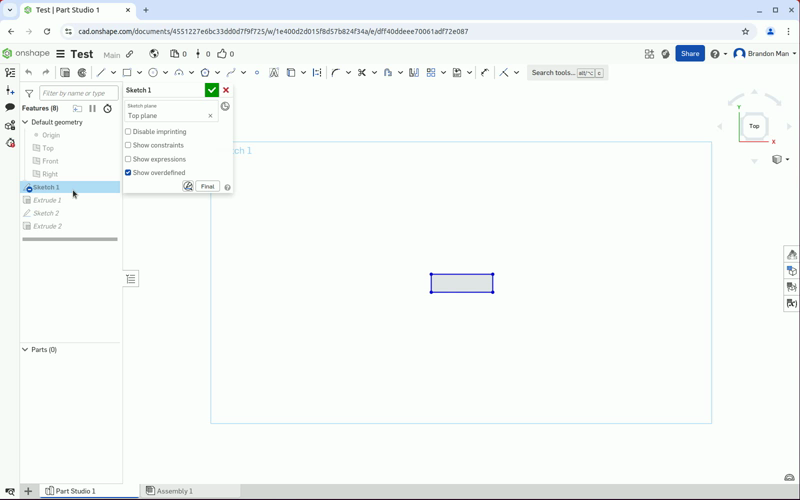
mouse_move(229, 92)
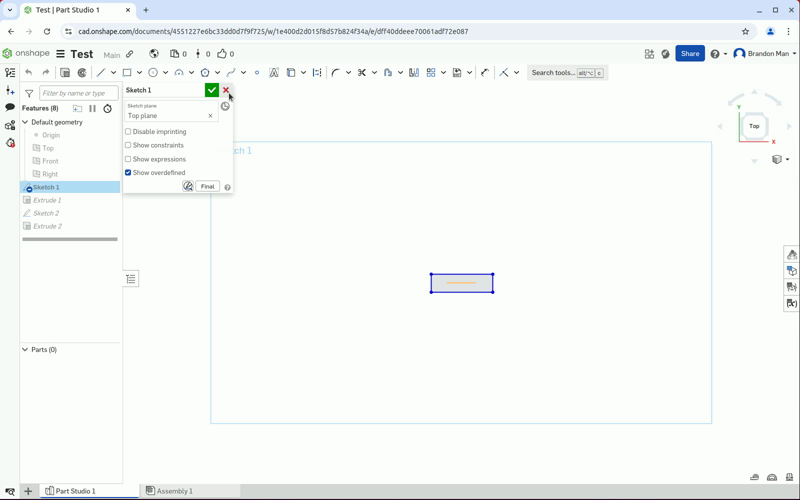
click(229, 92)
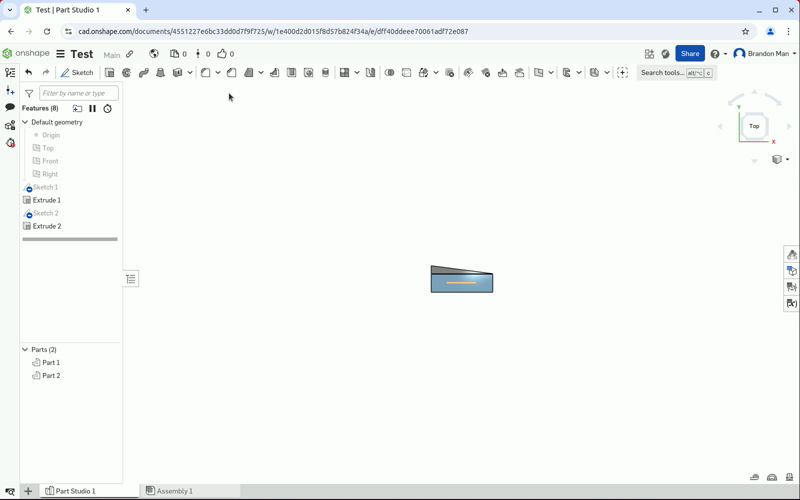
mouse_move(73, 352)
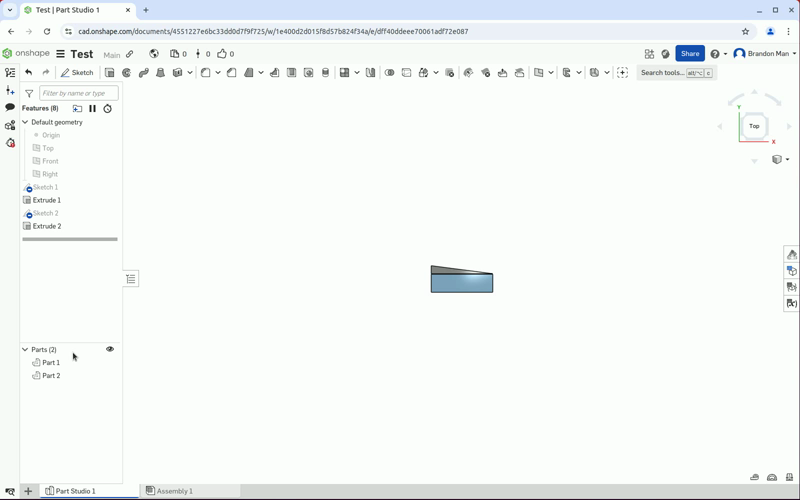
key(y)
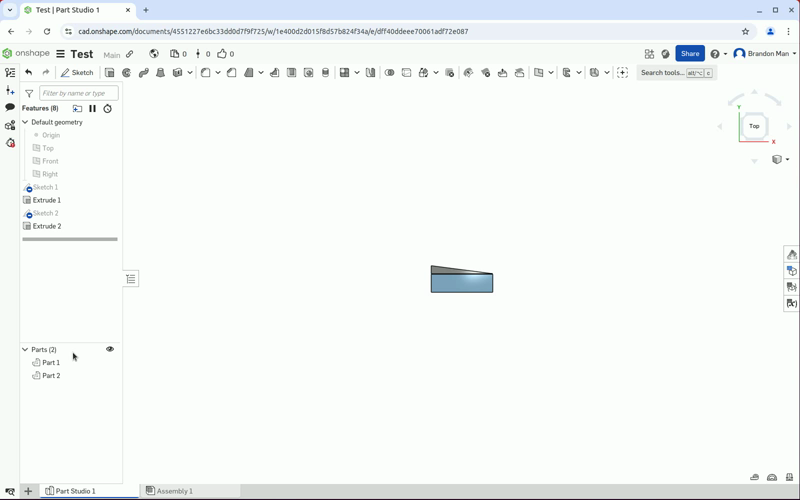
key(shift+p)
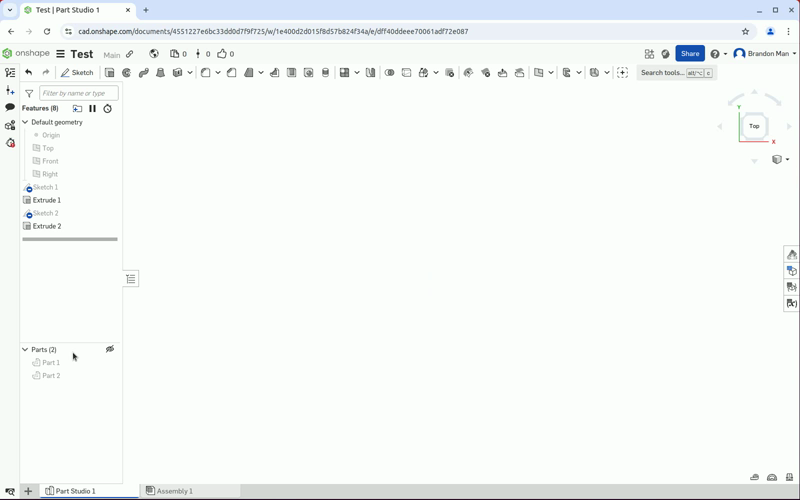
key(space)
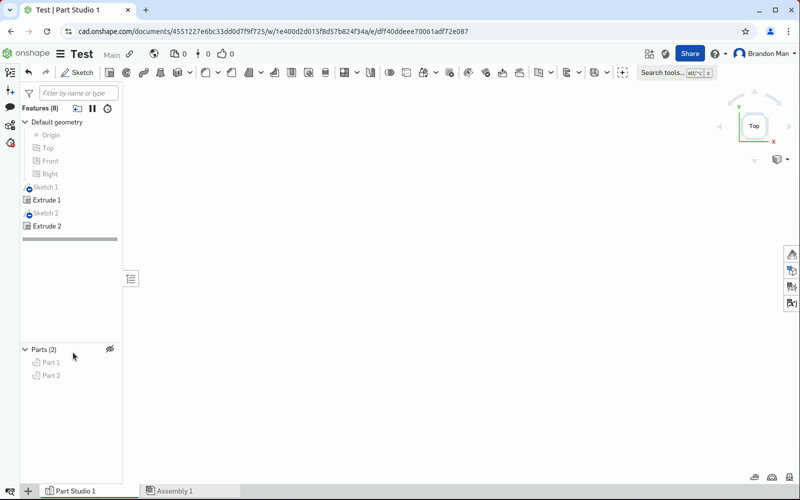
key_down(shift)
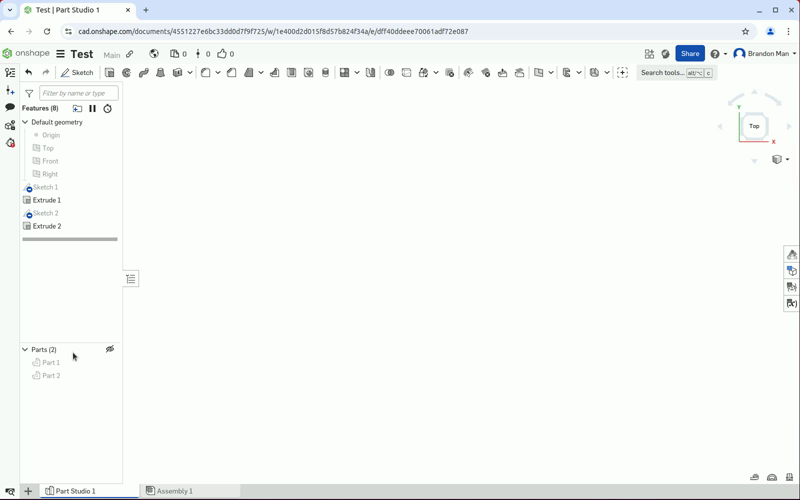
key(up)
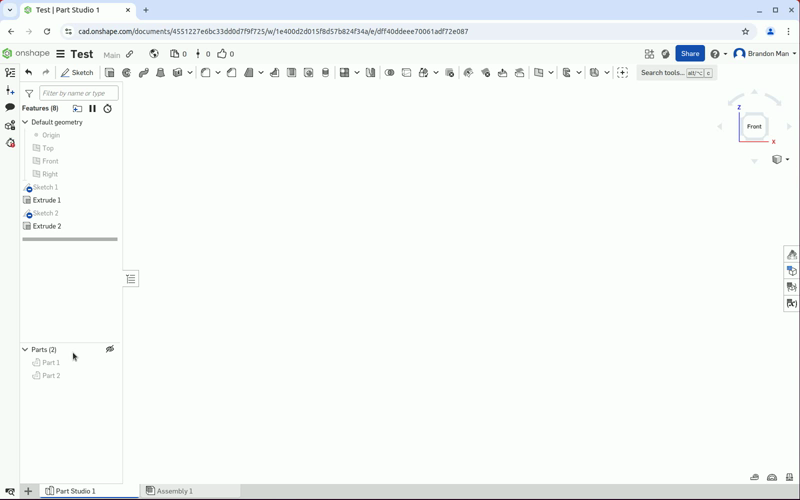
key_up(shift)
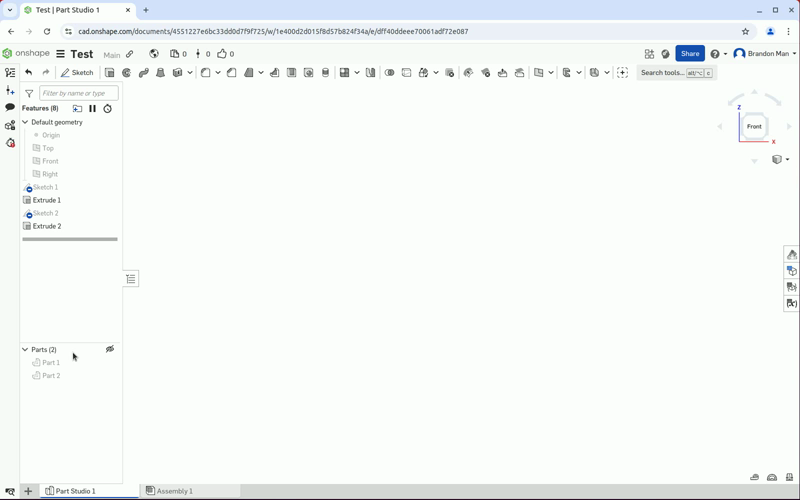
key(space)
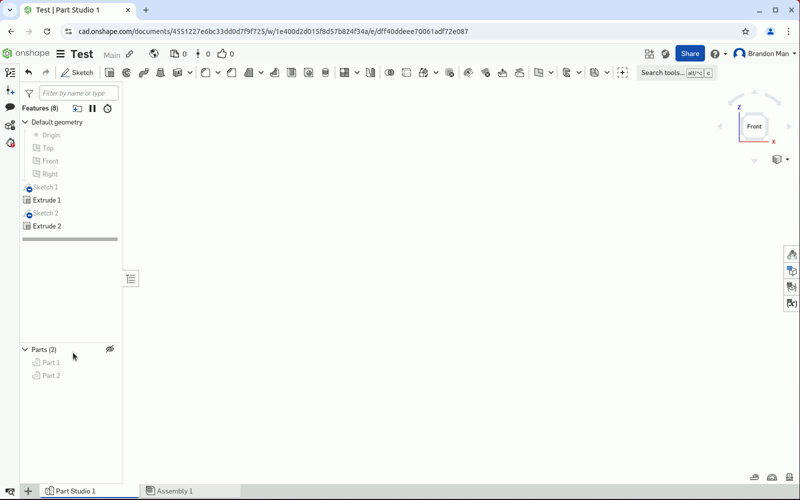
key_down(shift)
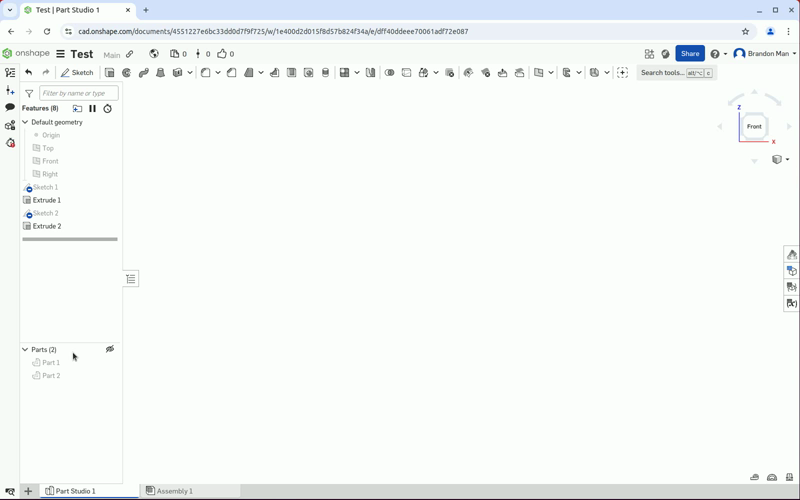
key(left)
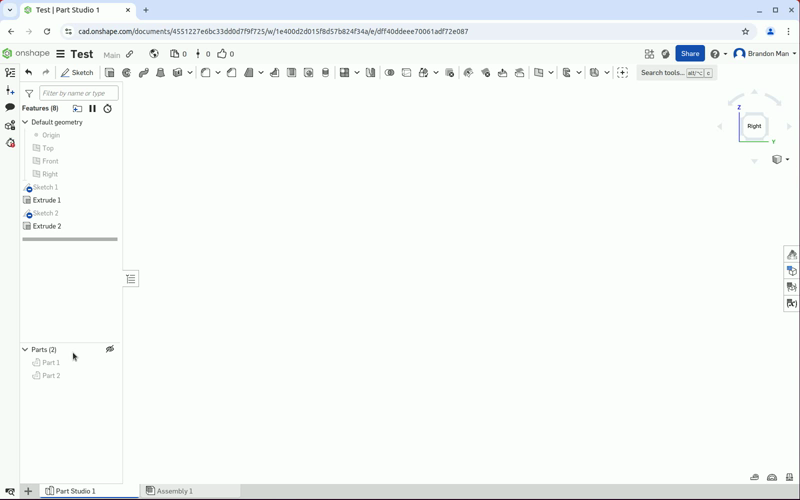
key_up(shift)
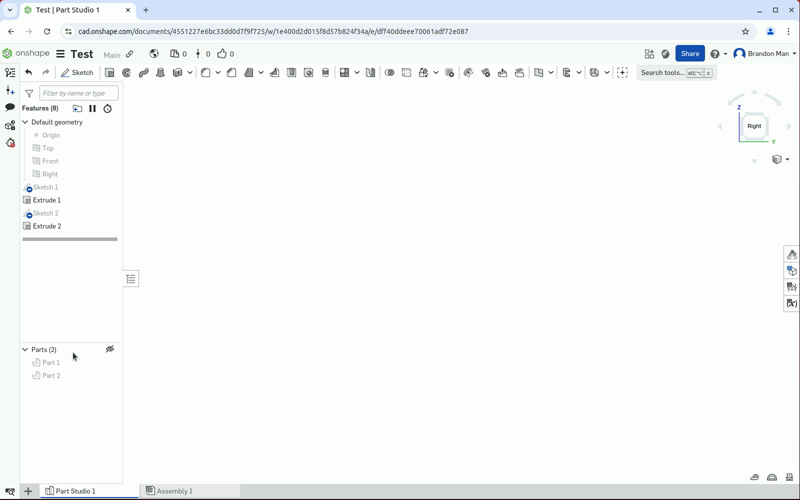
mouse_move(73, 352)
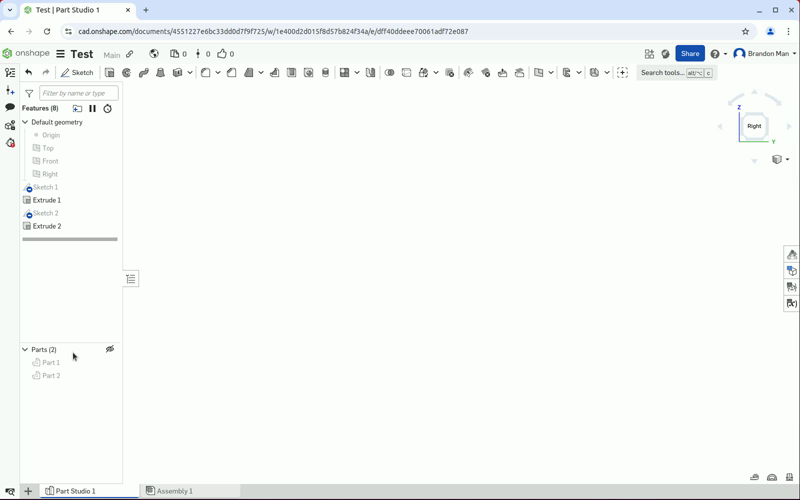
key(shift+y)
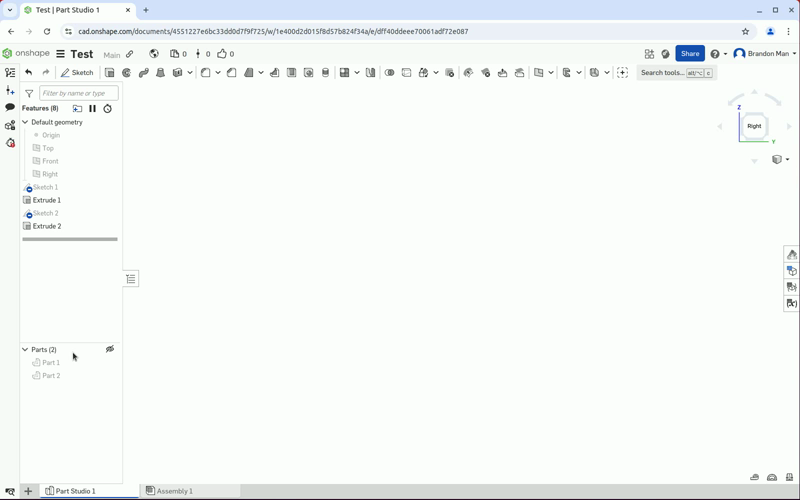
key(shift+s)
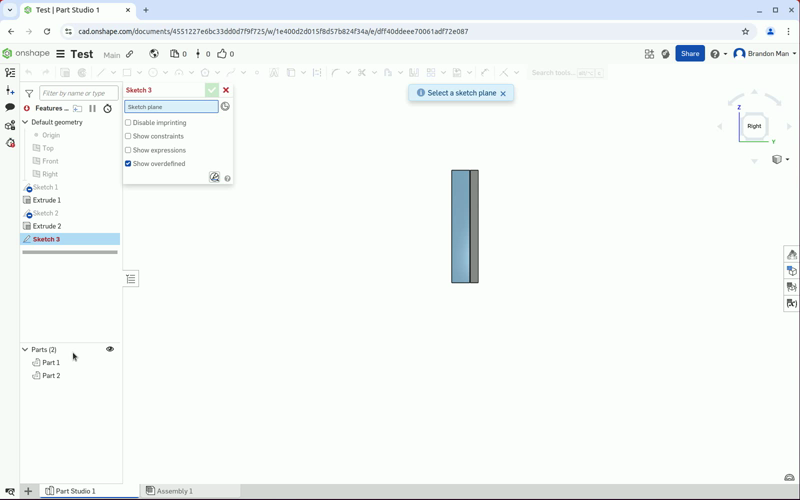
mouse_move(73, 176)
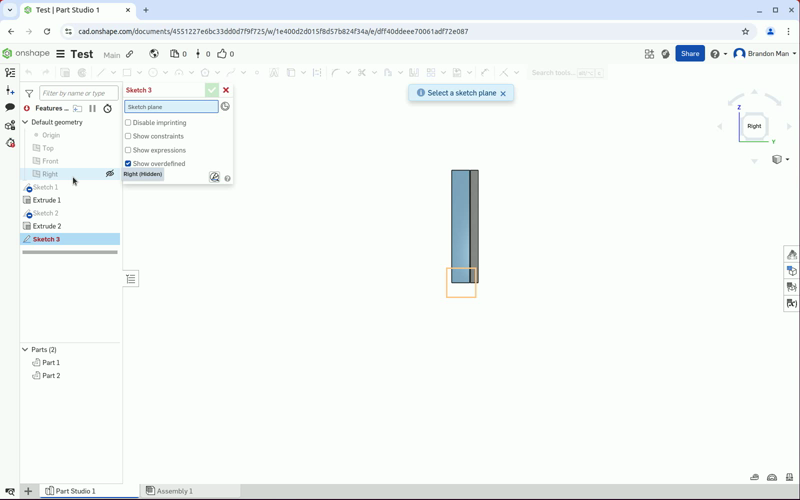
click(73, 176)
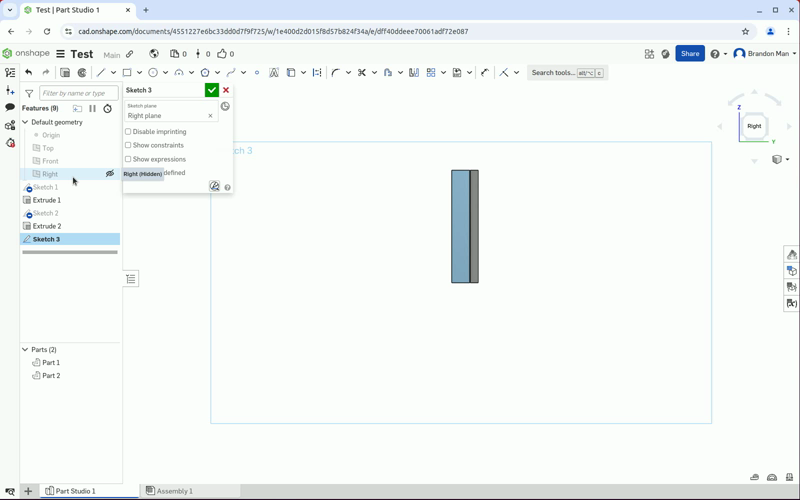
mouse_move(73, 352)
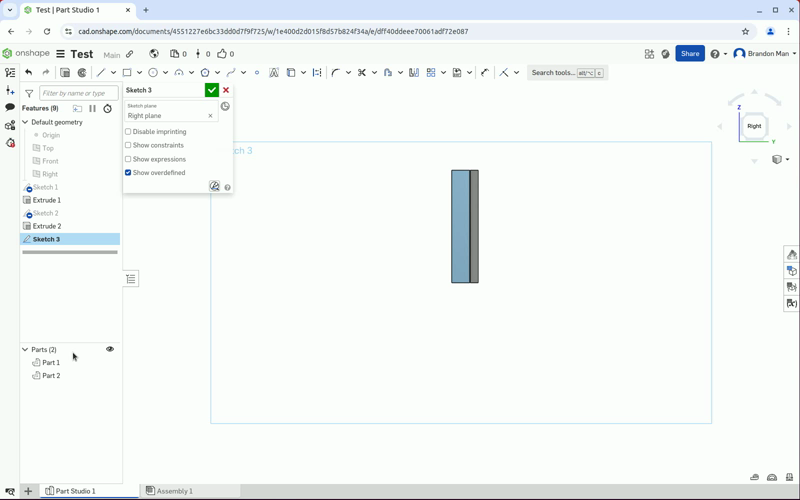
key(y)
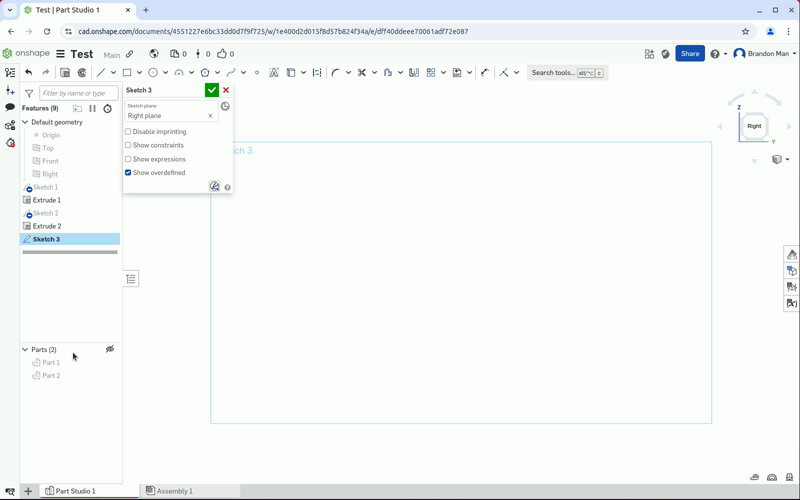
key(l)
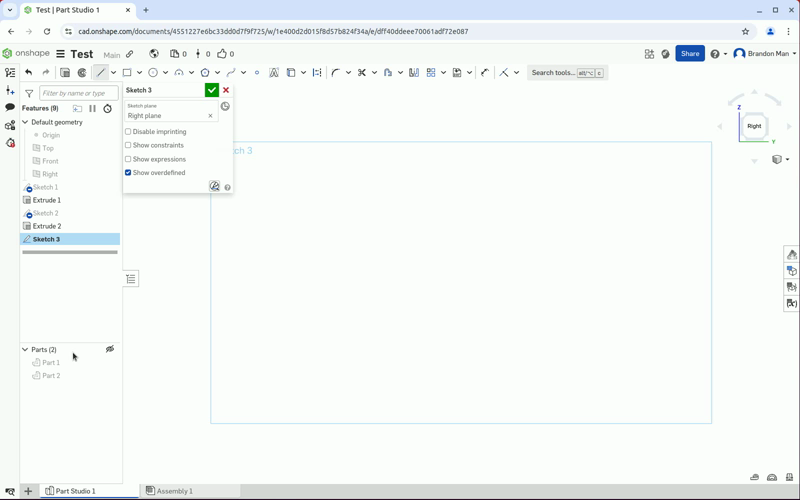
key_down(shift)
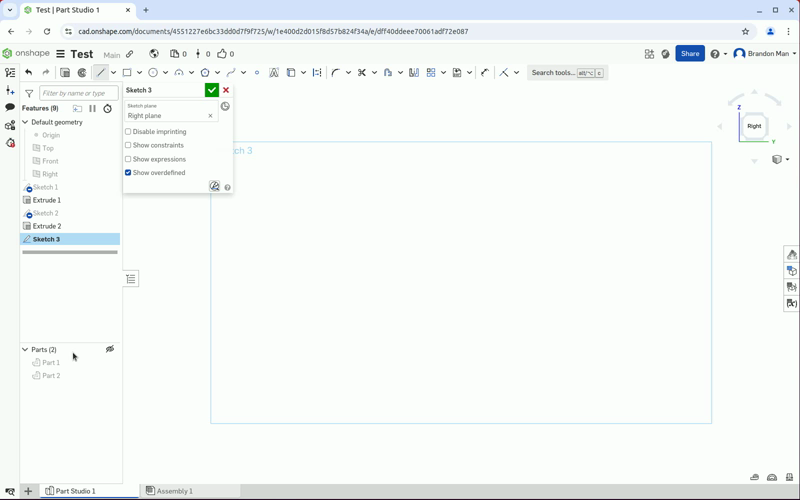
mouse_move(454, 274)
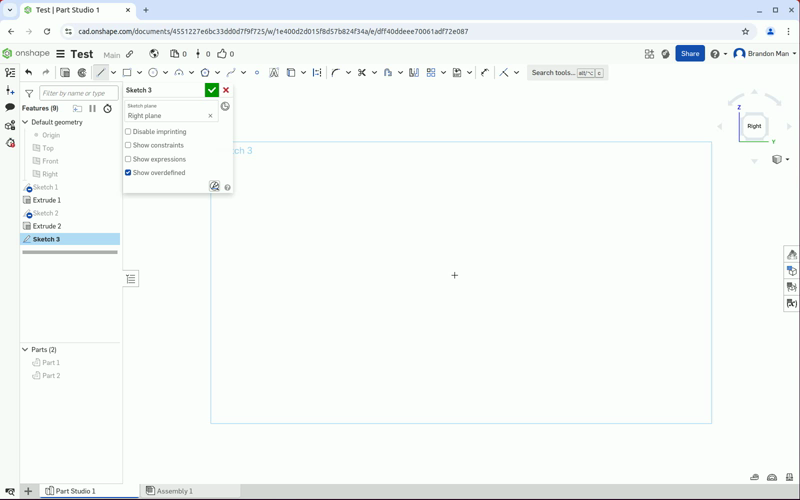
click(454, 274)
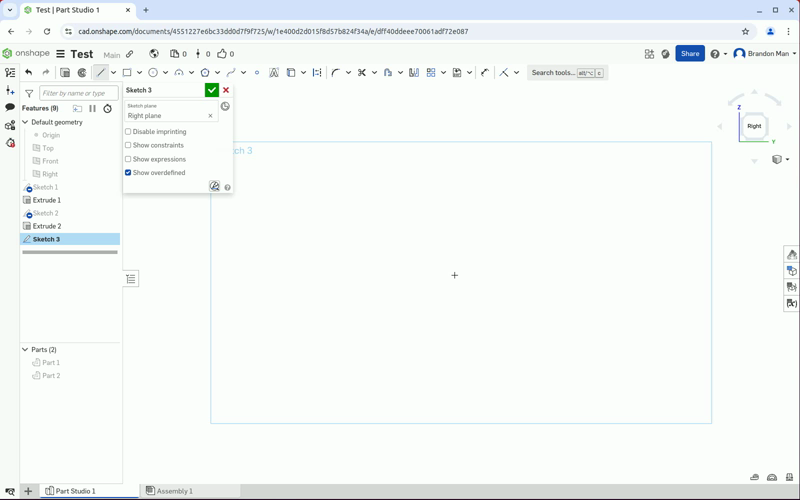
key_up(shift)
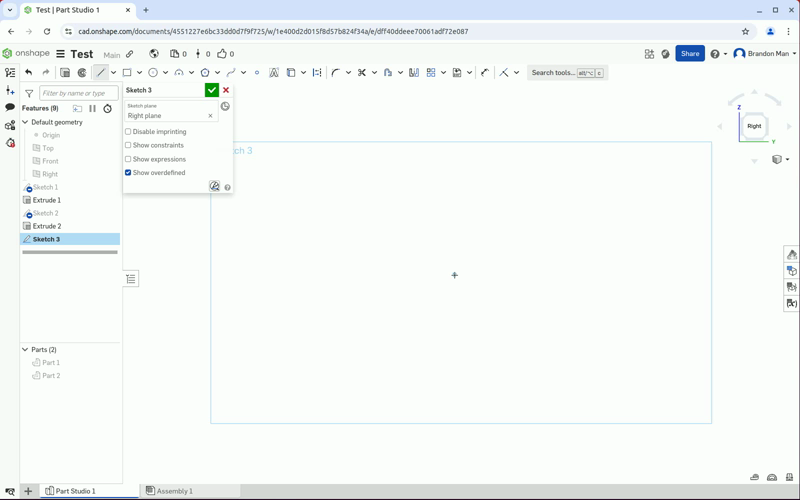
key_down(shift)
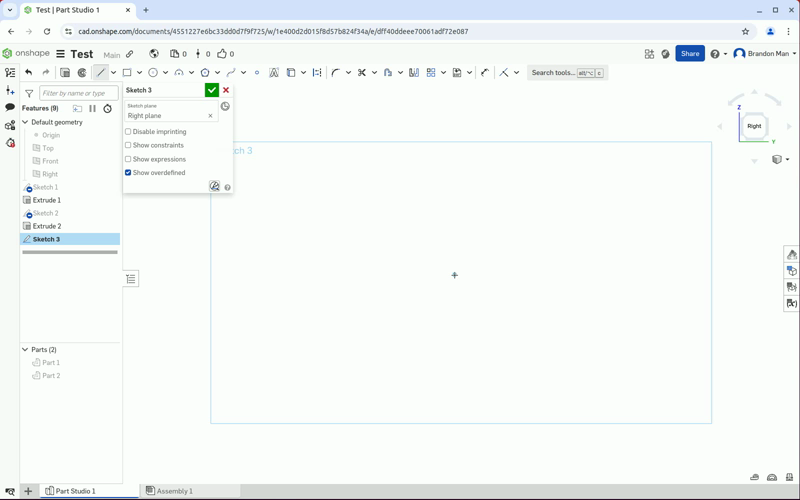
mouse_move(484, 274)
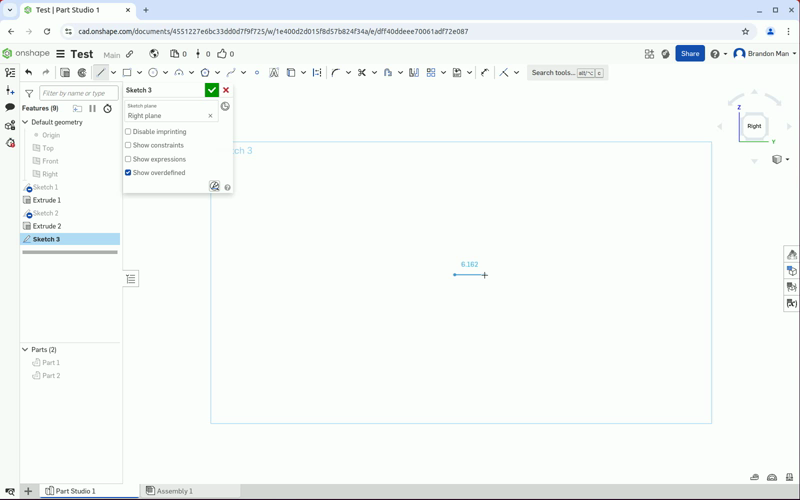
mouse_move(496, 274)
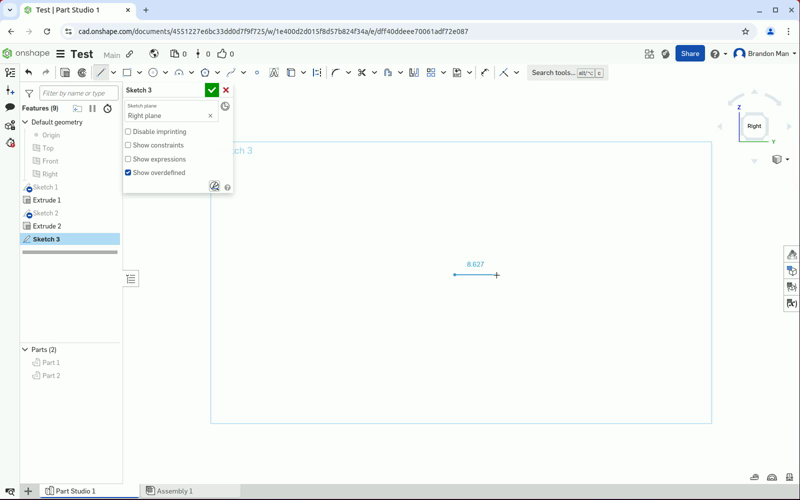
click(496, 274)
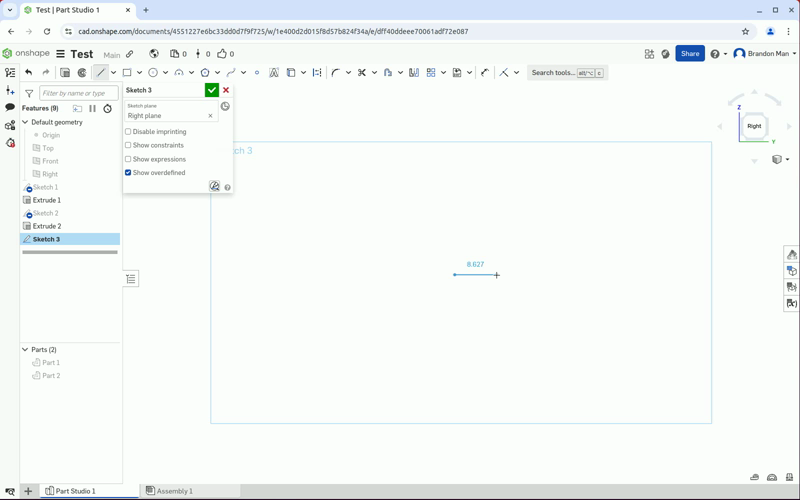
key_up(shift)
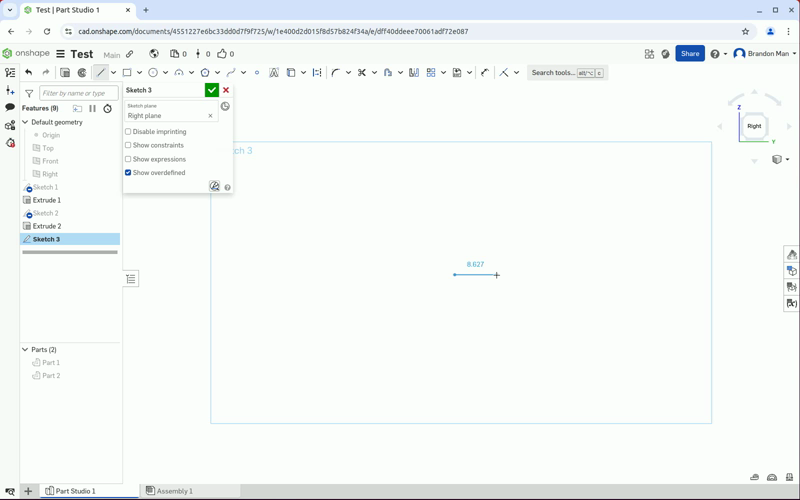
key_down(shift)
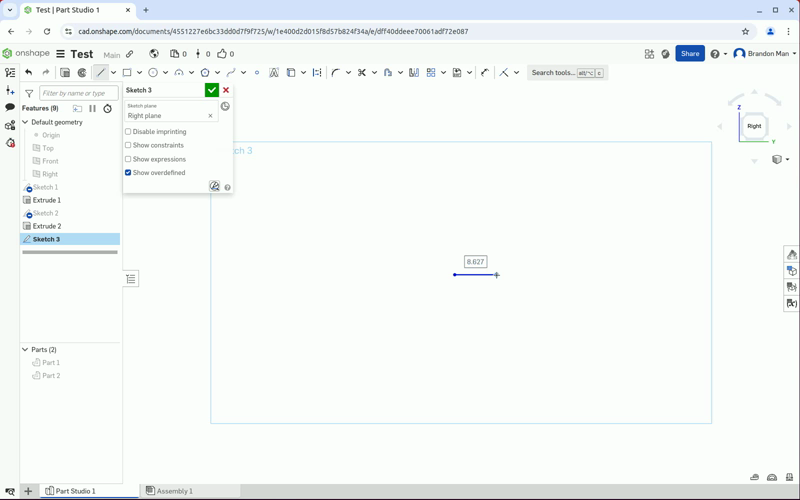
mouse_move(496, 207)
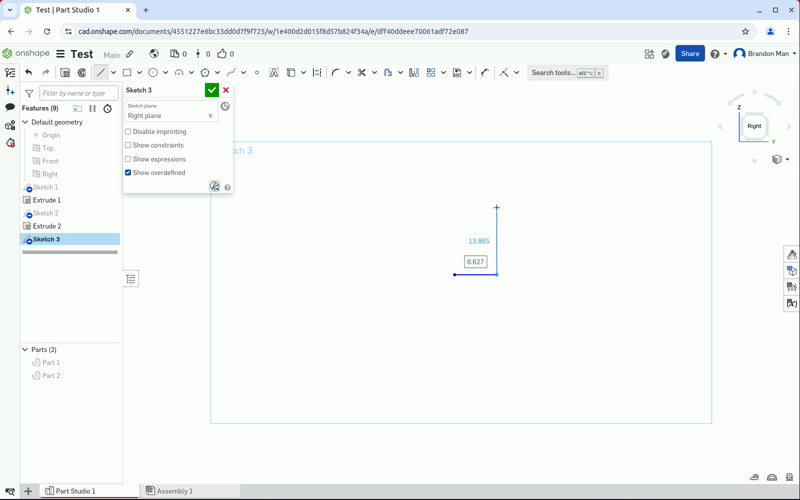
click(496, 207)
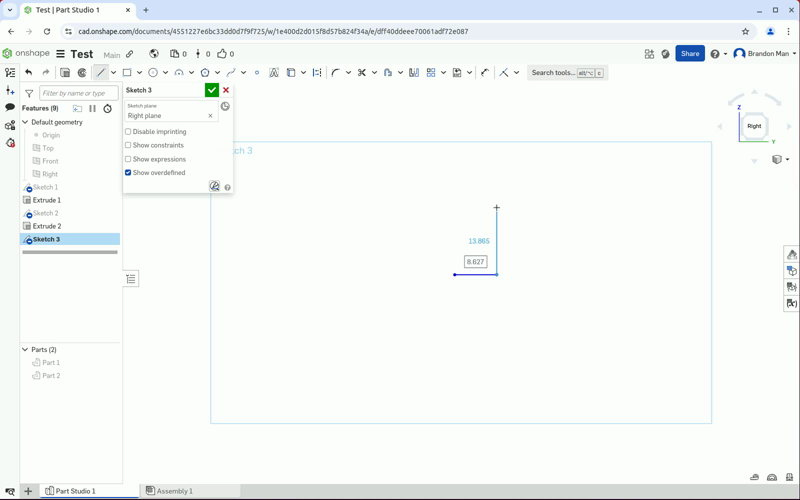
key_up(shift)
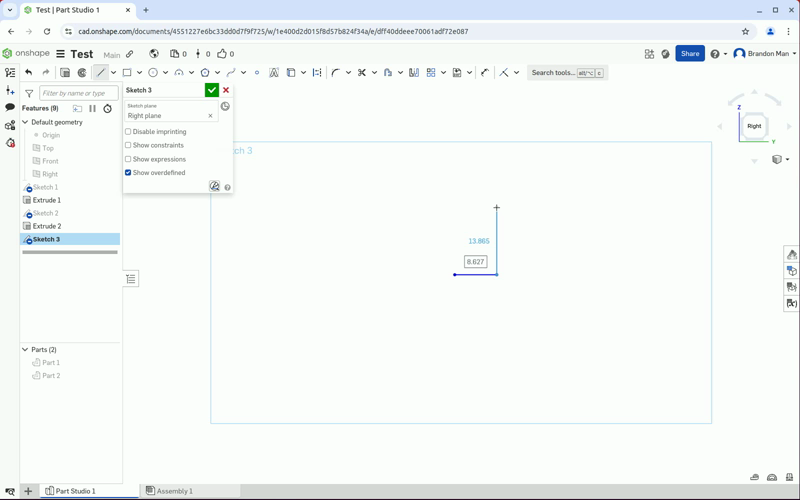
key_down(shift)
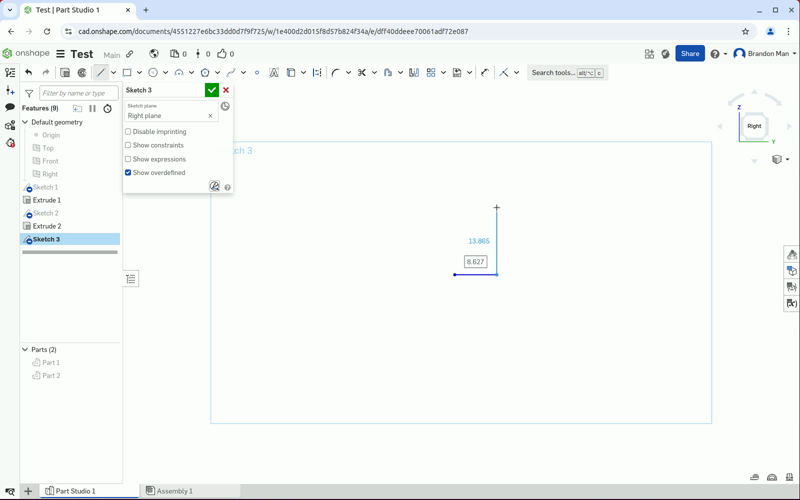
mouse_move(526, 207)
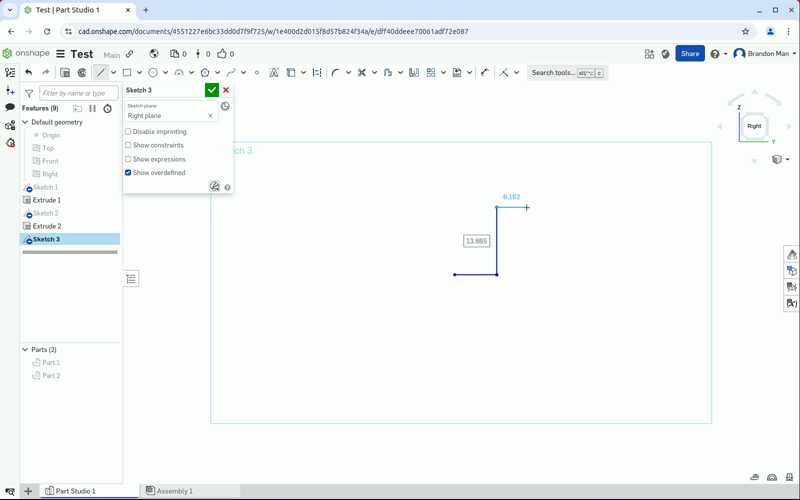
mouse_move(454, 207)
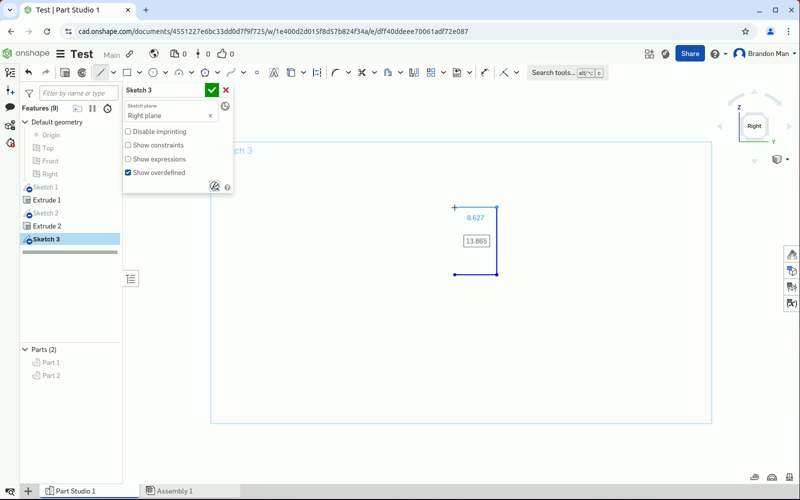
click(454, 207)
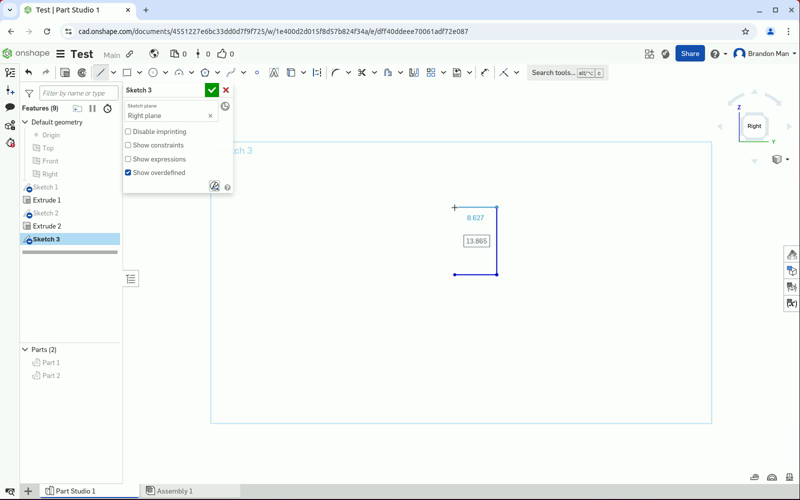
key_up(shift)
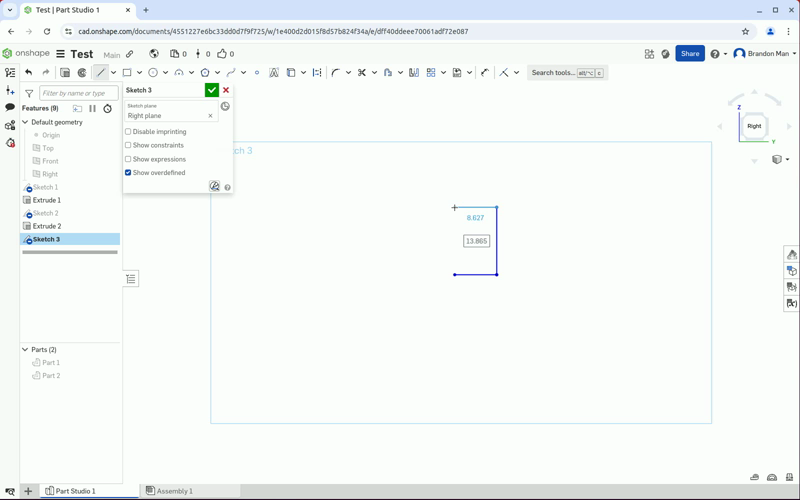
key_down(shift)
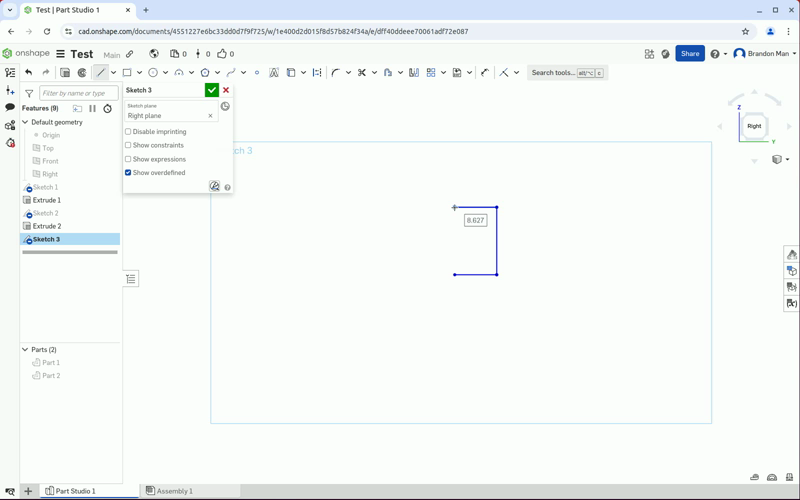
mouse_move(454, 274)
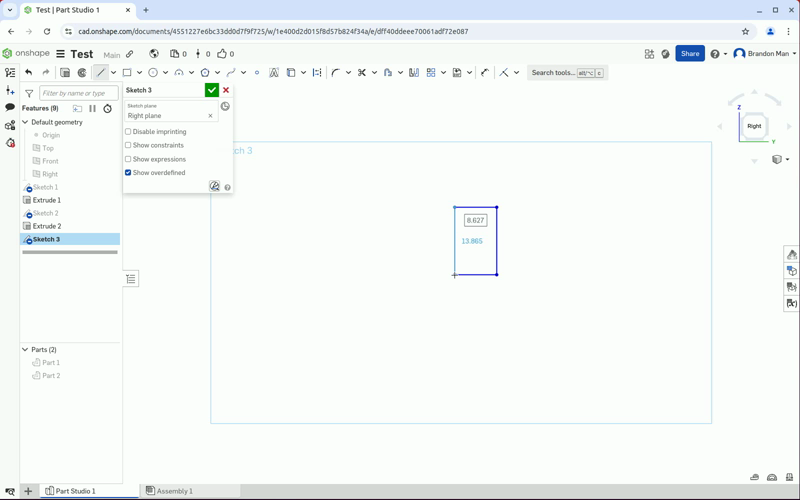
key_up(shift)
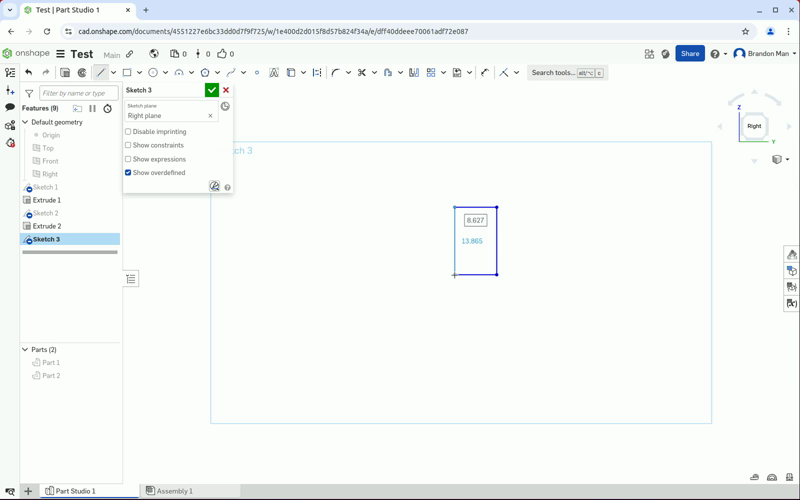
click(454, 274)
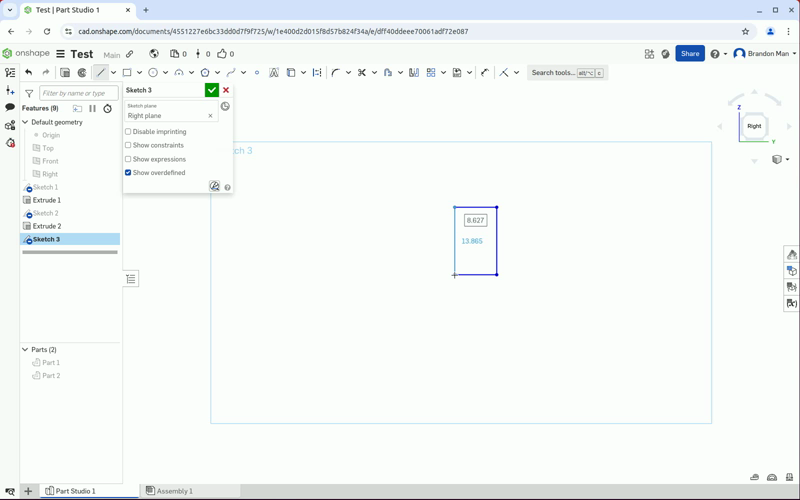
key(esc)
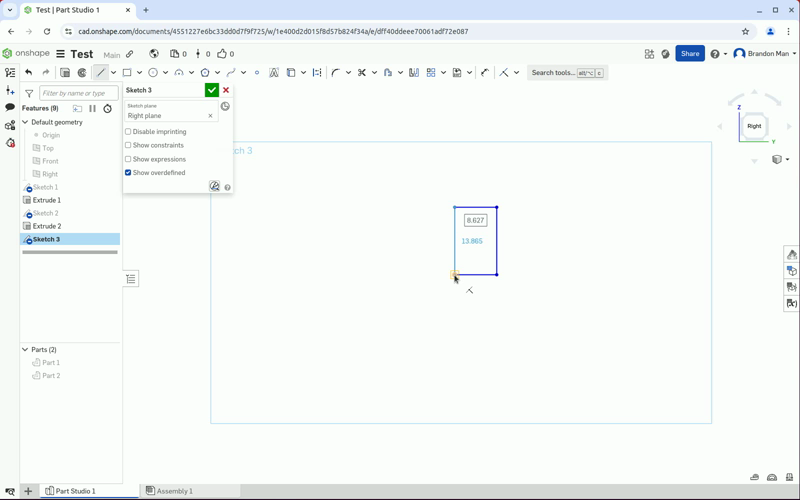
mouse_move(459, 218)
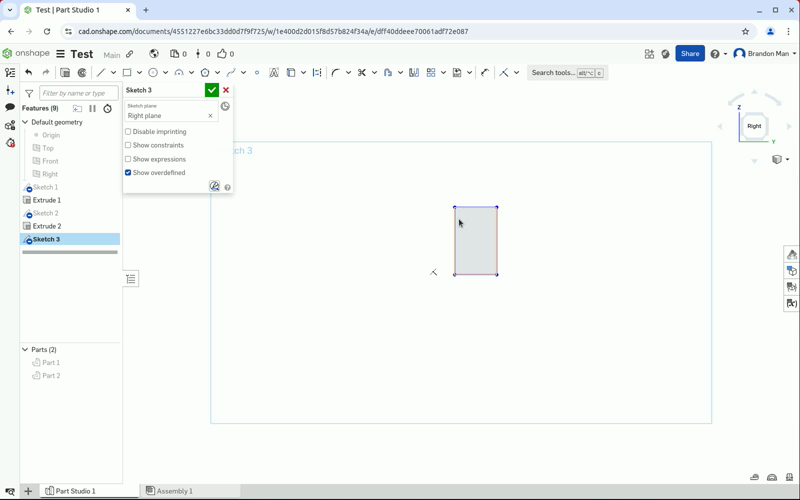
click(459, 218)
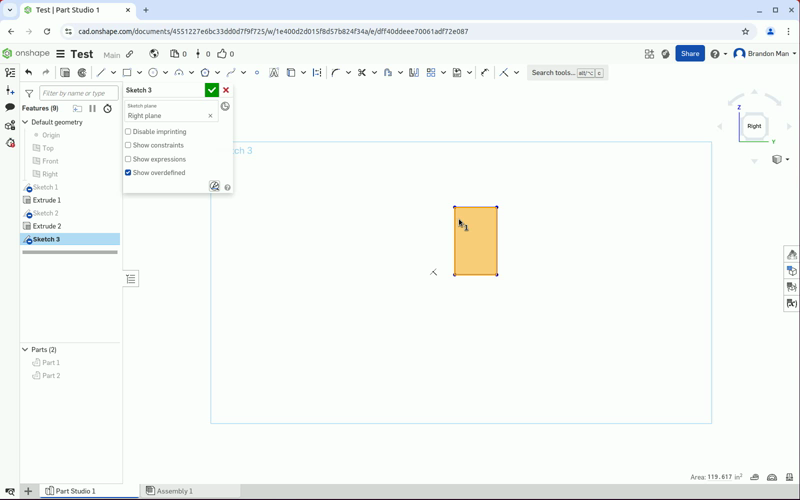
mouse_move(73, 352)
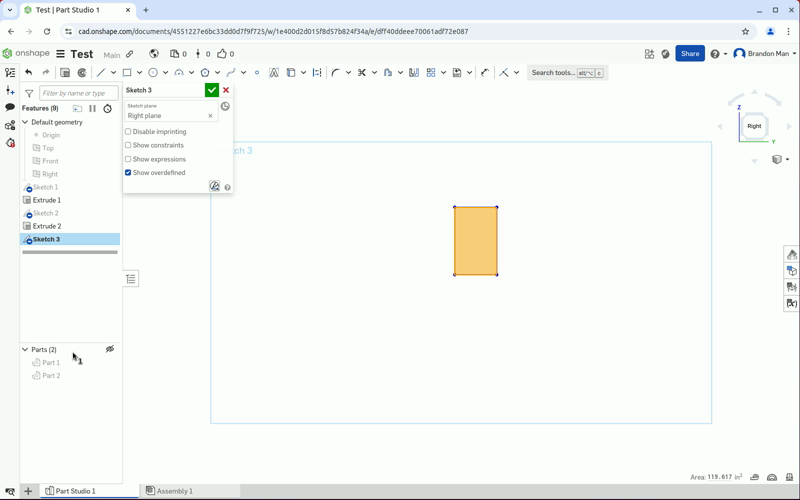
key(shift+y)
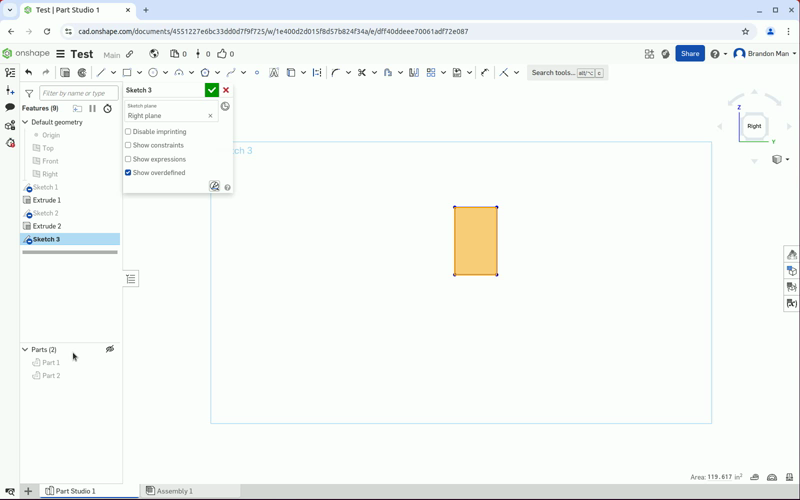
key(shift+e)
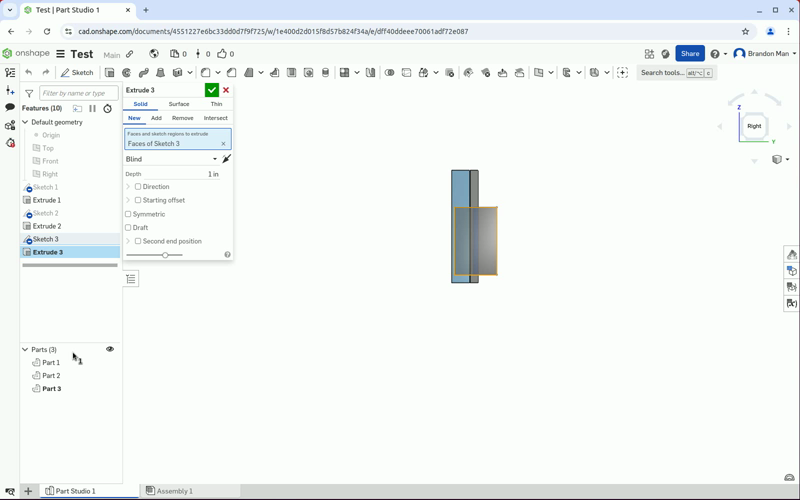
mouse_move(143, 106)
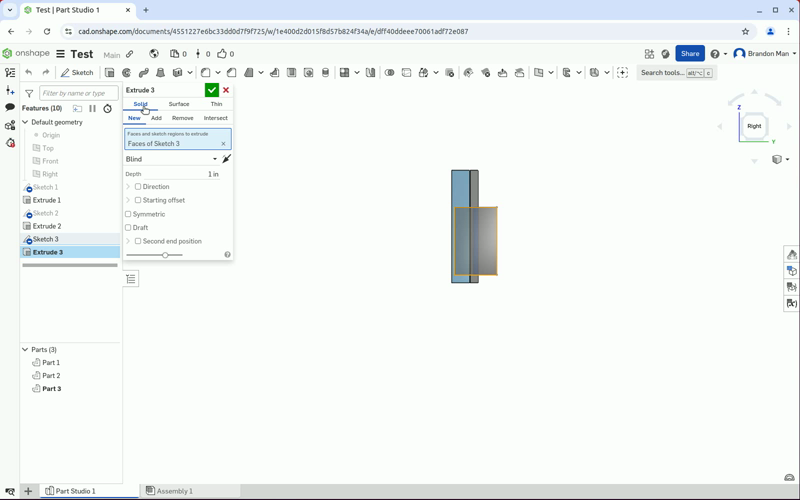
click(143, 106)
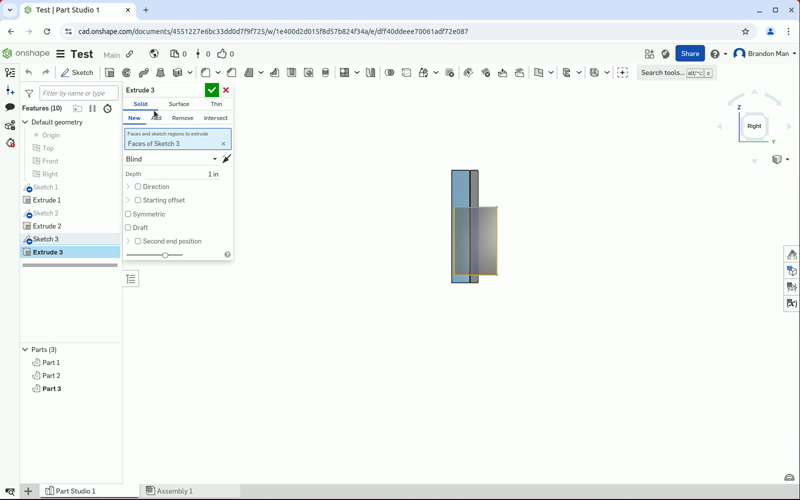
mouse_move(186, 120)
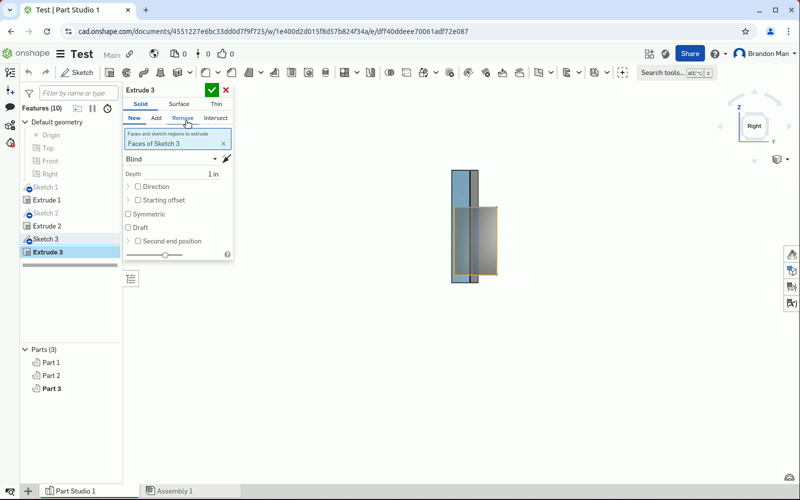
click(186, 120)
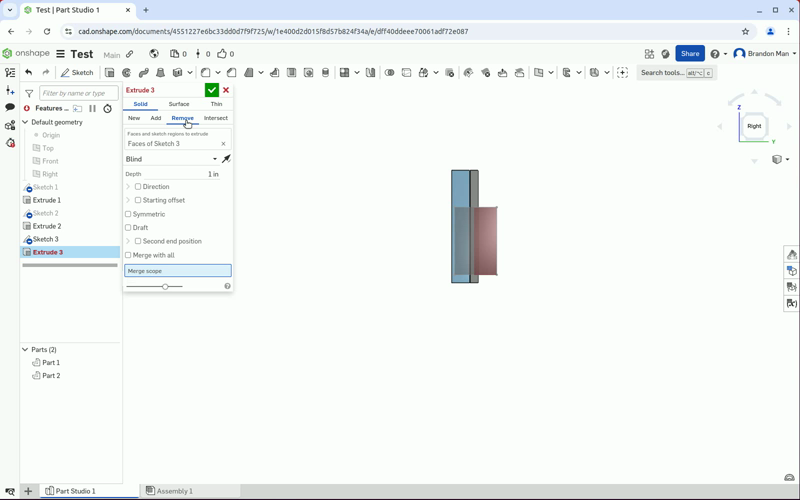
key(tab, 4)
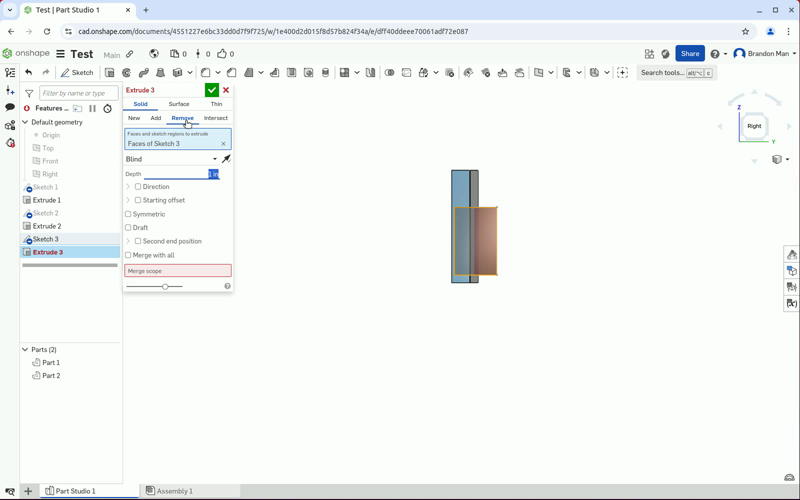
text(15.406)
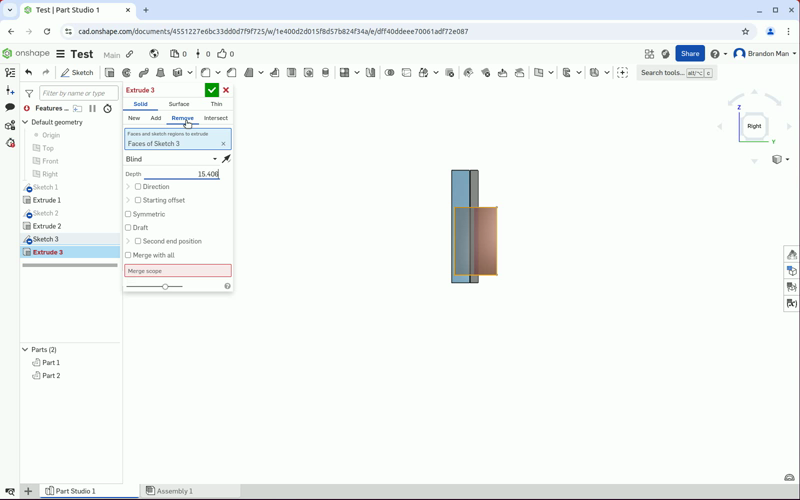
key(tab, 3)
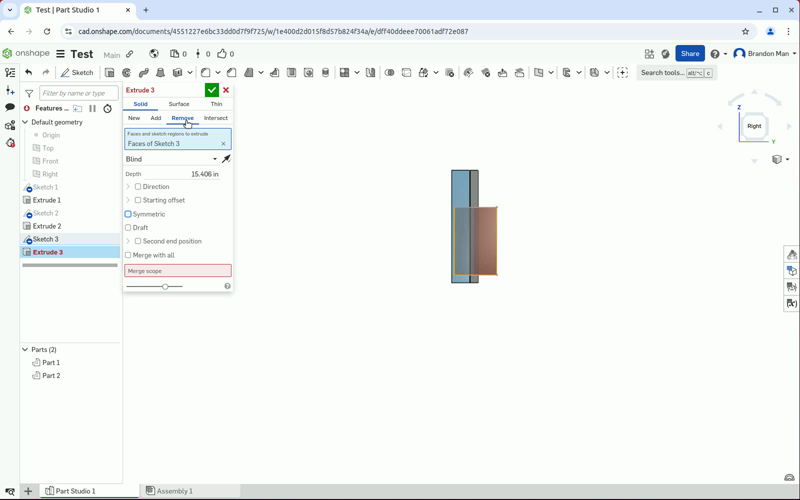
key(space)
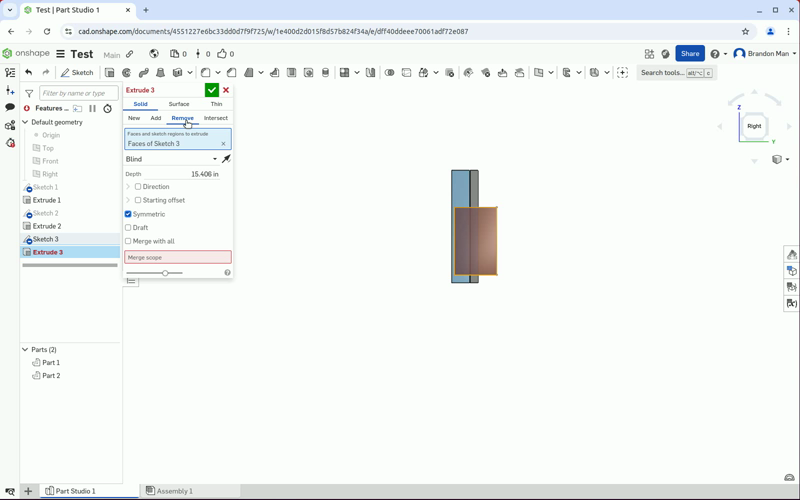
key(tab, 2)
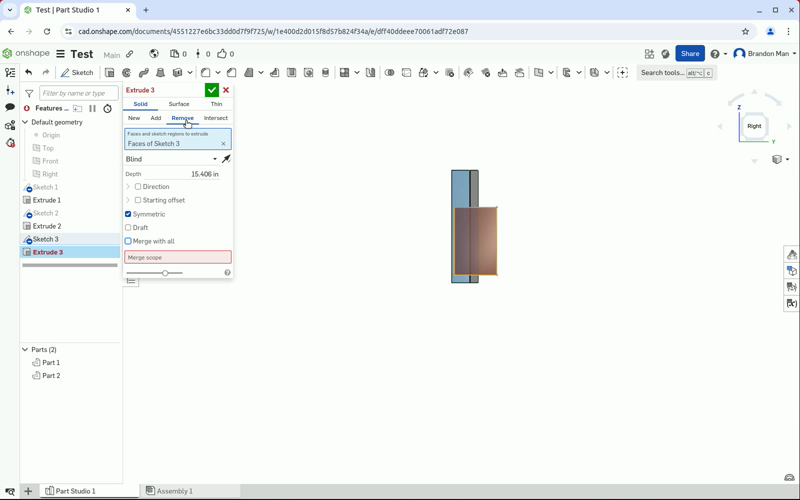
key(space)
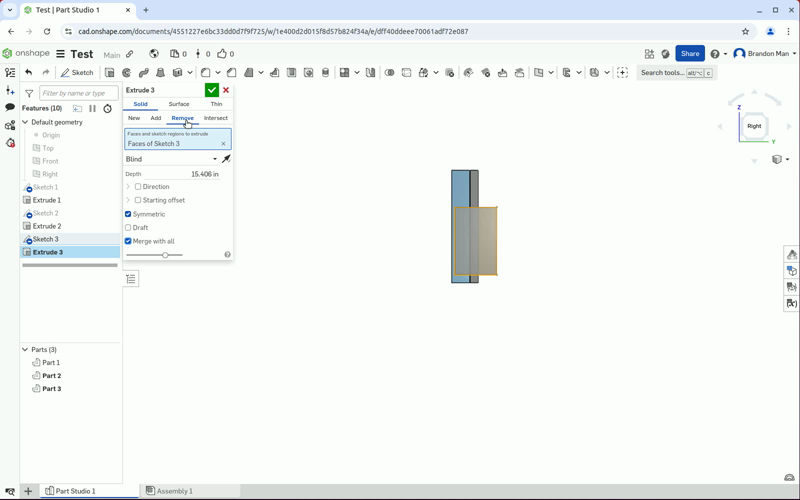
key(enter)
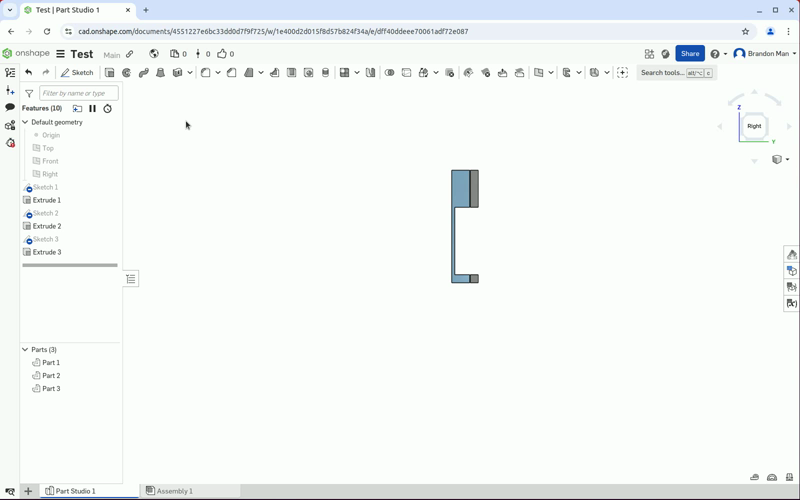
key(shift+h)
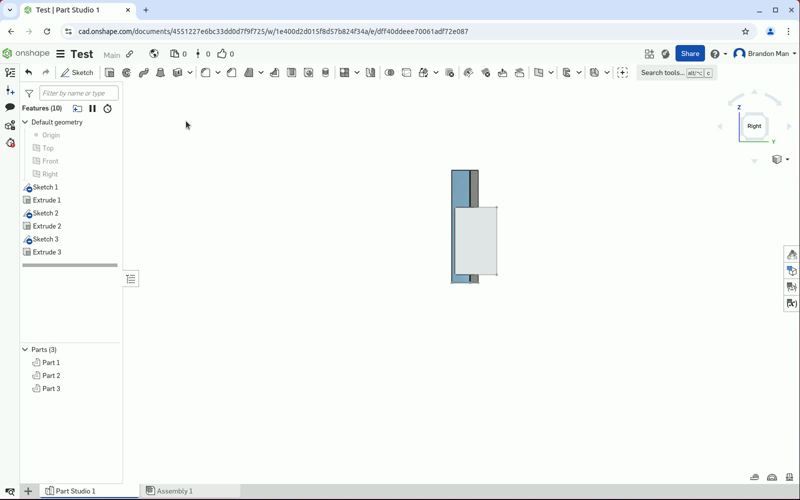
key(shift+h)
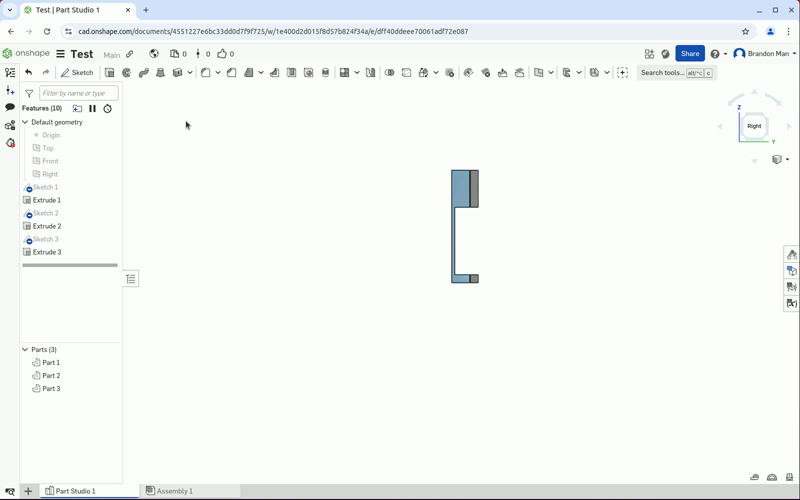
mouse_move(73, 189)
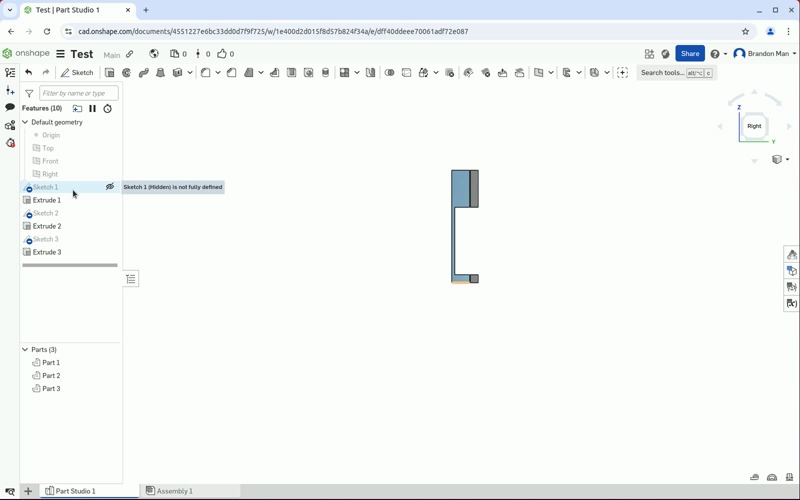
click(73, 189)
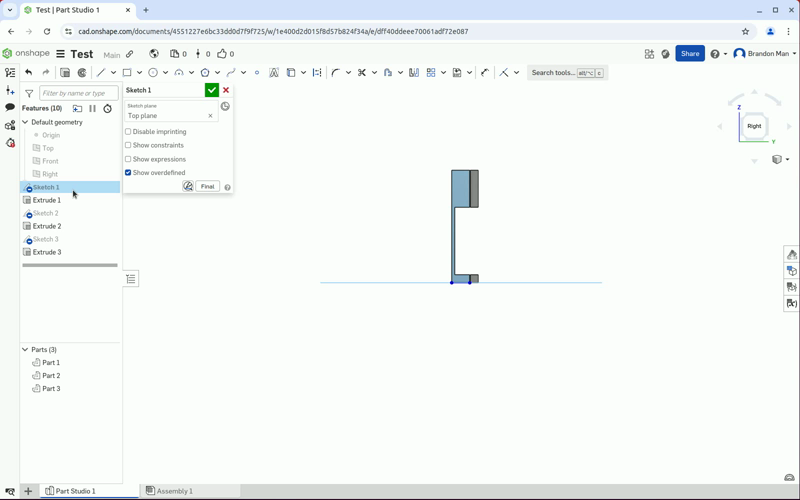
mouse_move(229, 92)
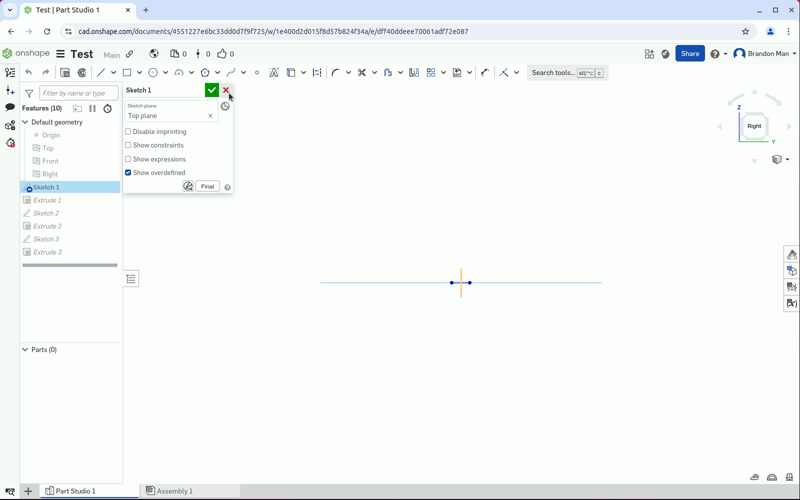
click(229, 92)
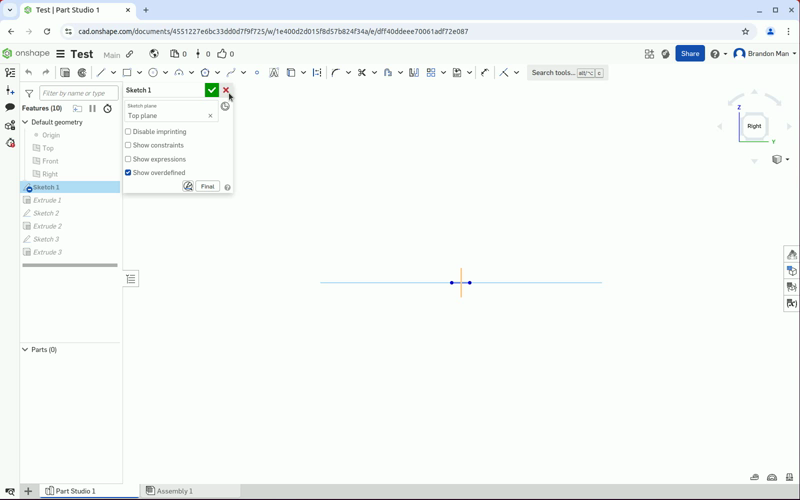
key(shift+s)
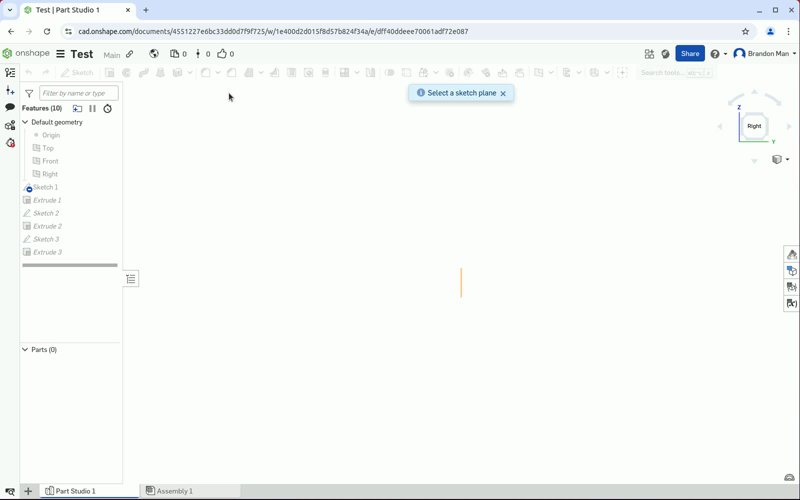
mouse_move(73, 176)
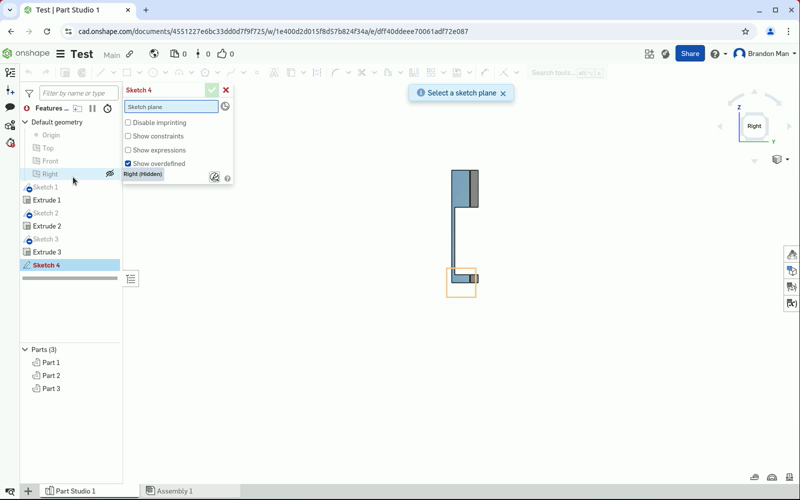
click(73, 176)
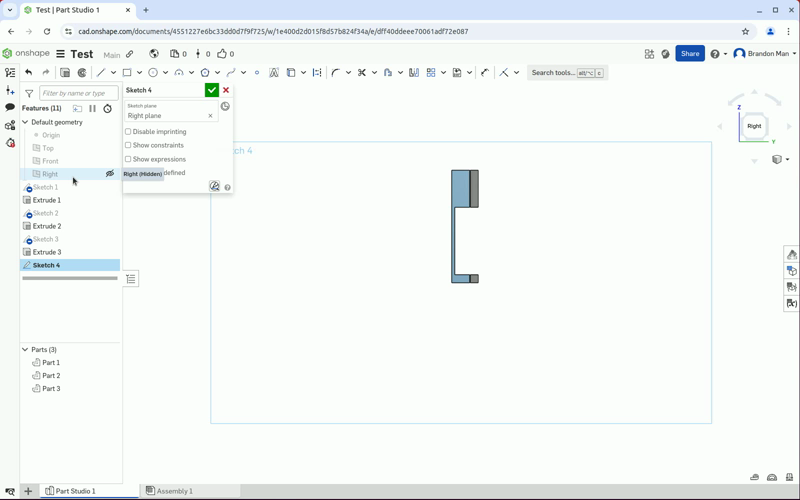
mouse_move(73, 352)
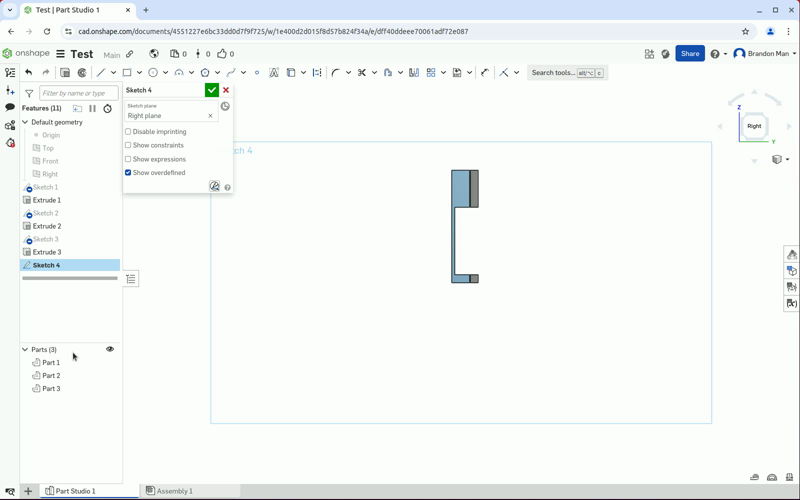
key(y)
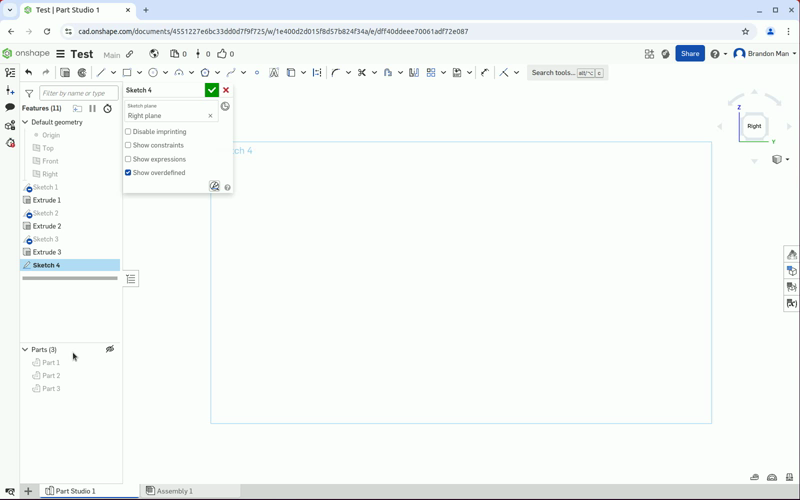
key(l)
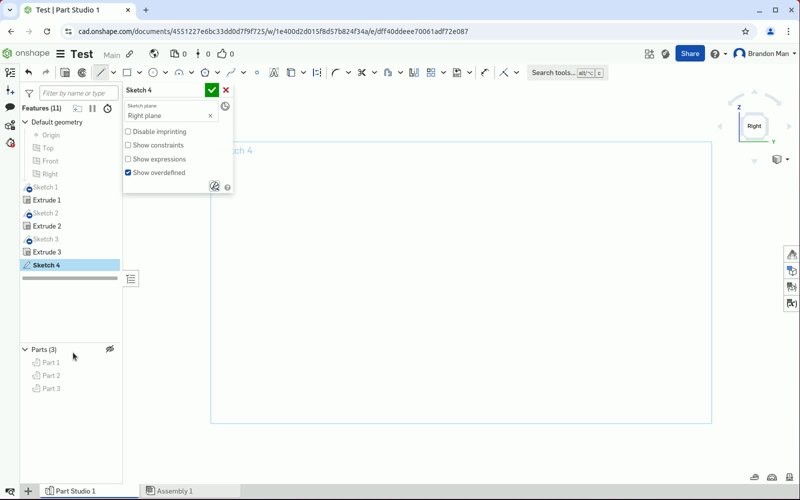
key_down(shift)
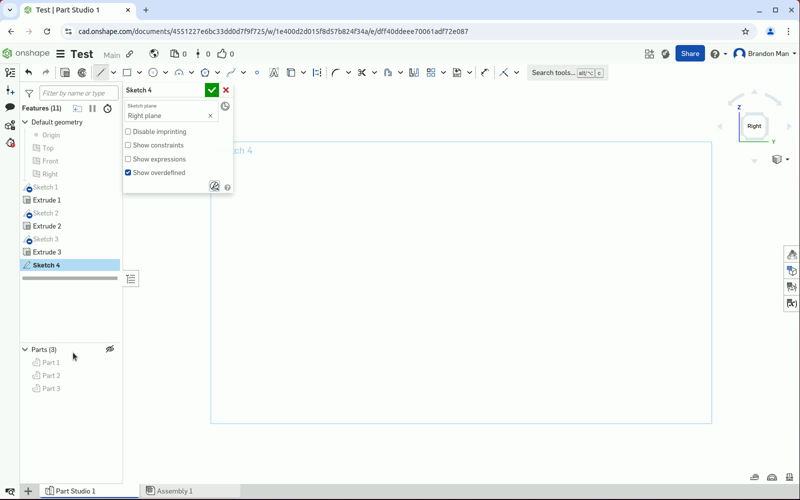
mouse_move(440, 201)
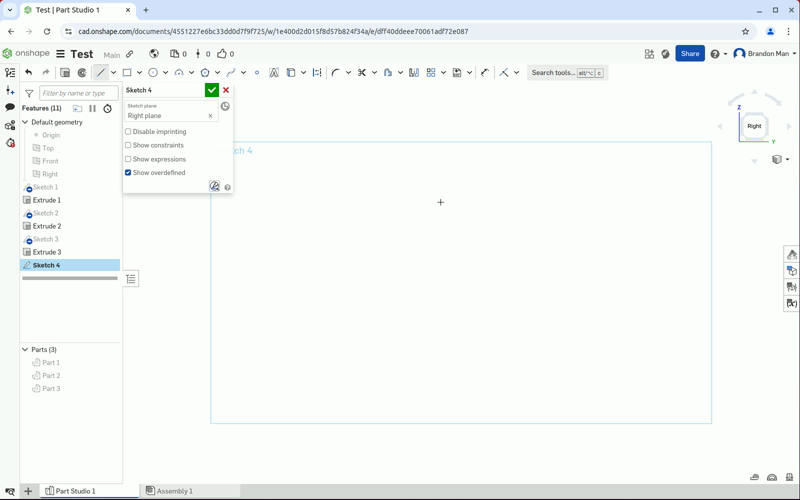
click(440, 201)
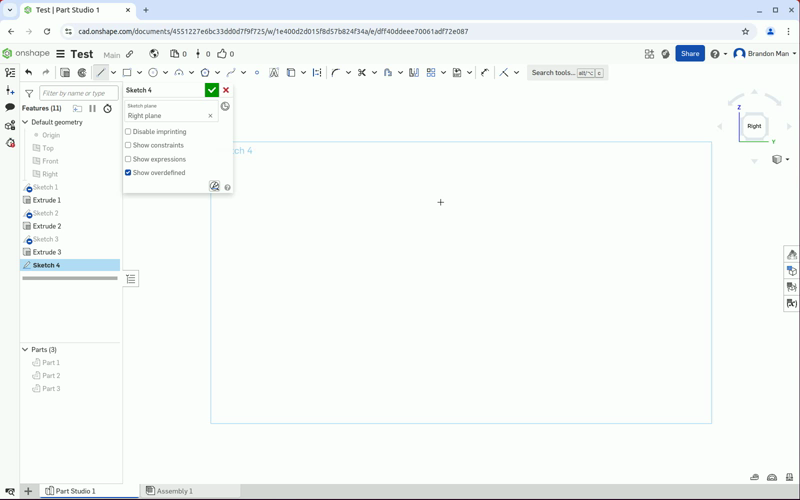
key_up(shift)
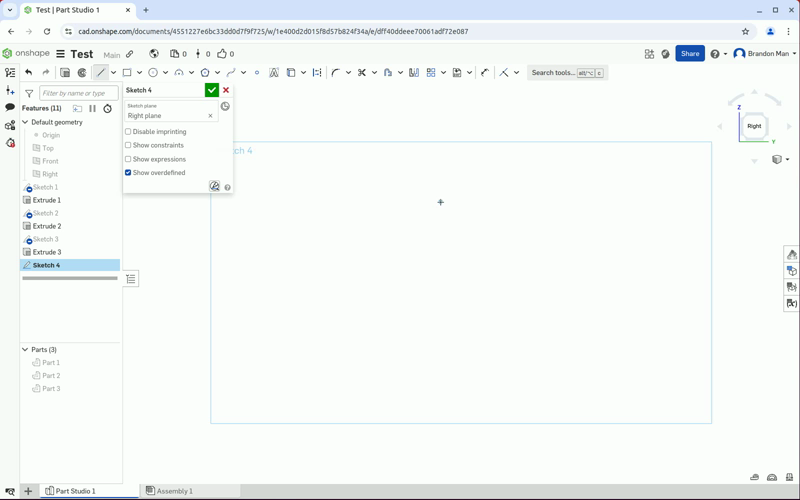
key_down(shift)
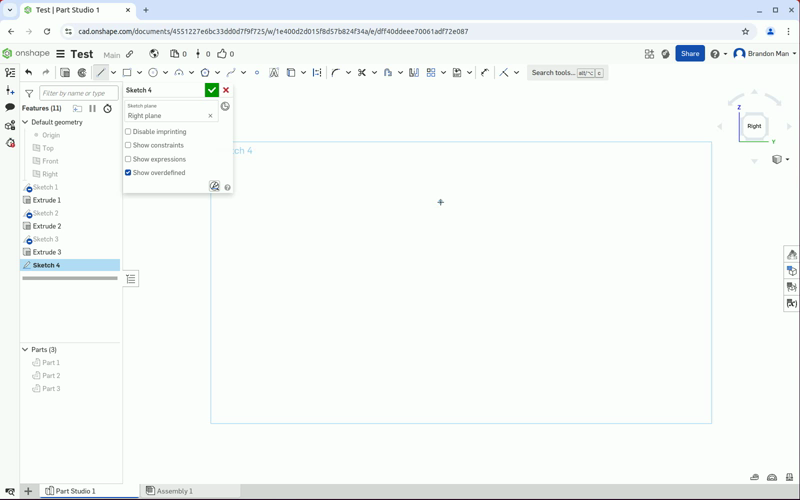
mouse_move(470, 201)
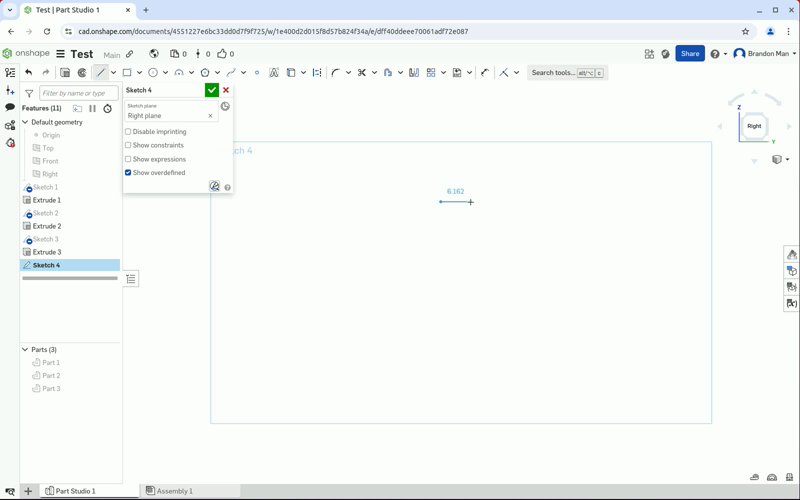
mouse_move(468, 201)
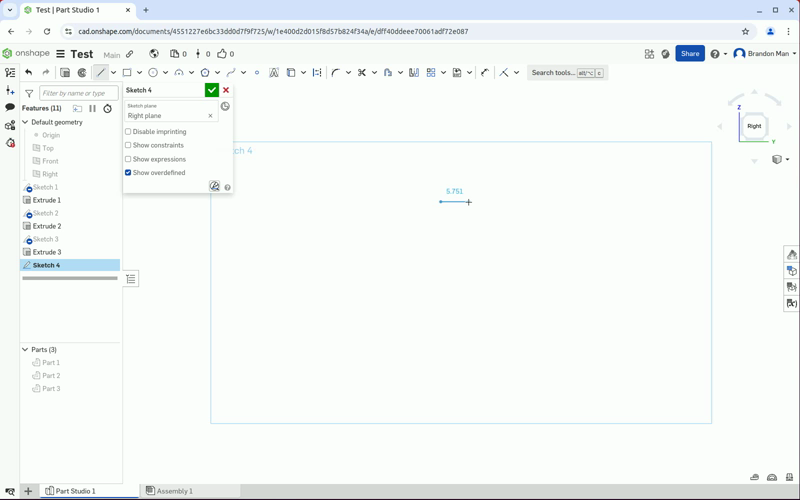
click(468, 201)
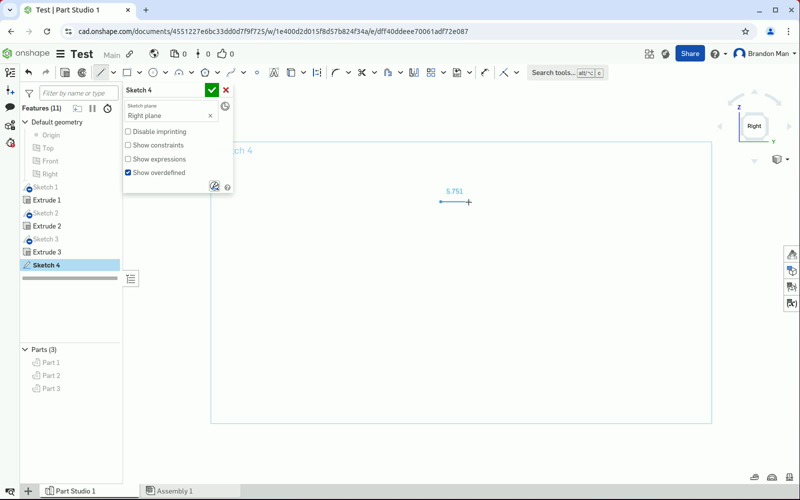
key_up(shift)
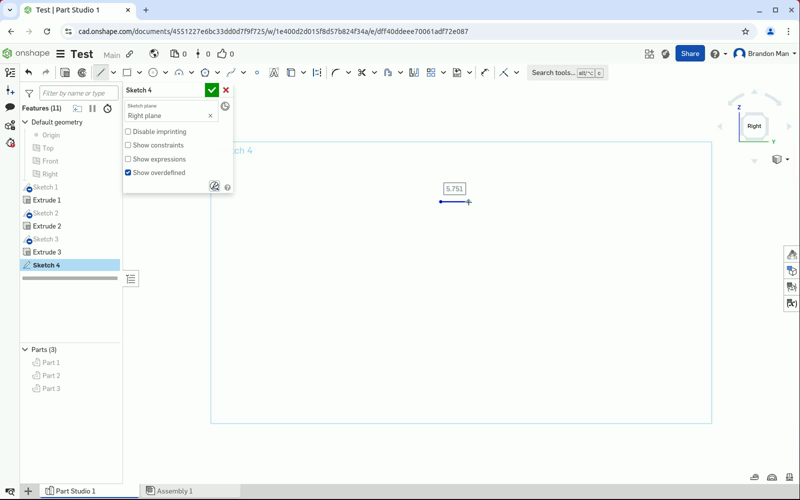
key_down(shift)
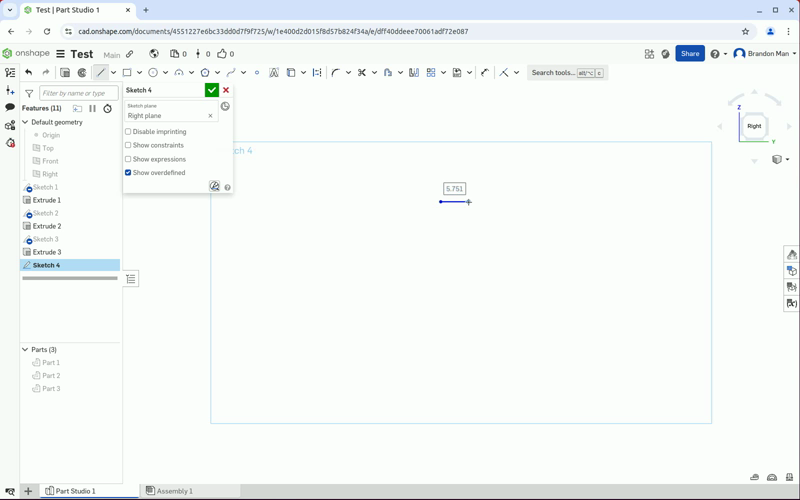
mouse_move(498, 201)
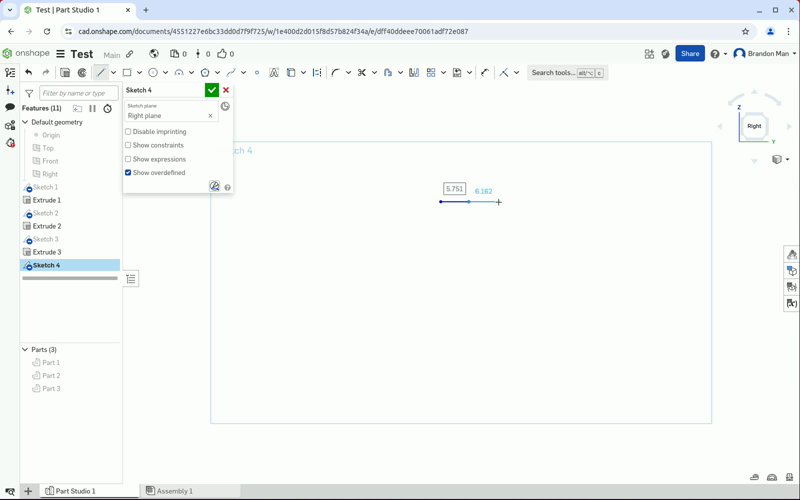
mouse_move(468, 174)
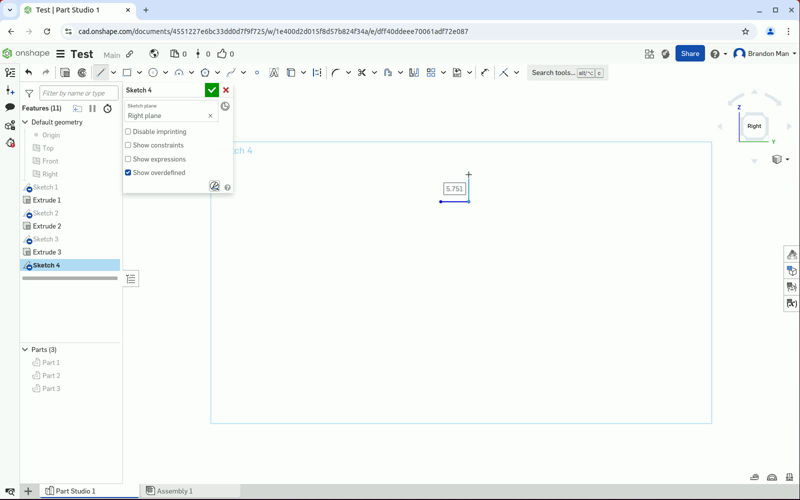
click(468, 174)
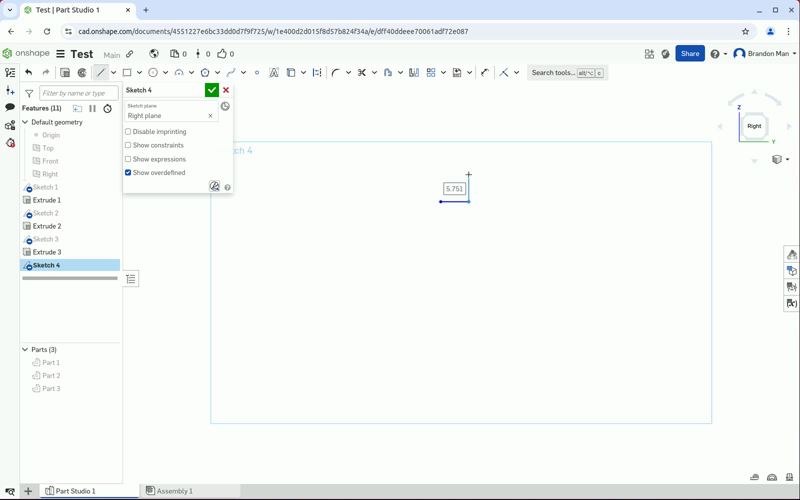
key_up(shift)
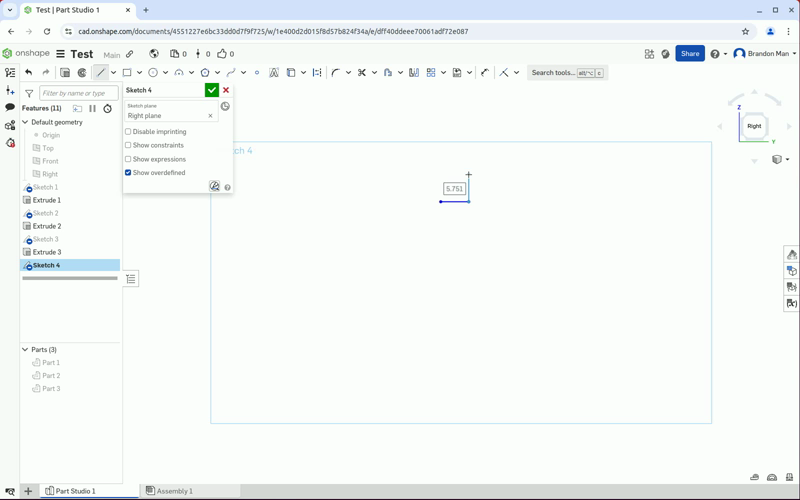
key_down(shift)
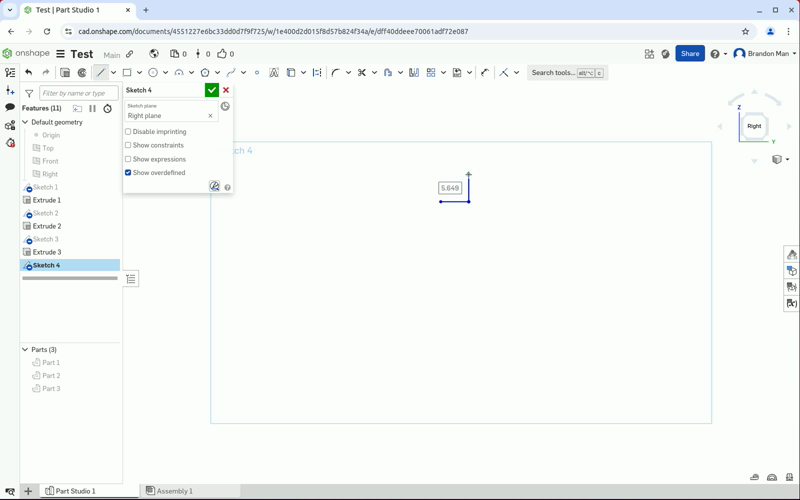
mouse_move(498, 174)
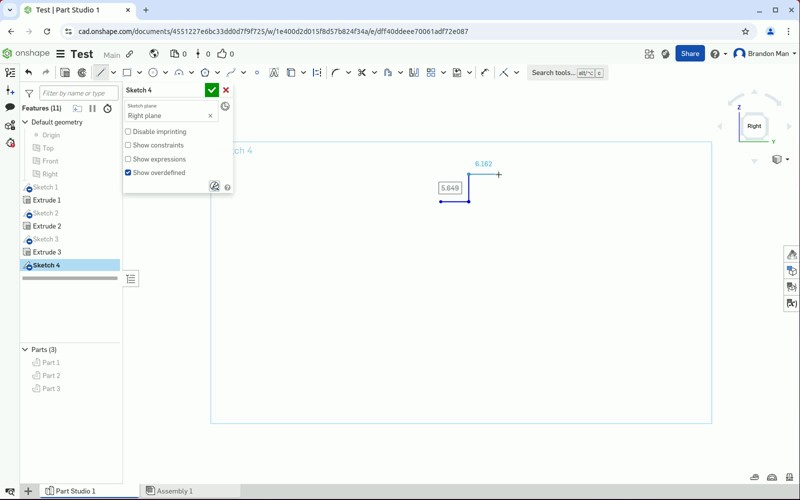
mouse_move(440, 174)
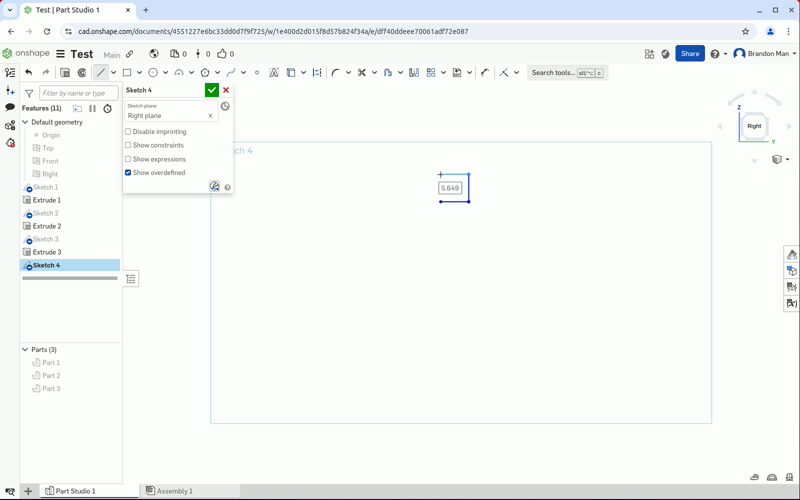
click(440, 174)
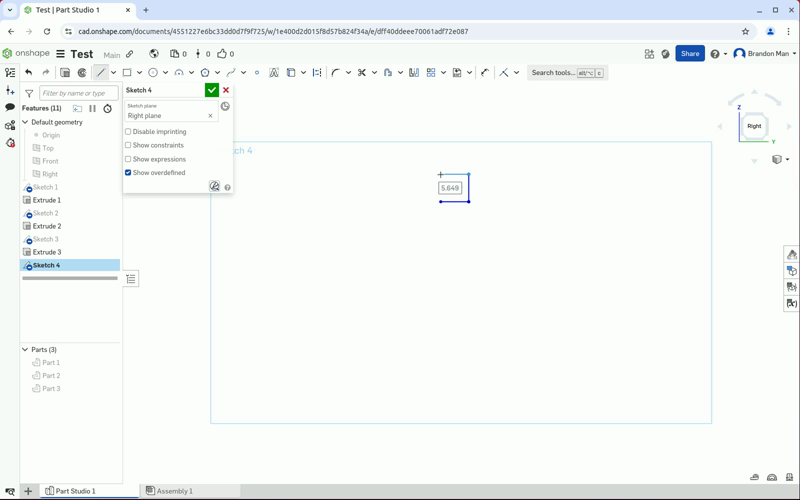
key_up(shift)
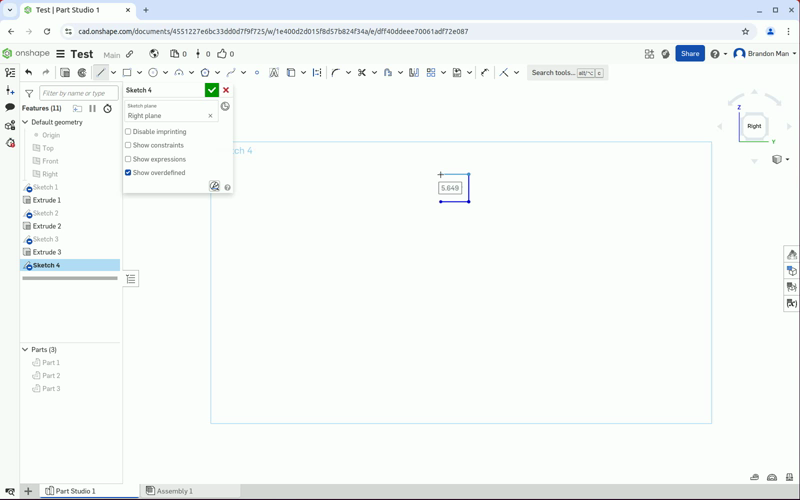
mouse_move(470, 174)
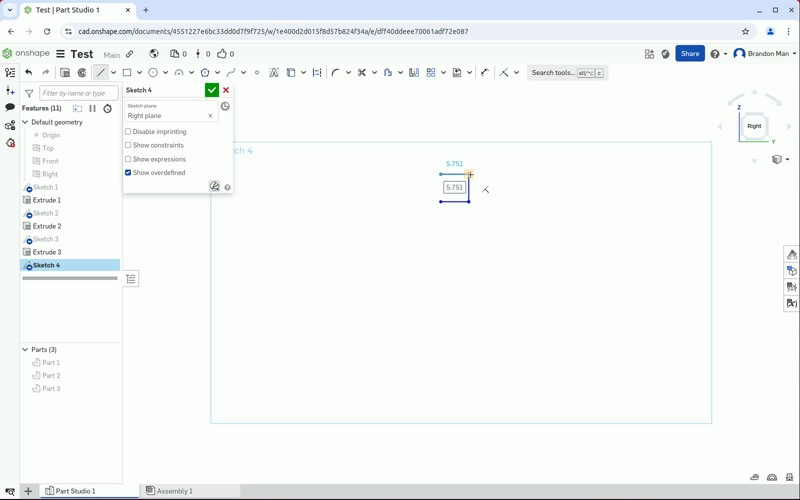
key_down(shift)
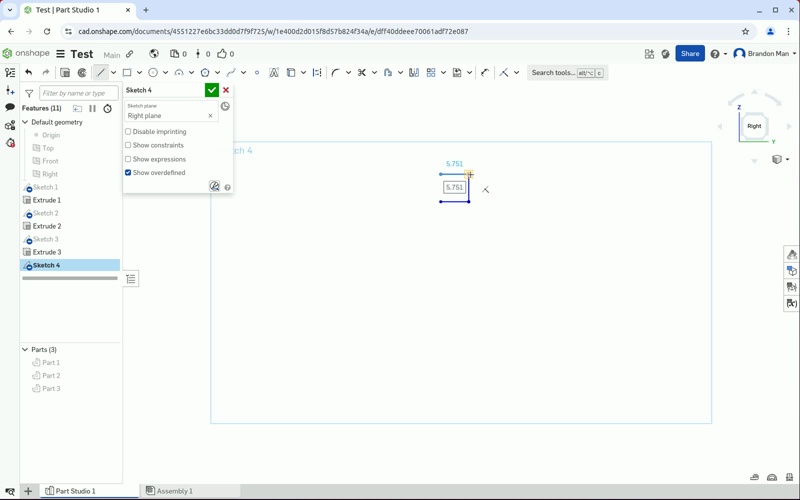
mouse_move(440, 201)
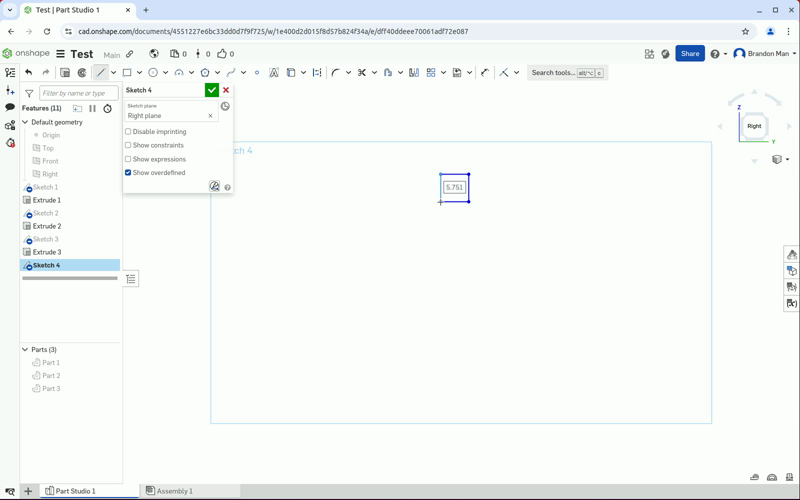
key_up(shift)
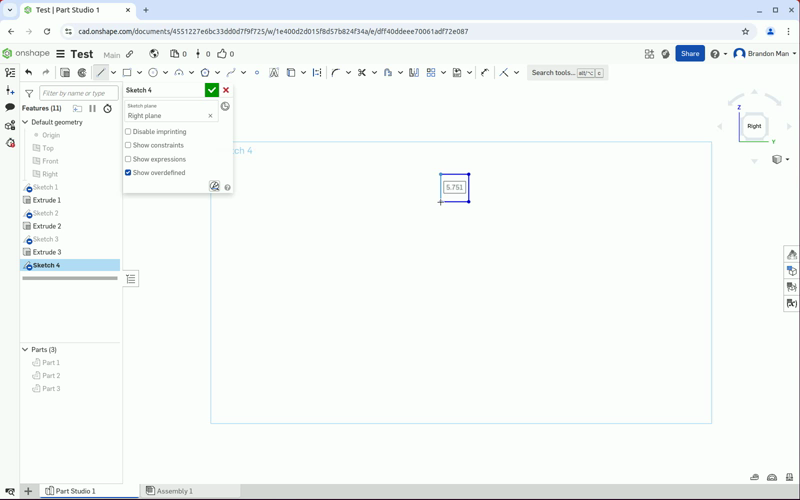
click(440, 201)
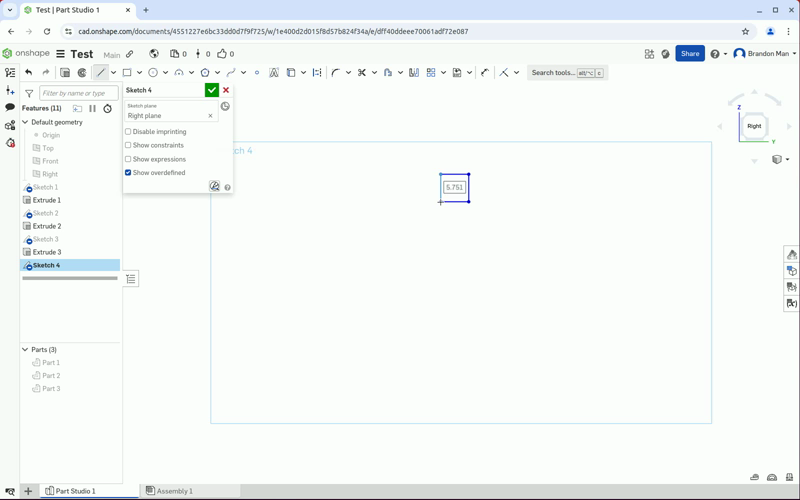
key(esc)
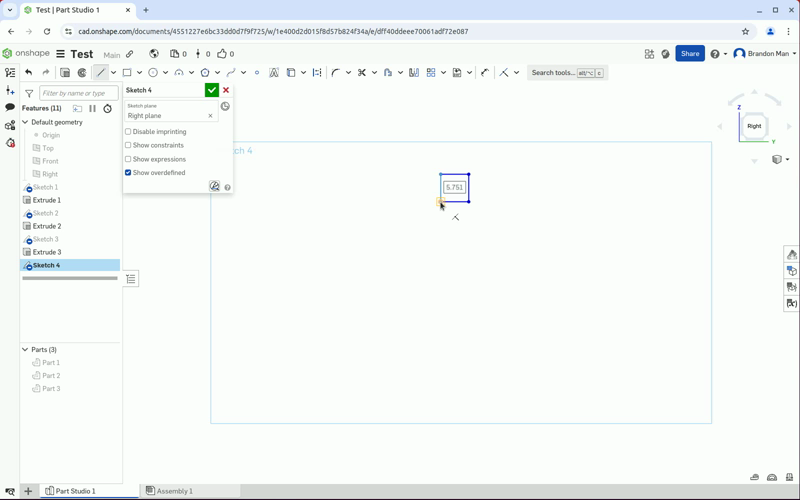
mouse_move(454, 190)
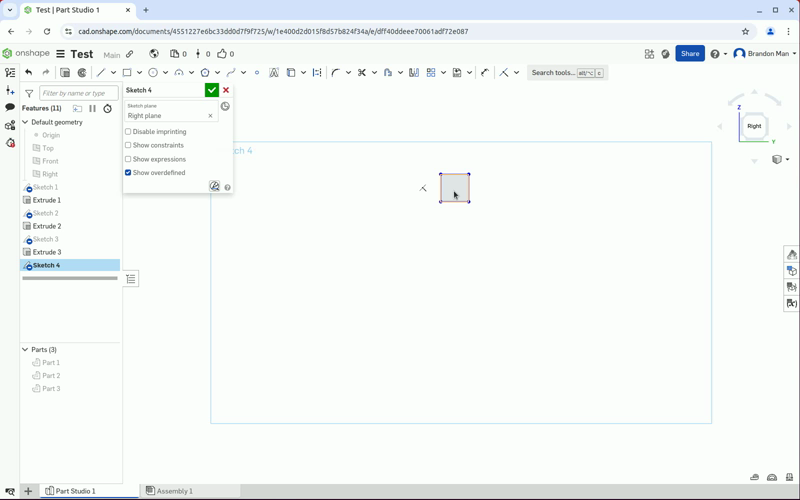
scroll(6)
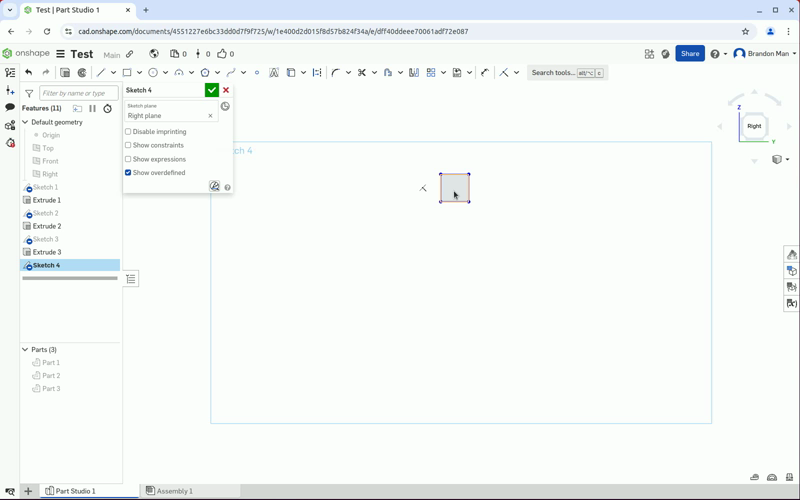
scroll(6)
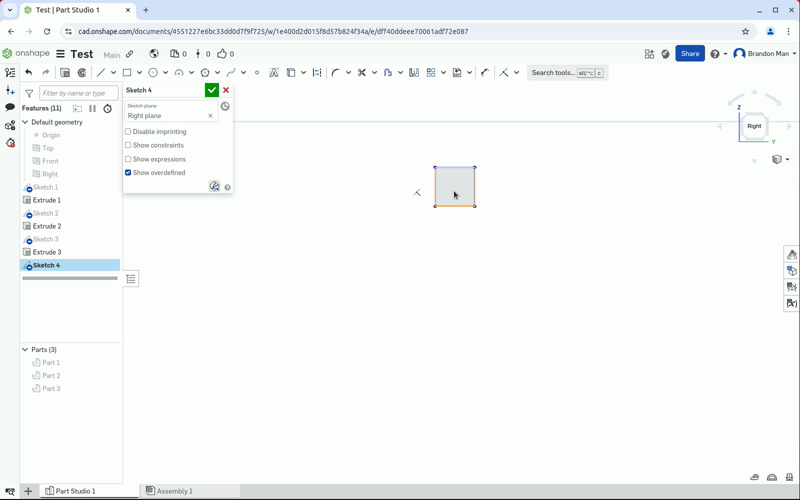
scroll(6)
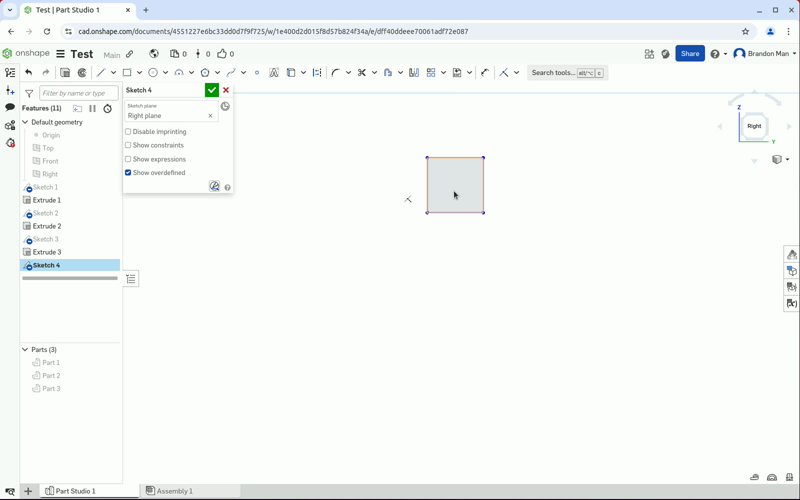
scroll(6)
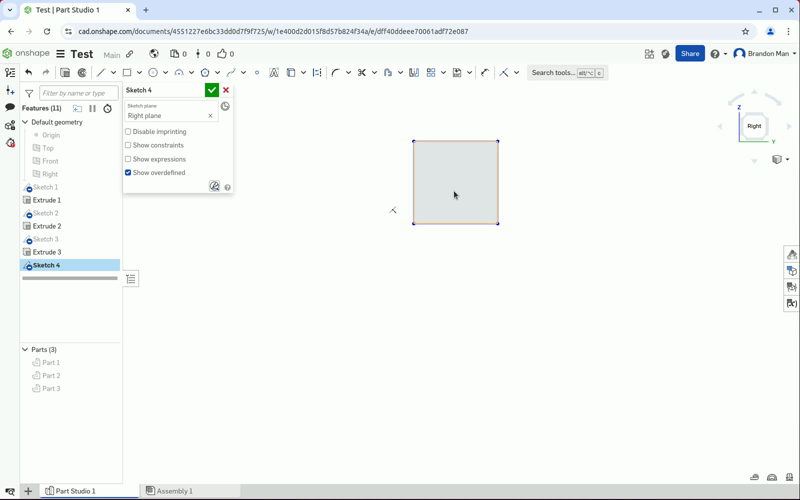
scroll(6)
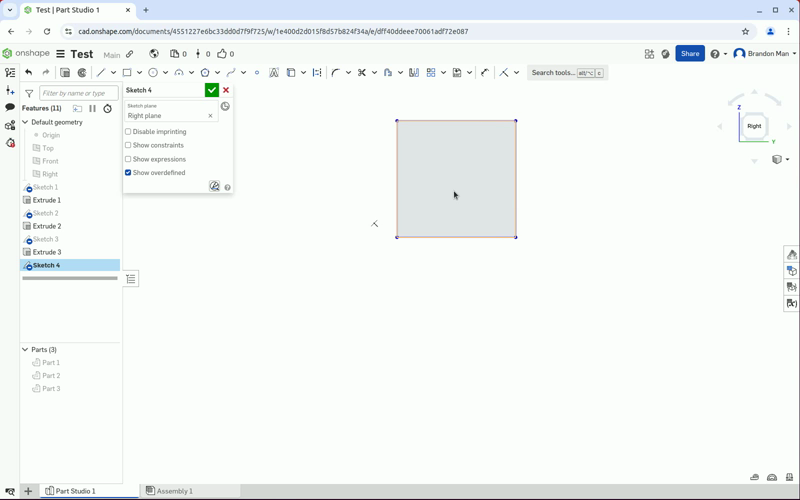
scroll(6)
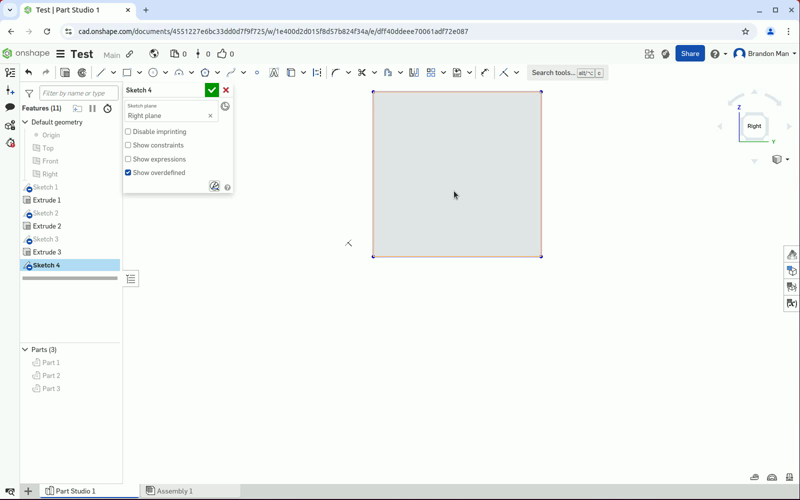
scroll(6)
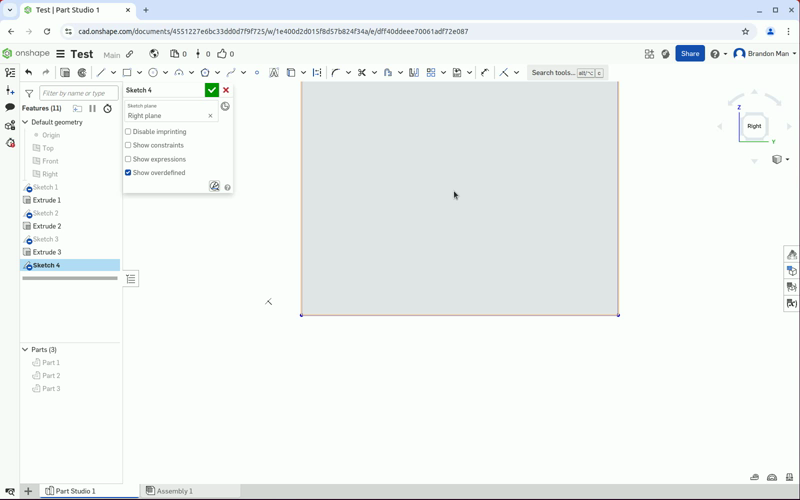
click(454, 190)
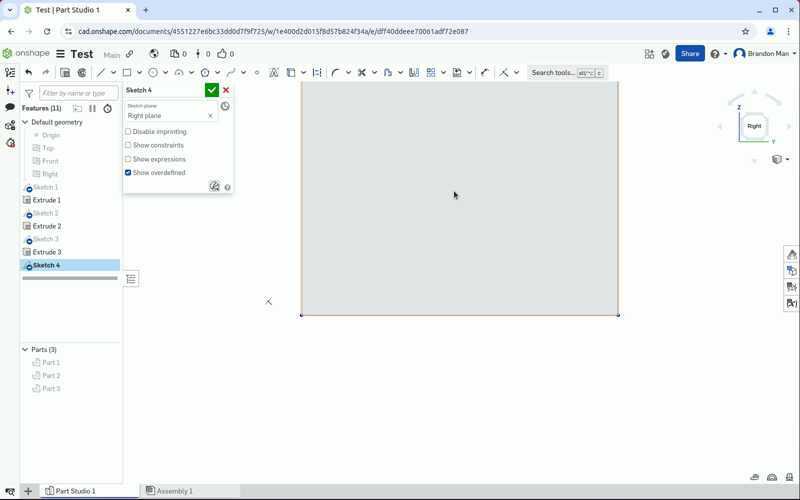
scroll(-6)
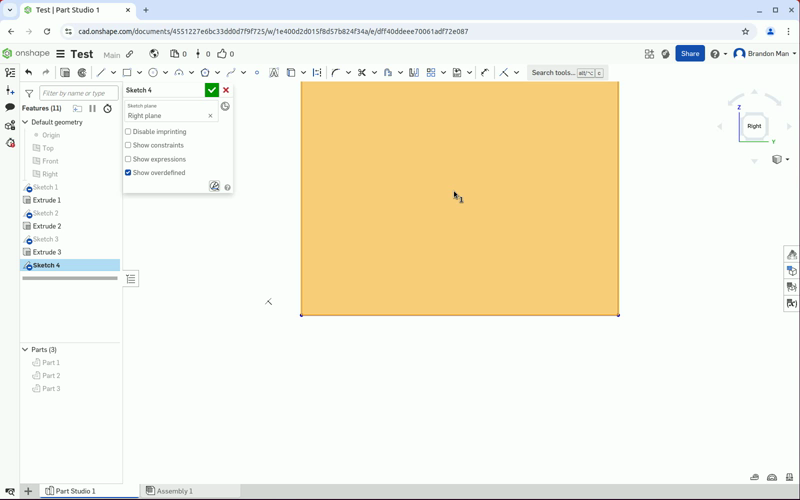
scroll(-6)
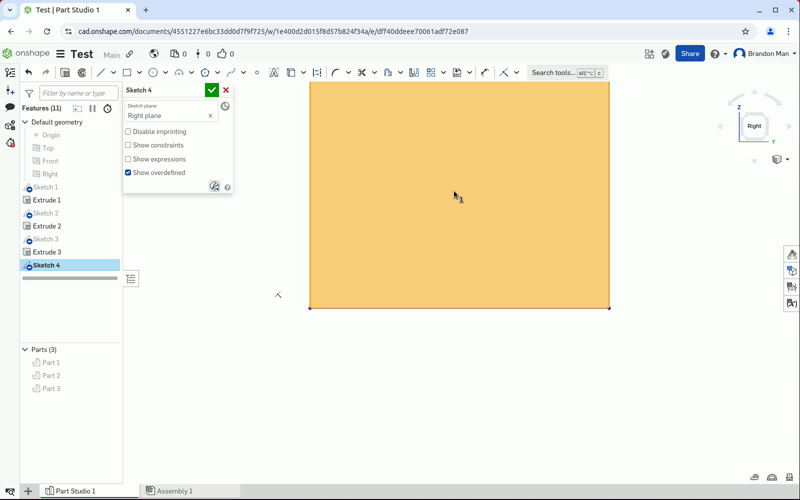
scroll(-6)
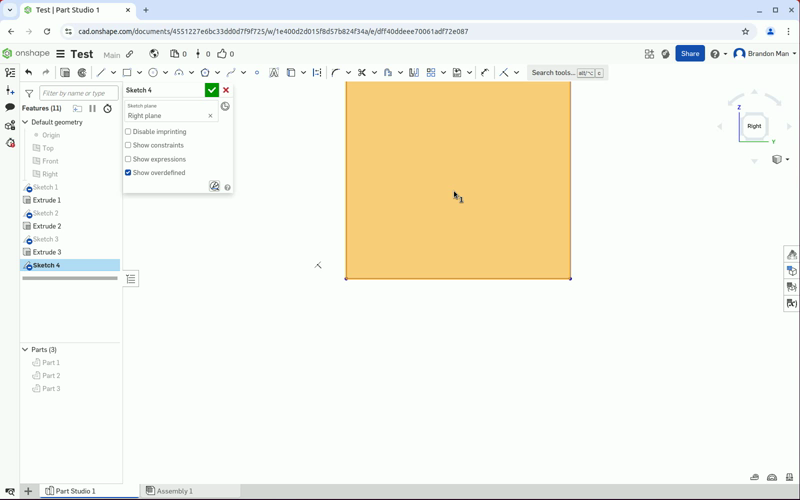
scroll(-6)
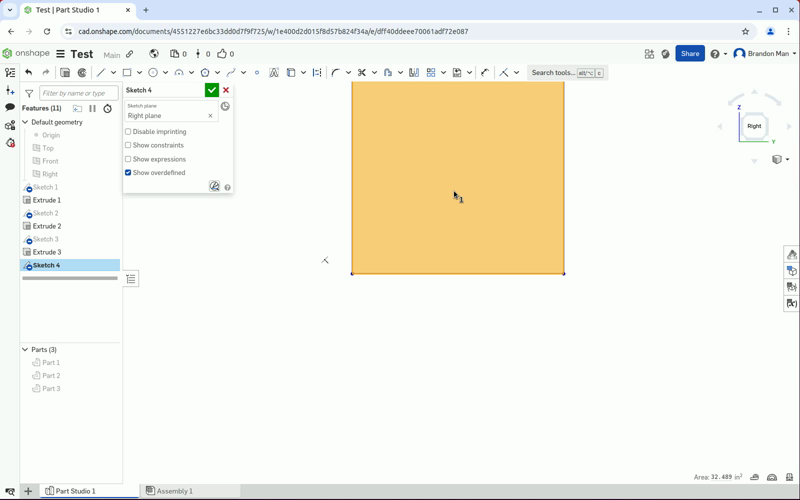
scroll(-6)
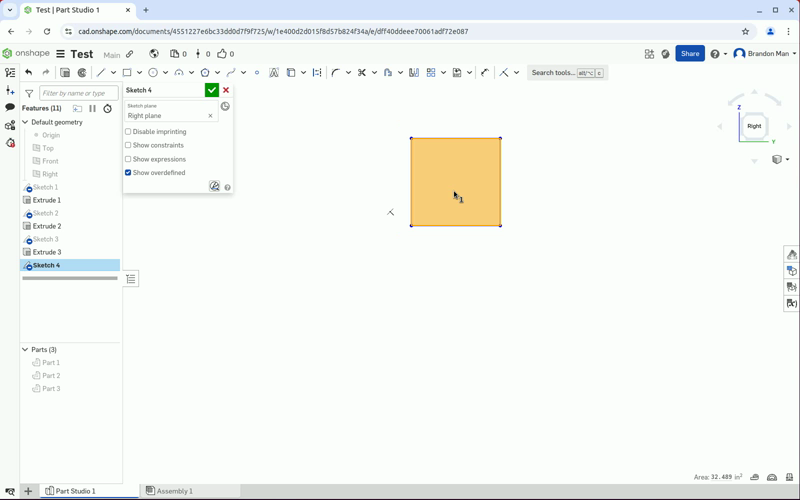
scroll(-6)
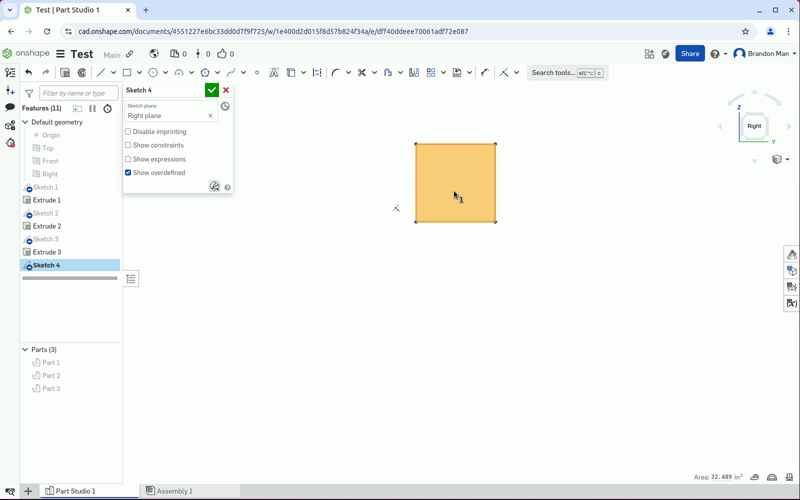
scroll(-6)
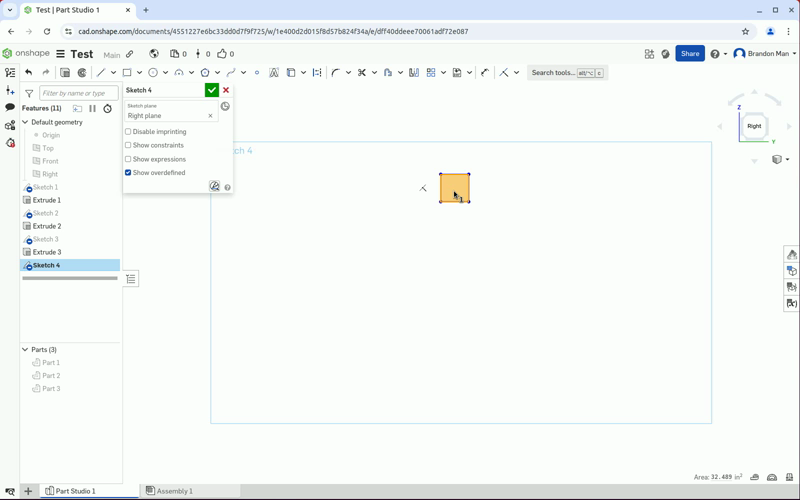
mouse_move(73, 352)
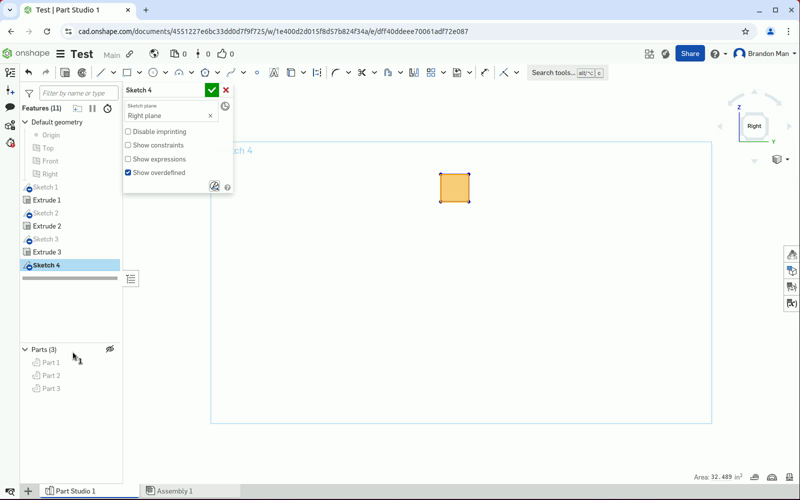
key(shift+y)
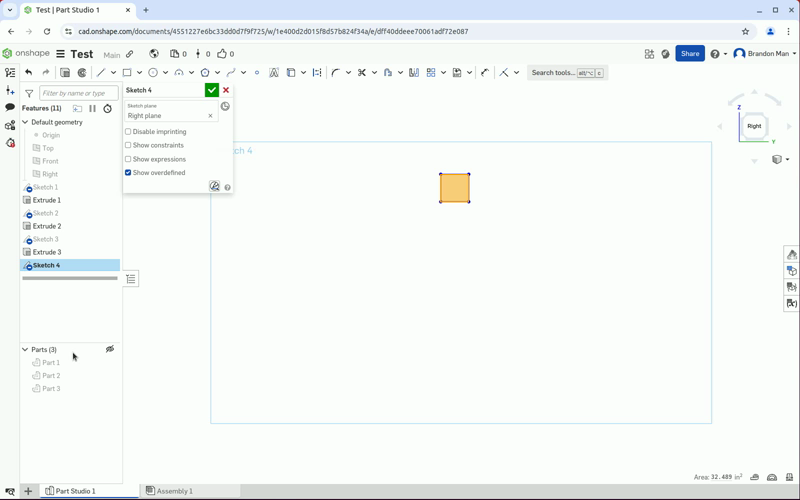
key(shift+e)
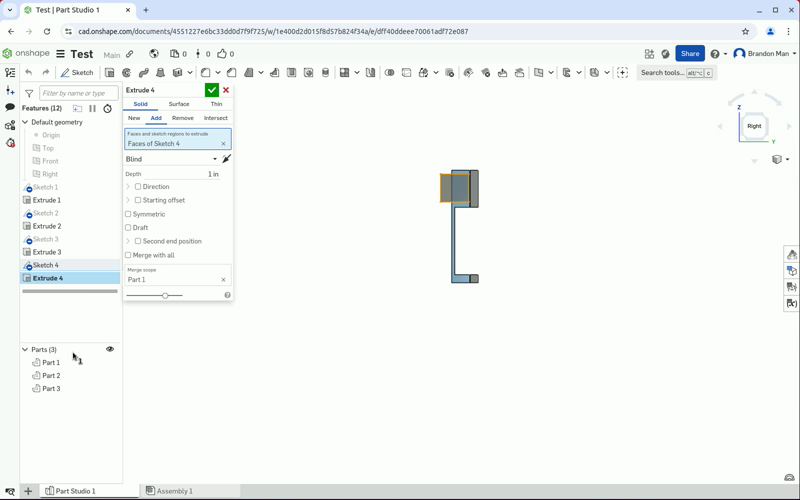
mouse_move(143, 106)
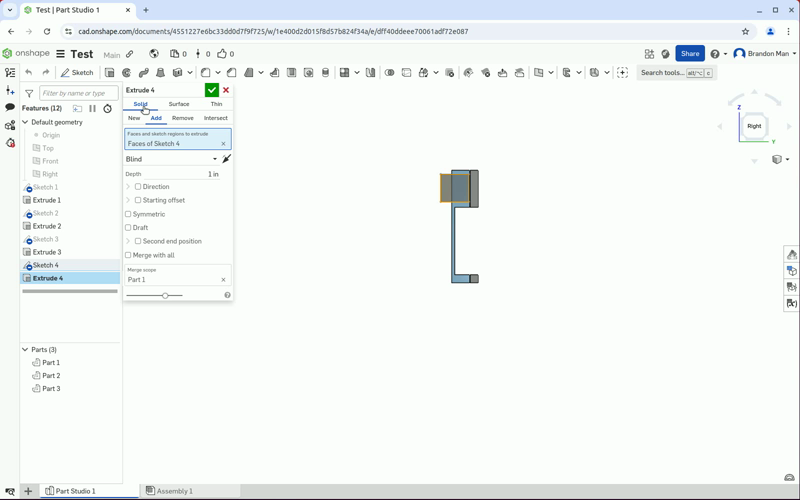
click(143, 106)
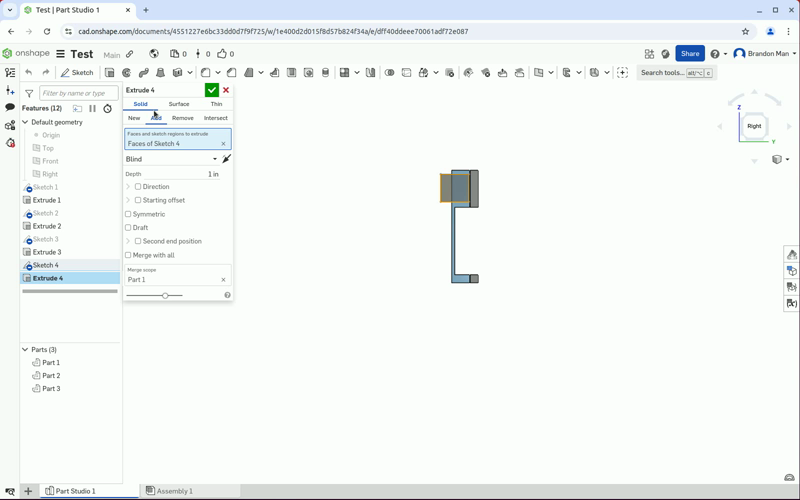
mouse_move(186, 120)
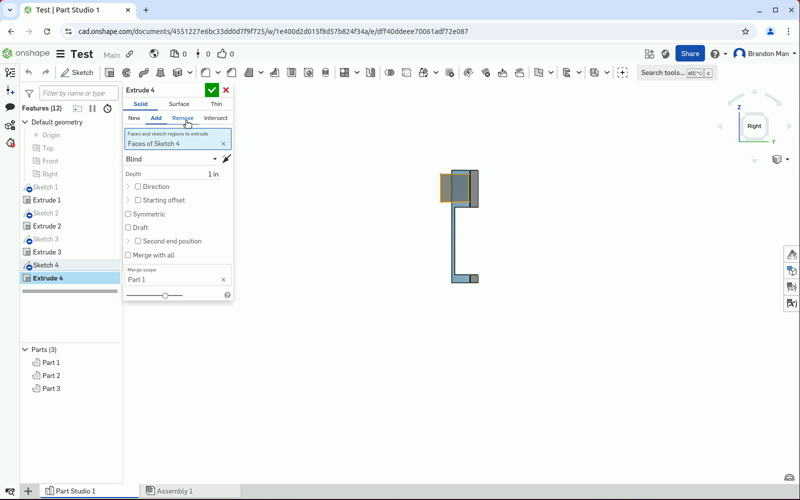
click(186, 120)
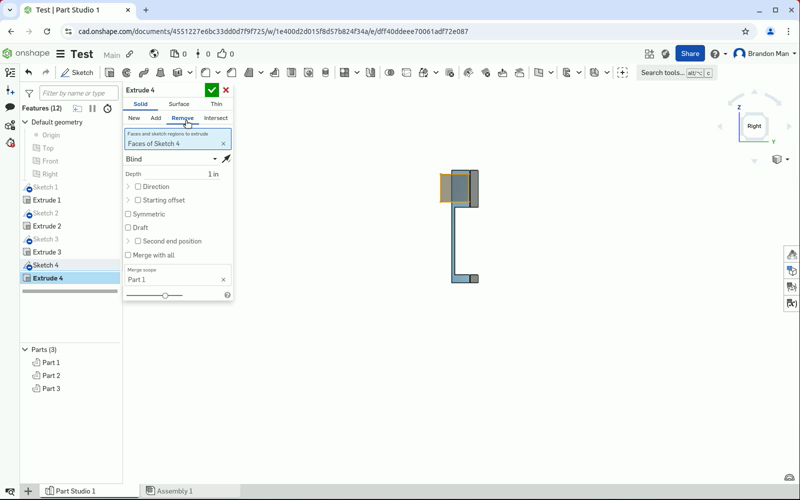
key(tab, 4)
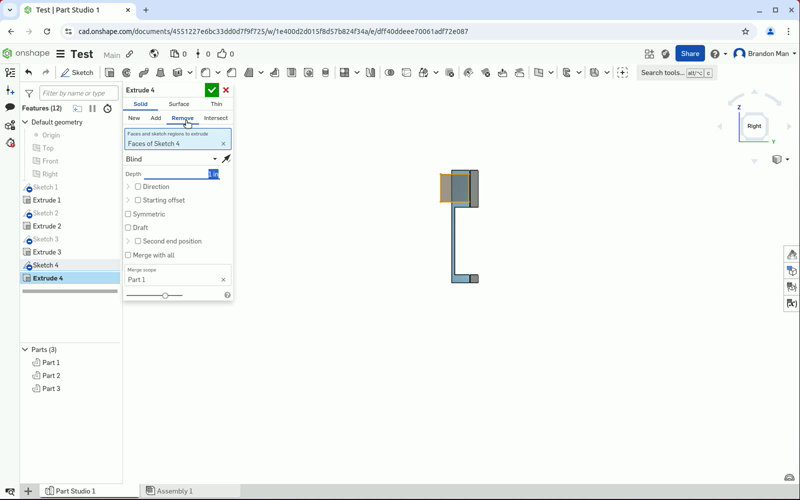
text(15.406)
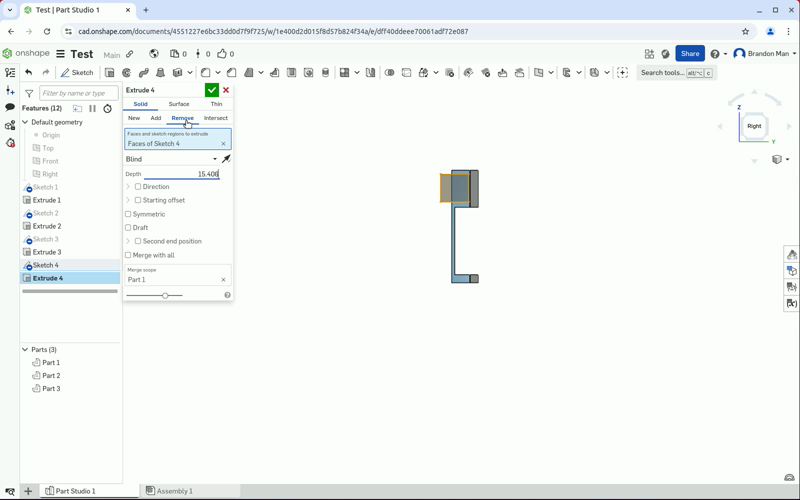
key(tab, 3)
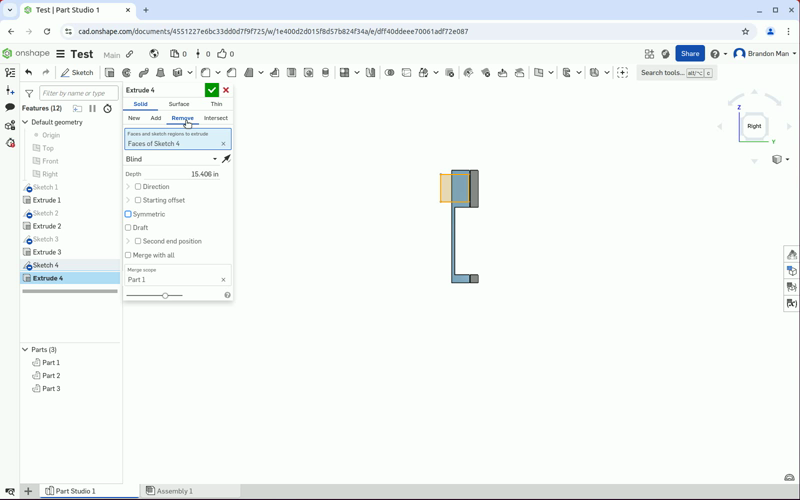
key(space)
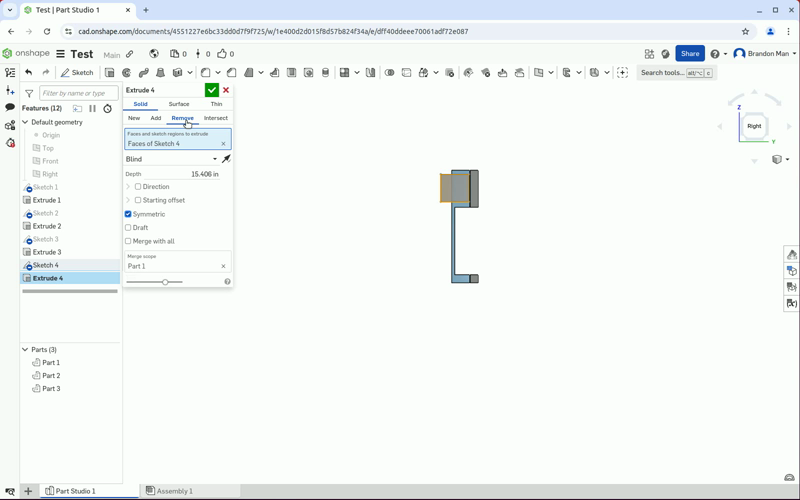
key(tab, 2)
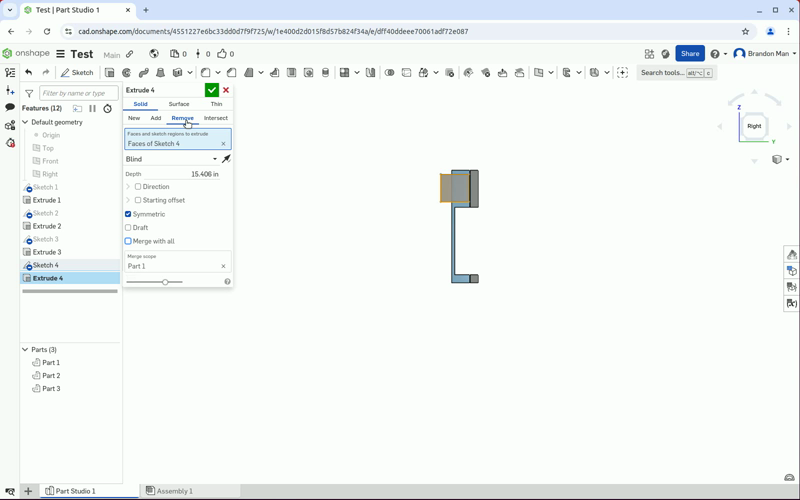
key(space)
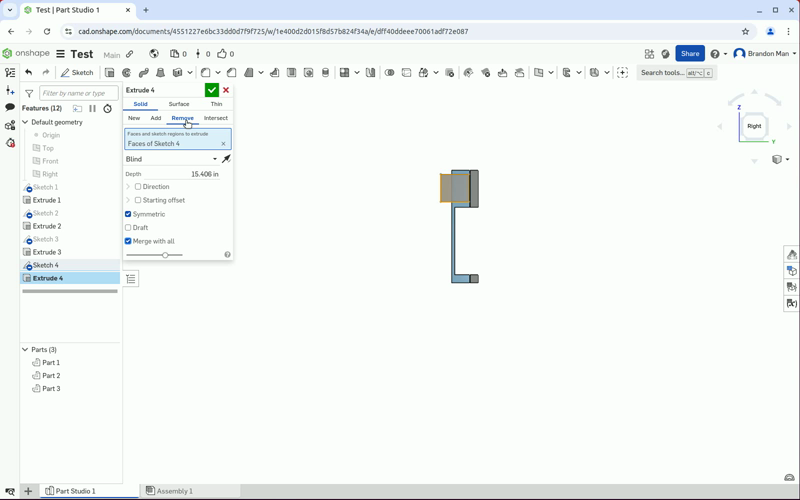
key(enter)
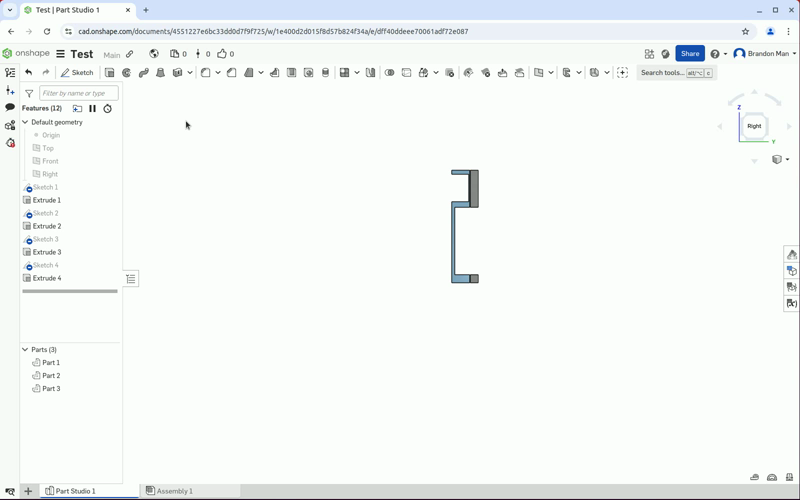
key(shift+h)
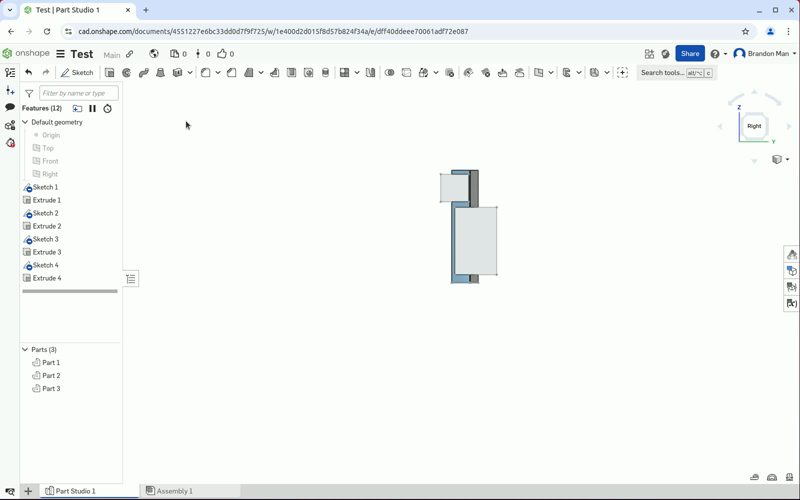
key(shift+h)
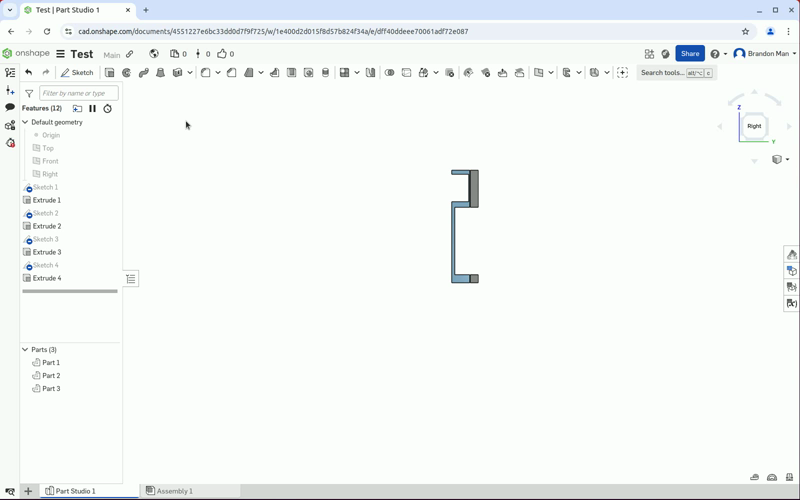
mouse_move(73, 189)
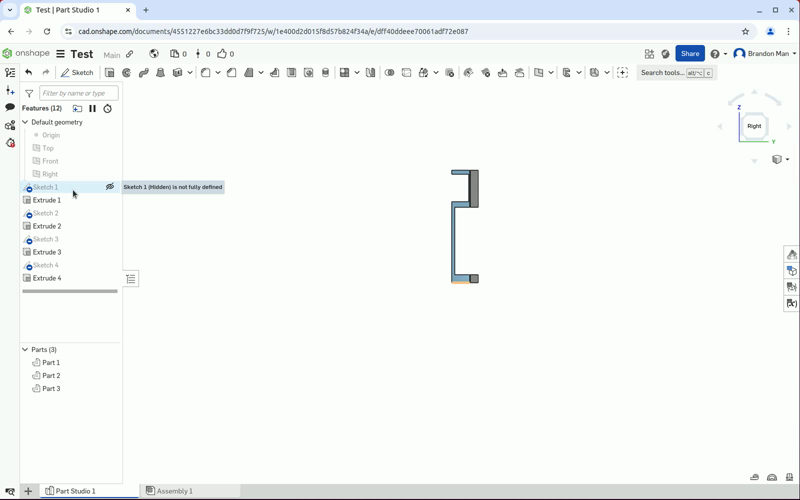
click(73, 189)
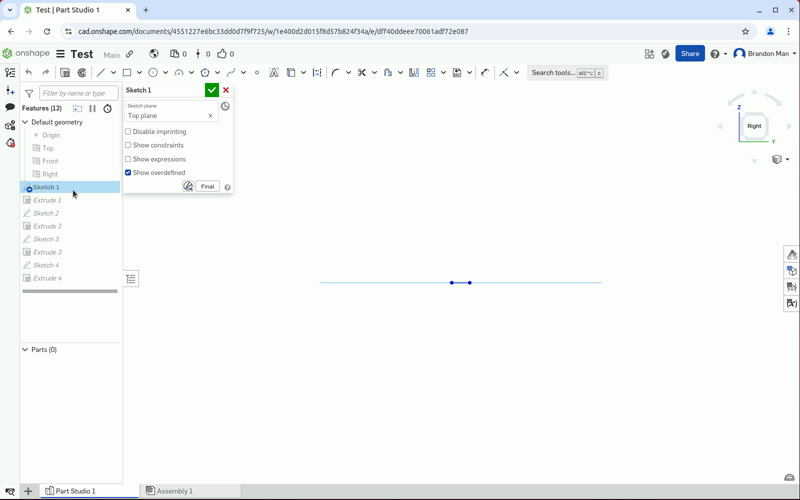
mouse_move(229, 92)
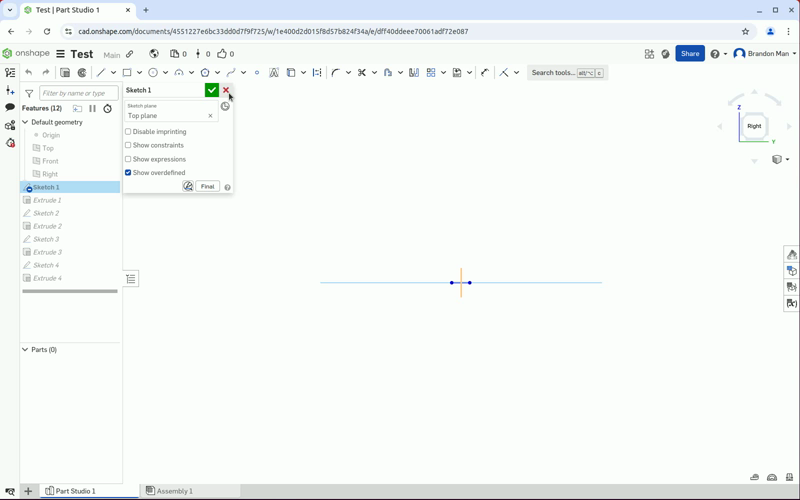
click(229, 92)
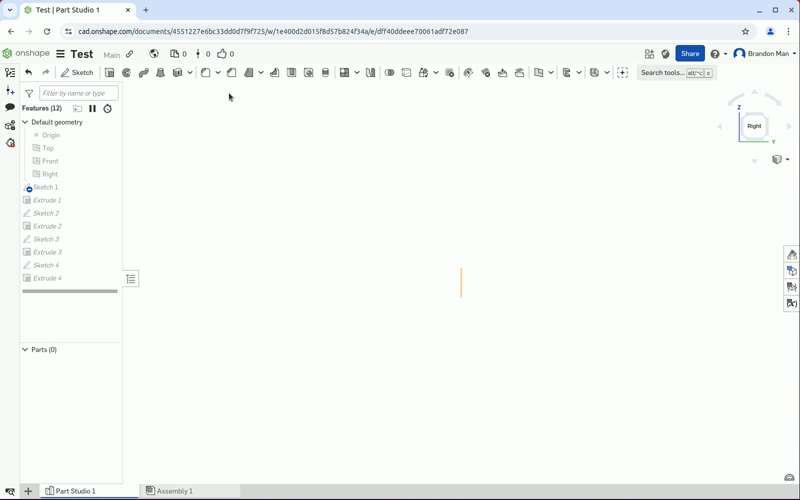
mouse_move(73, 352)
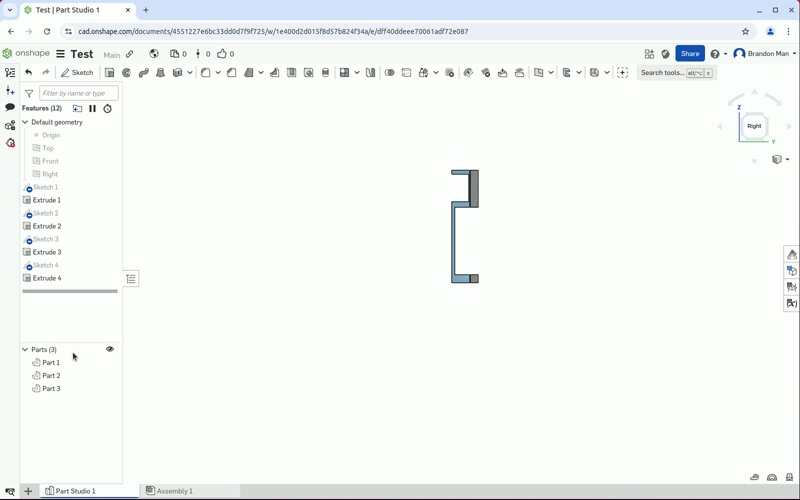
key(y)
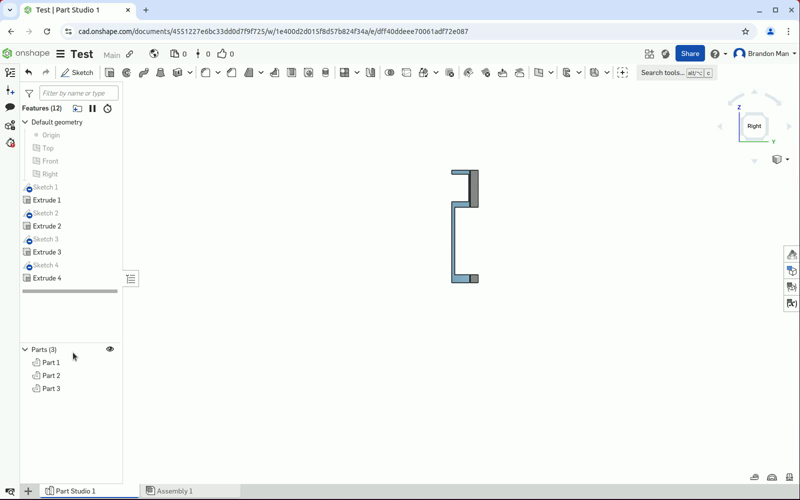
key(shift+p)
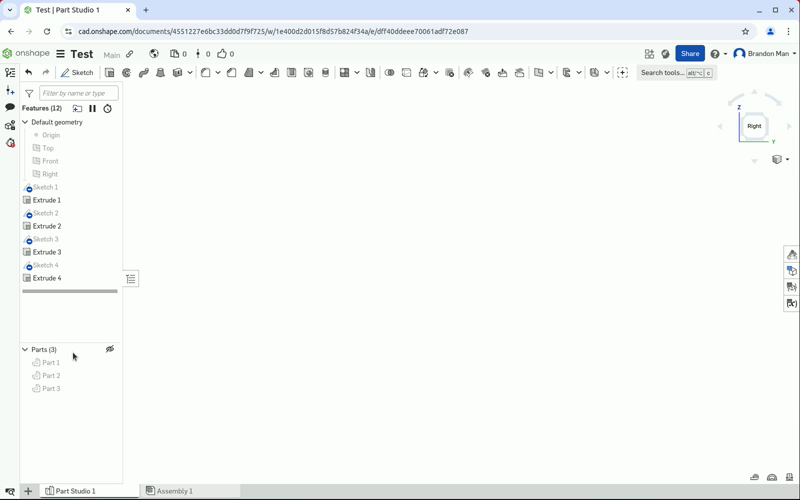
key(space)
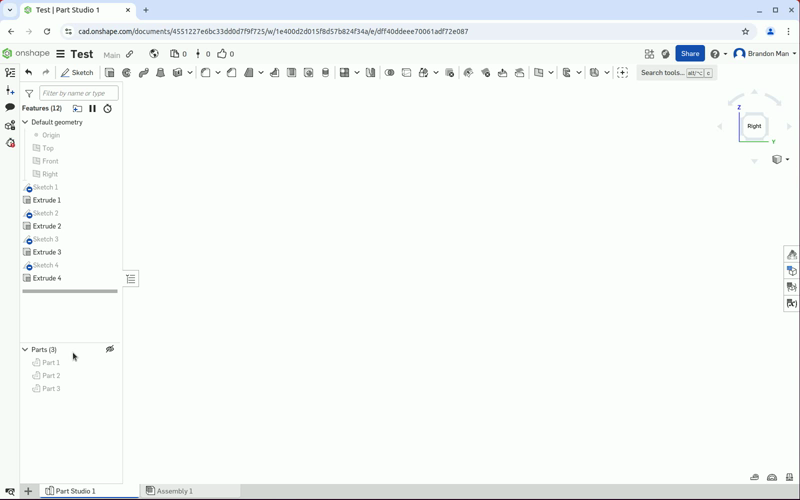
key_down(shift)
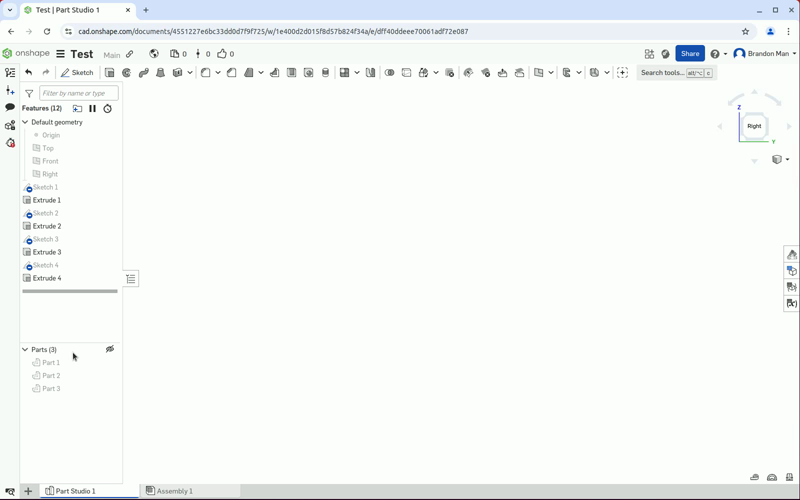
key(right)
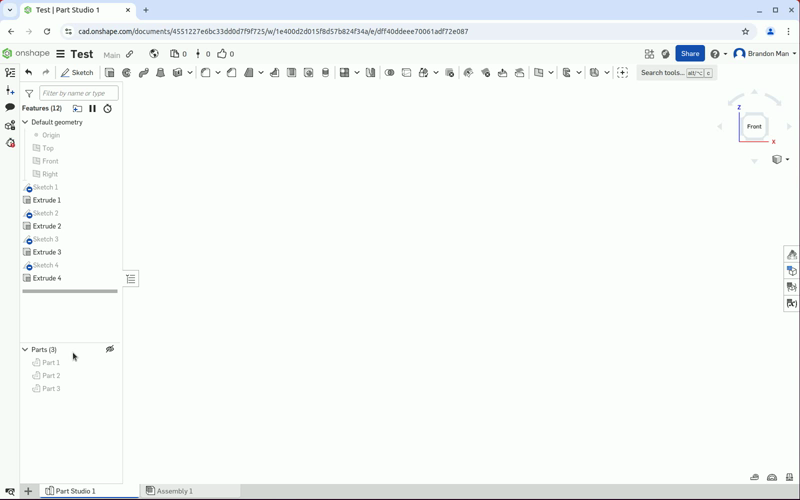
key_up(shift)
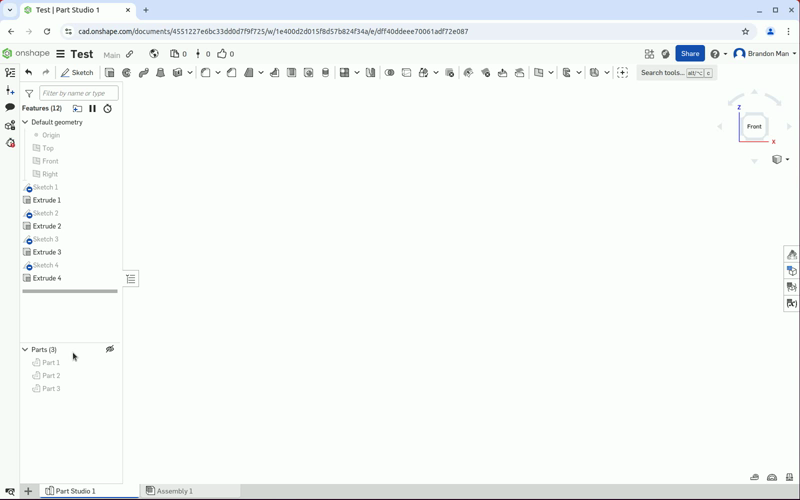
mouse_move(73, 352)
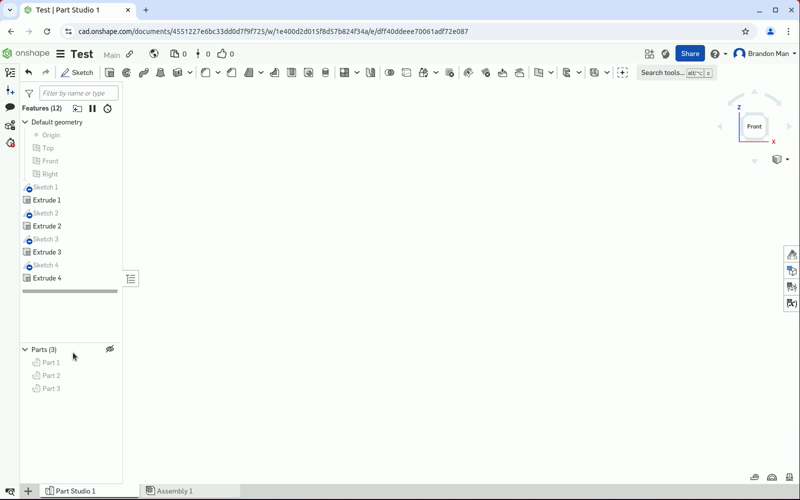
key(shift+y)
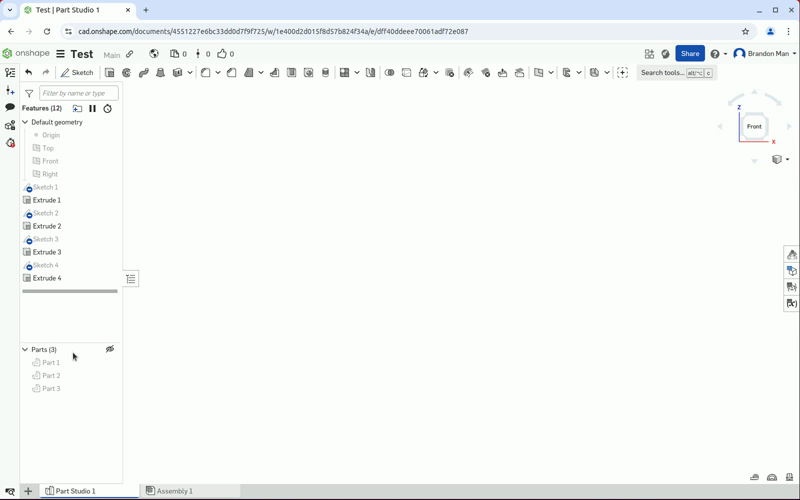
key(shift+s)
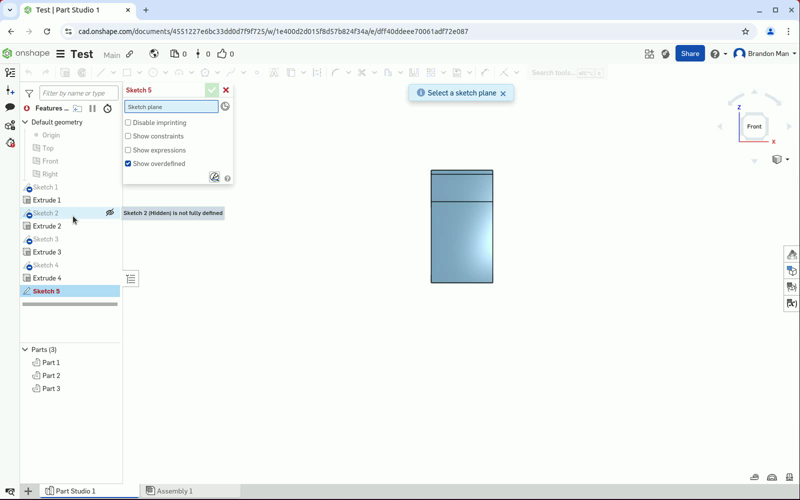
scroll(3)
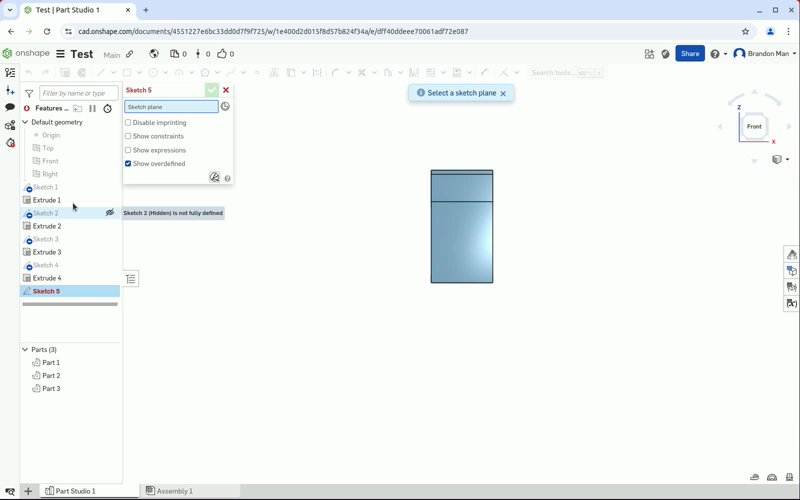
mouse_move(73, 163)
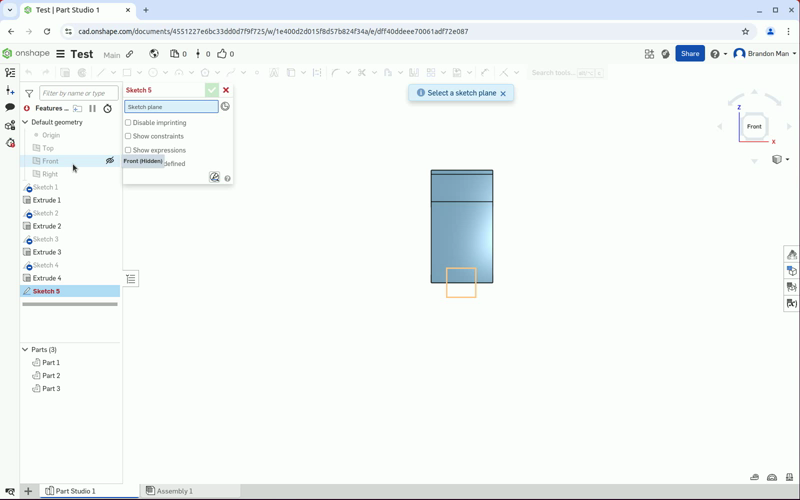
click(73, 163)
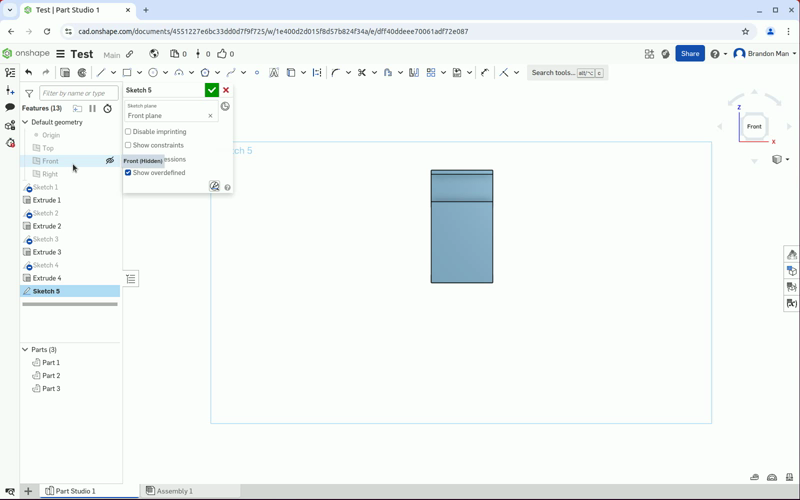
mouse_move(73, 352)
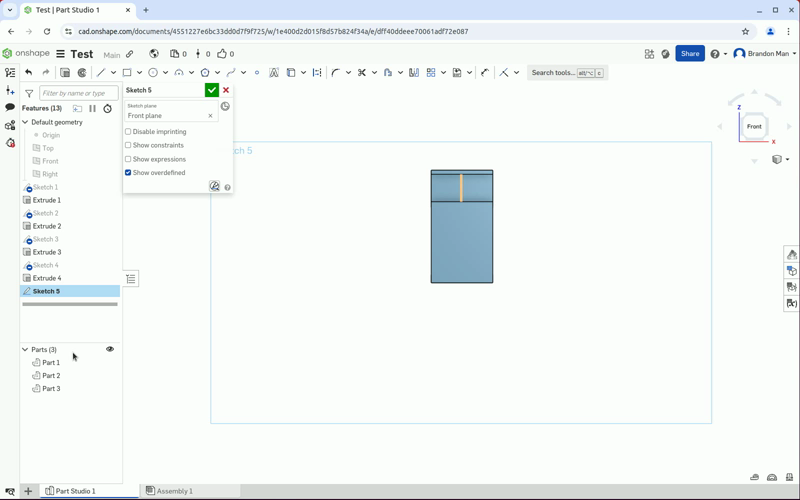
key(y)
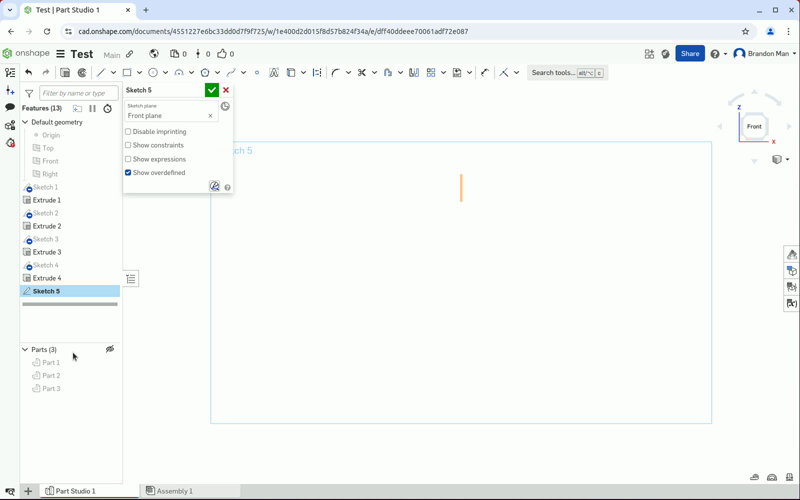
key(l)
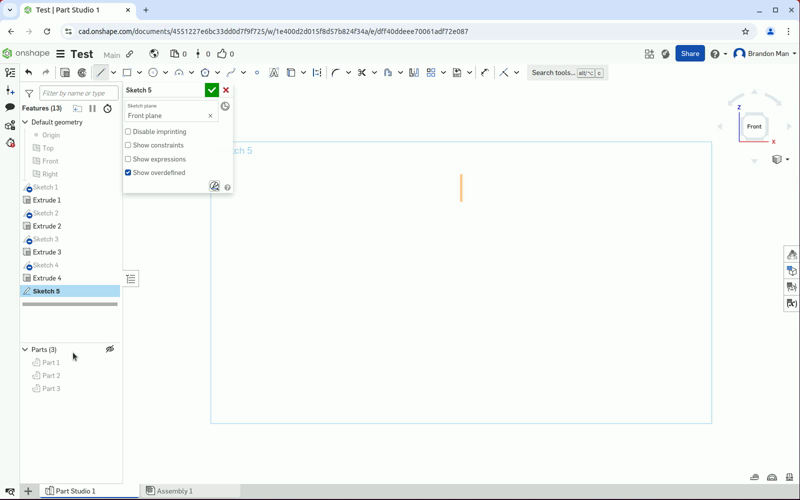
key_down(shift)
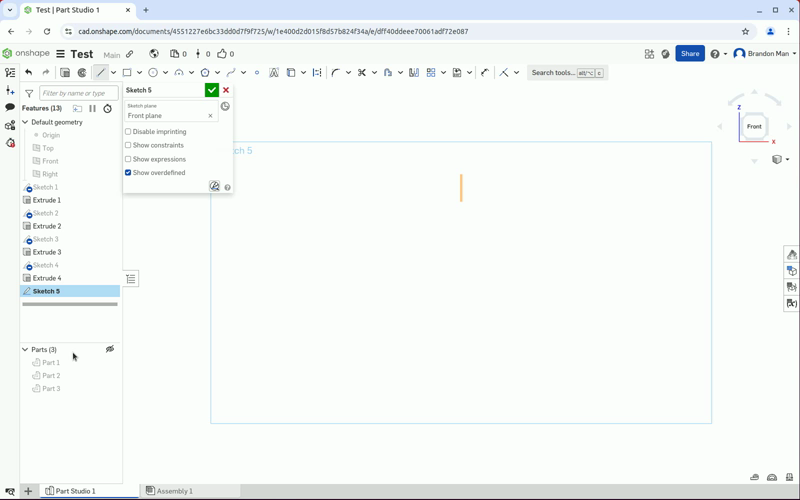
mouse_move(454, 267)
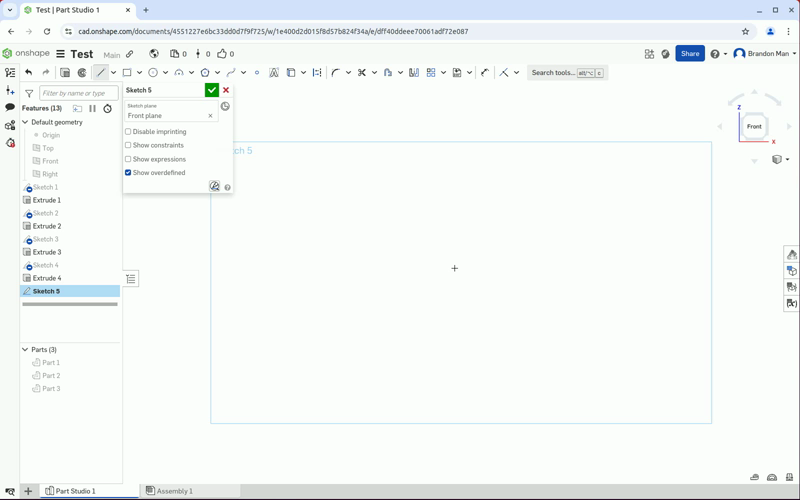
click(454, 267)
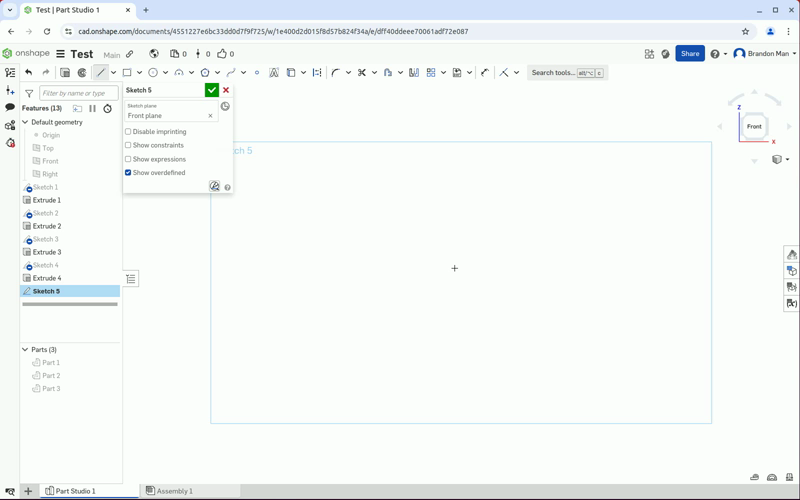
key_up(shift)
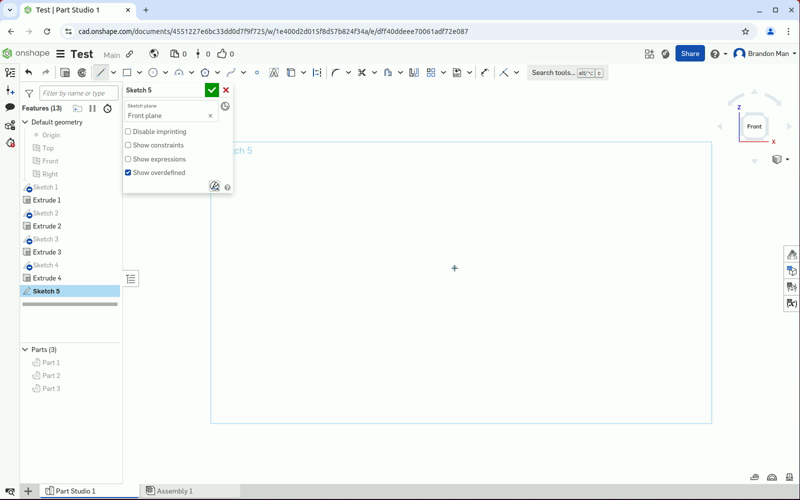
key_down(shift)
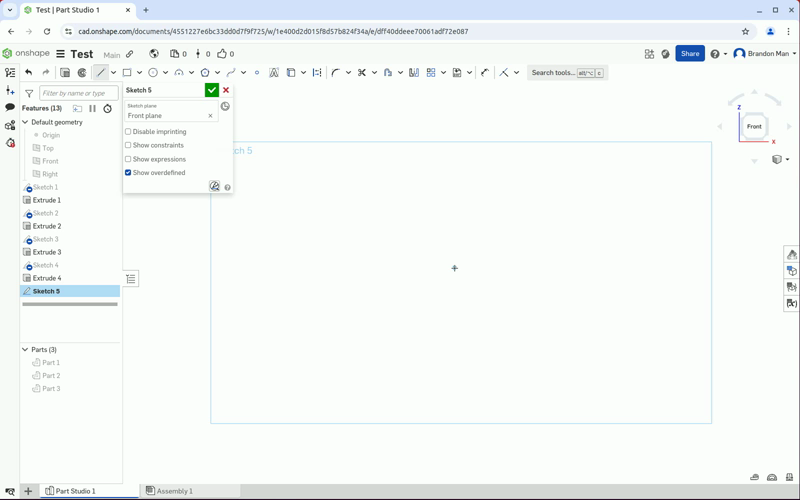
mouse_move(524, 267)
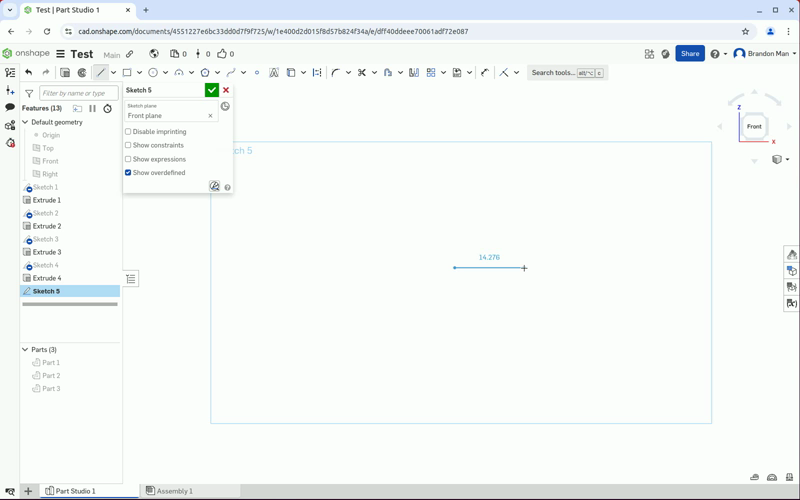
click(524, 267)
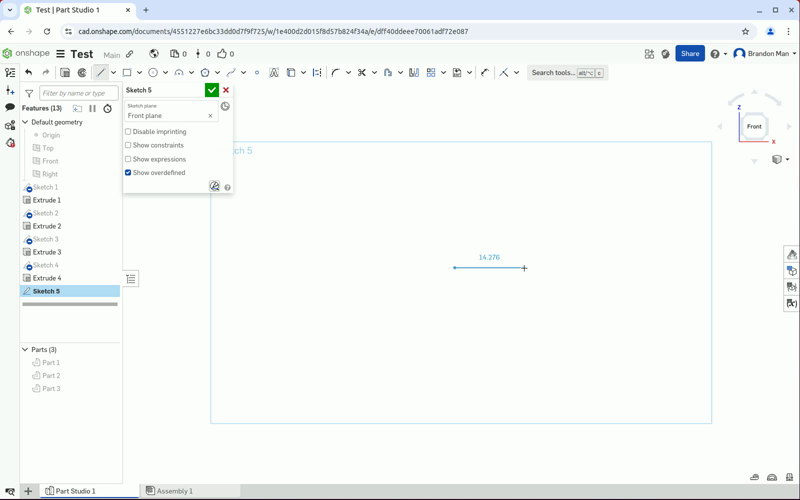
key_up(shift)
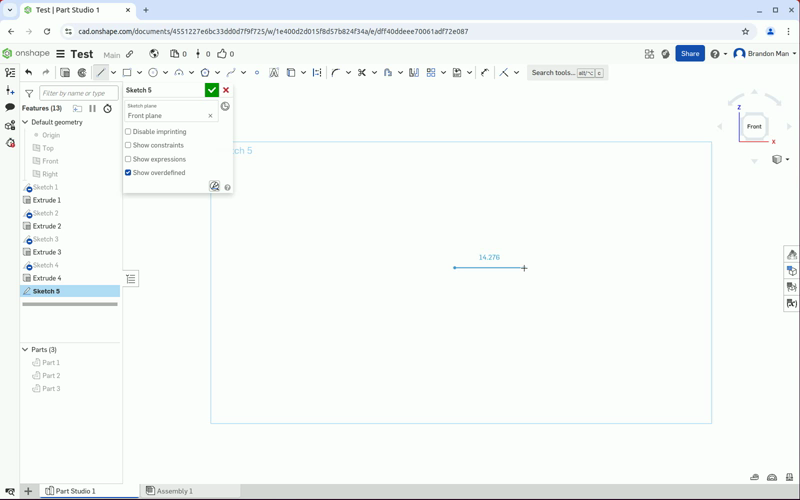
key_down(shift)
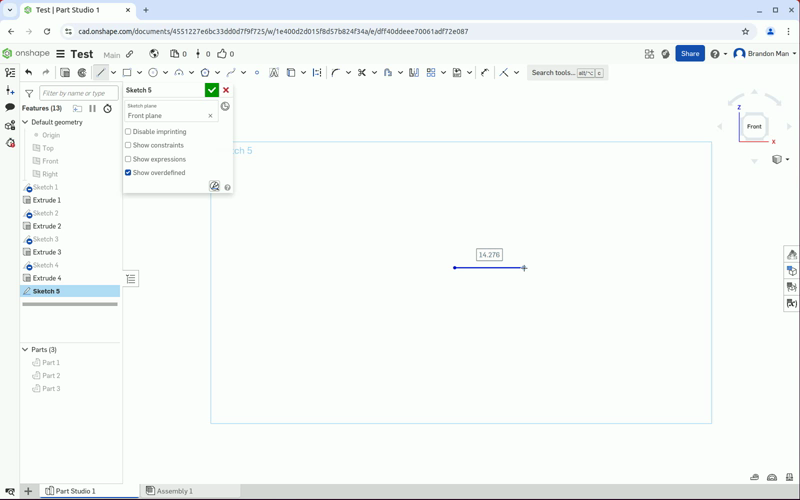
mouse_move(524, 181)
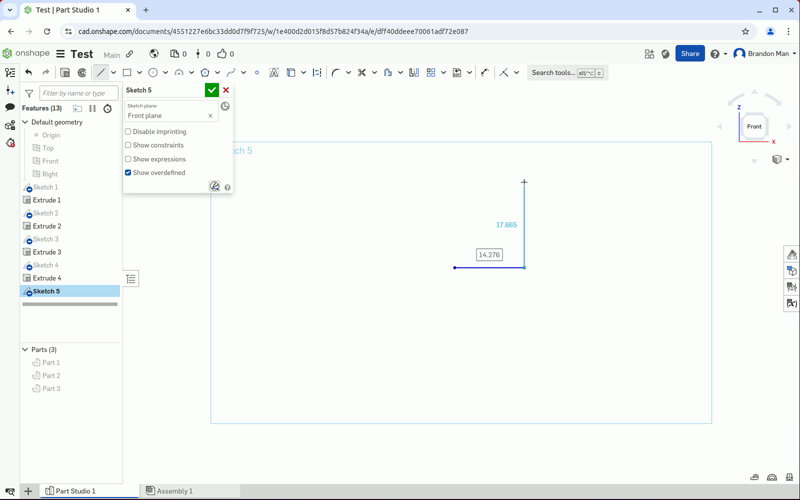
click(524, 181)
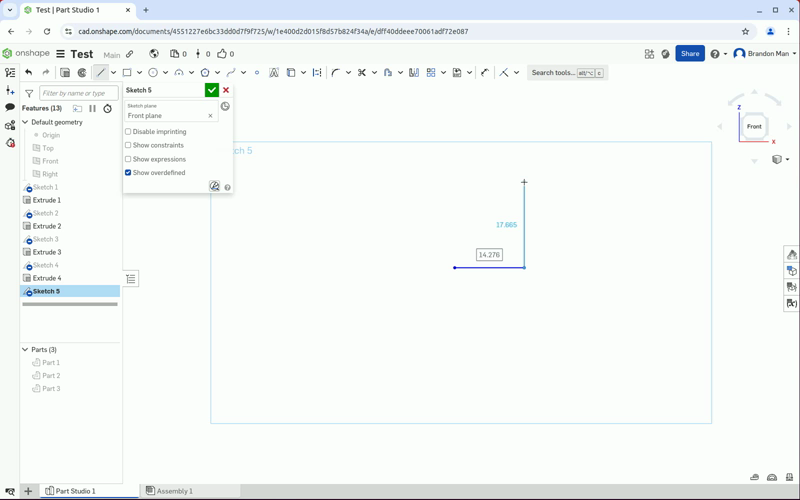
key_up(shift)
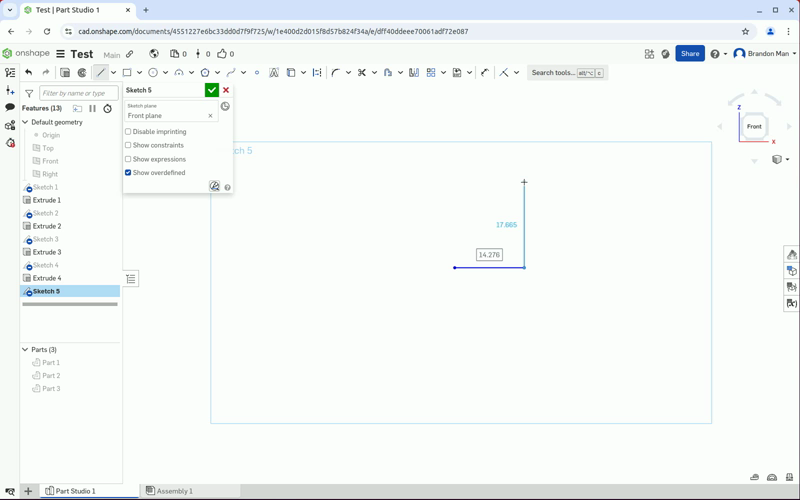
key_down(shift)
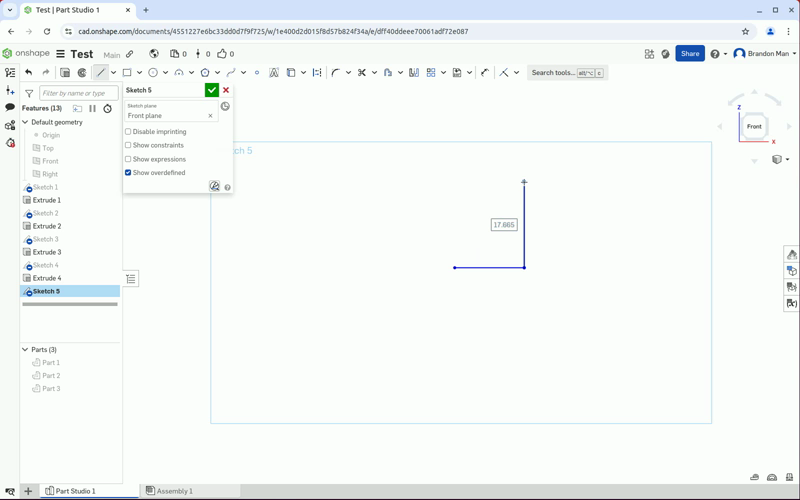
mouse_move(454, 181)
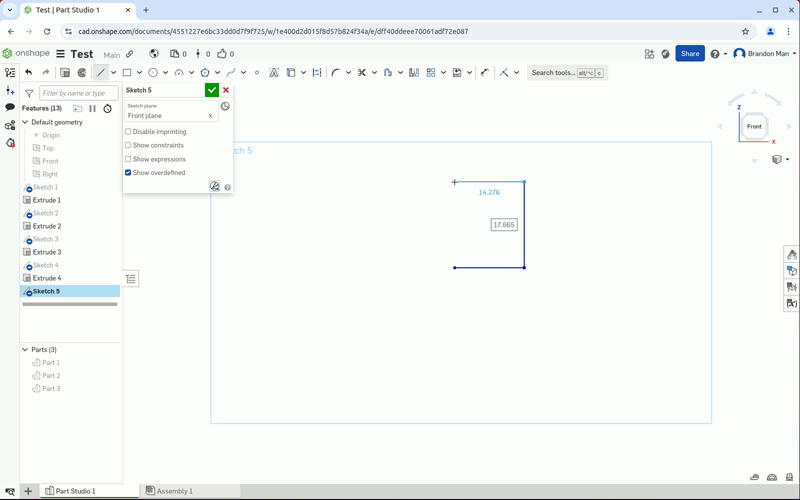
click(454, 181)
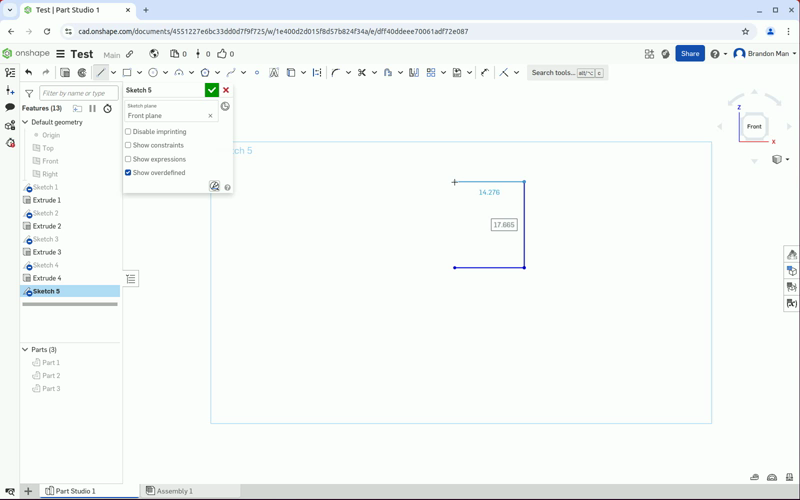
key_up(shift)
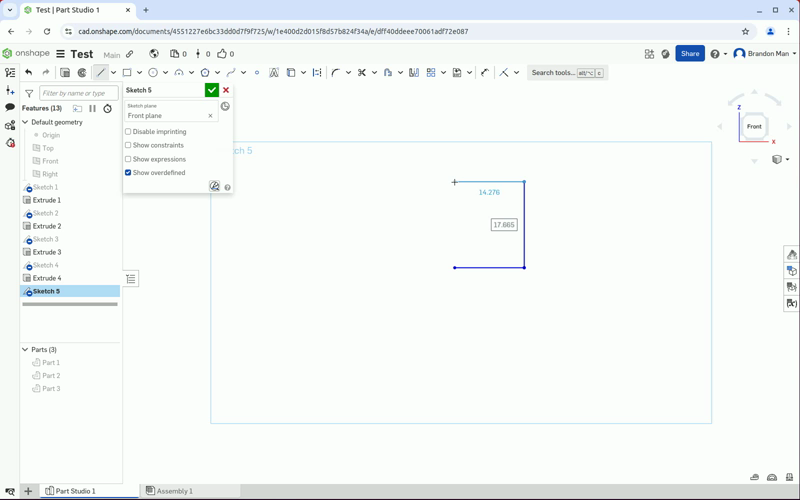
key_down(shift)
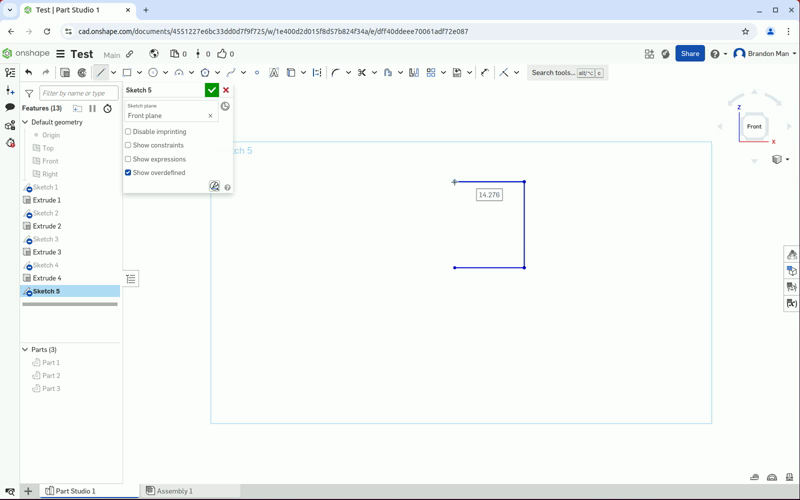
mouse_move(454, 267)
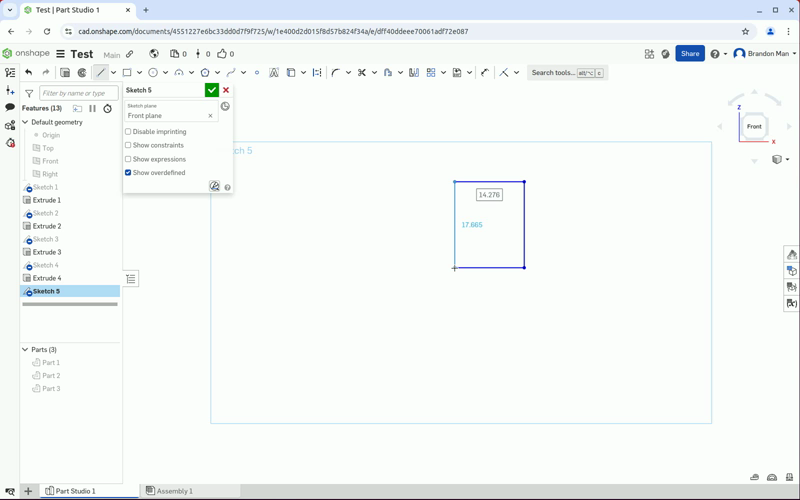
key_up(shift)
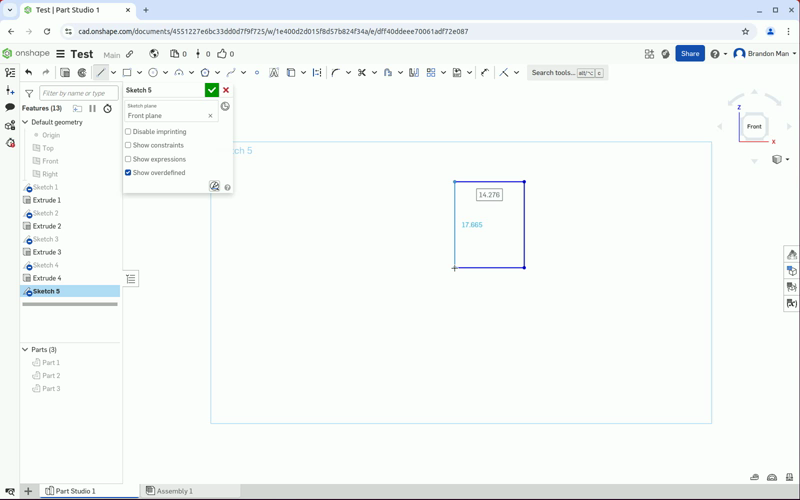
click(454, 267)
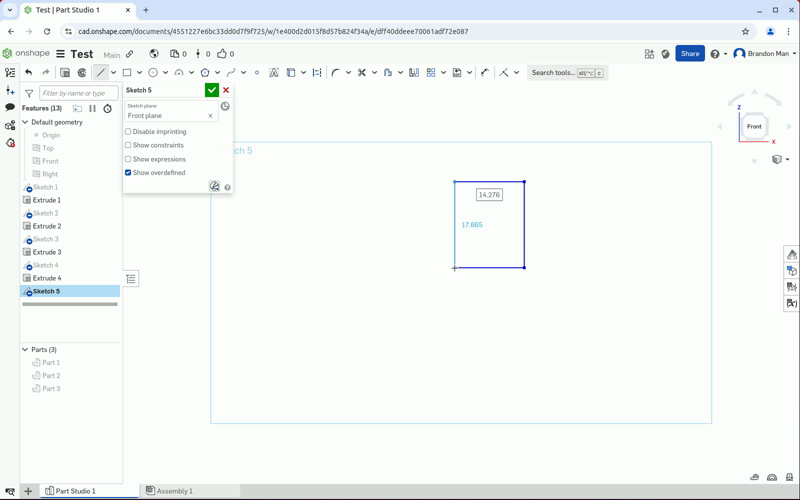
key(esc)
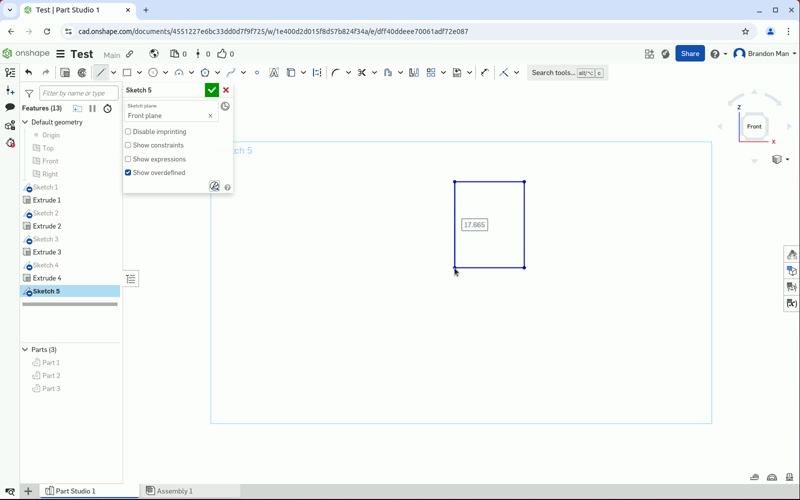
mouse_move(519, 248)
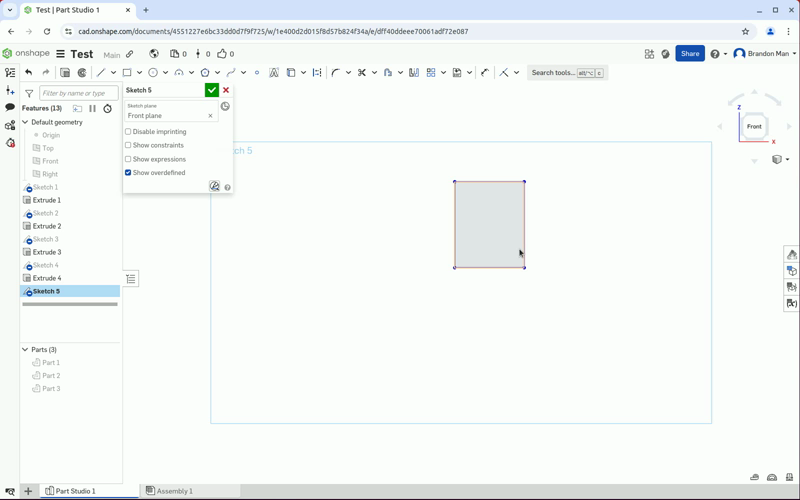
click(519, 248)
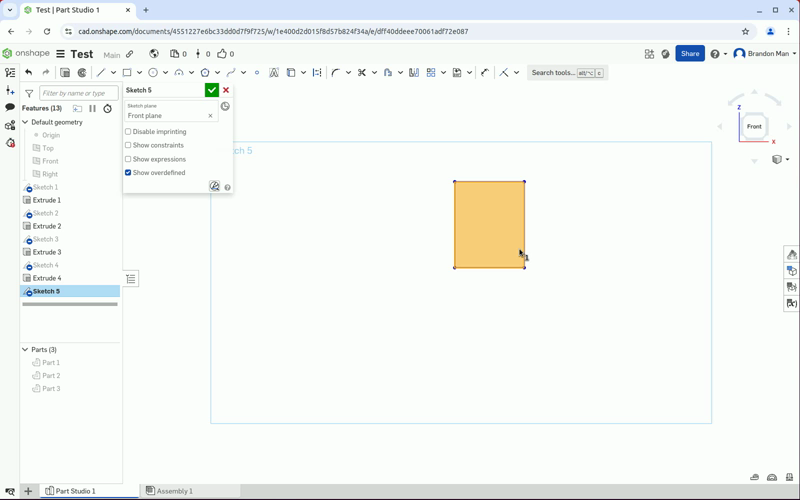
mouse_move(73, 352)
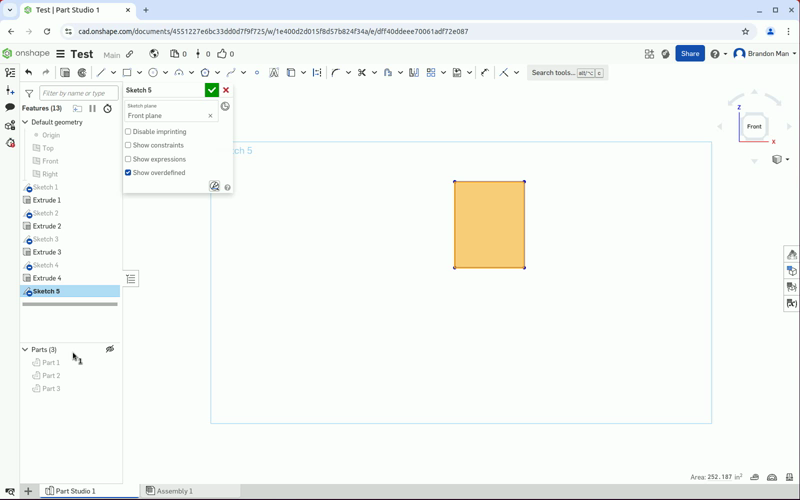
key(shift+y)
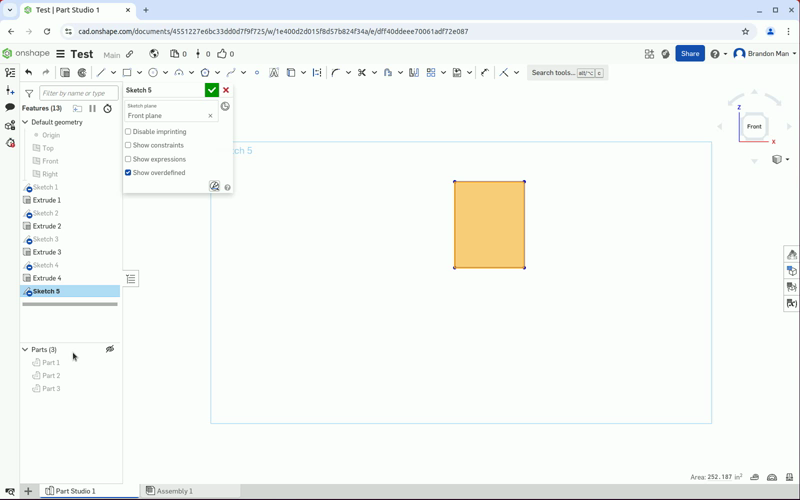
key(shift+e)
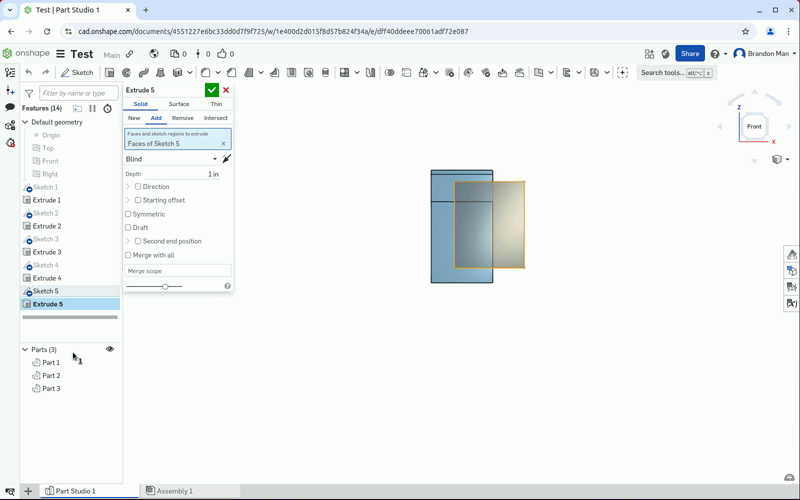
mouse_move(143, 106)
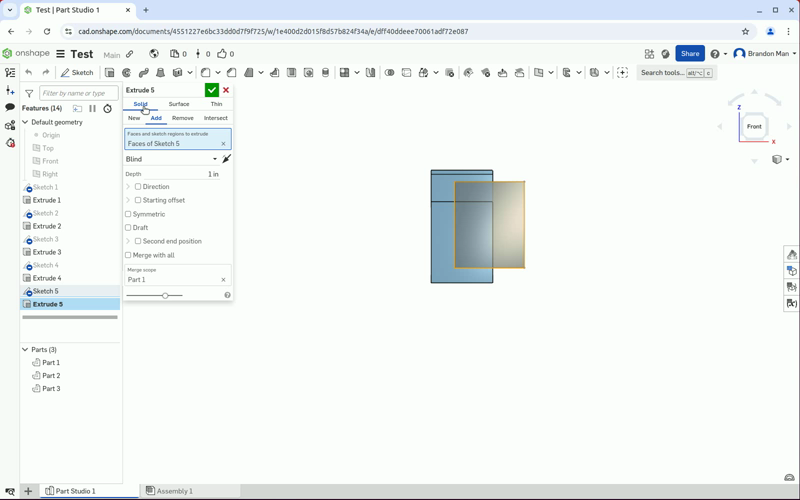
click(143, 106)
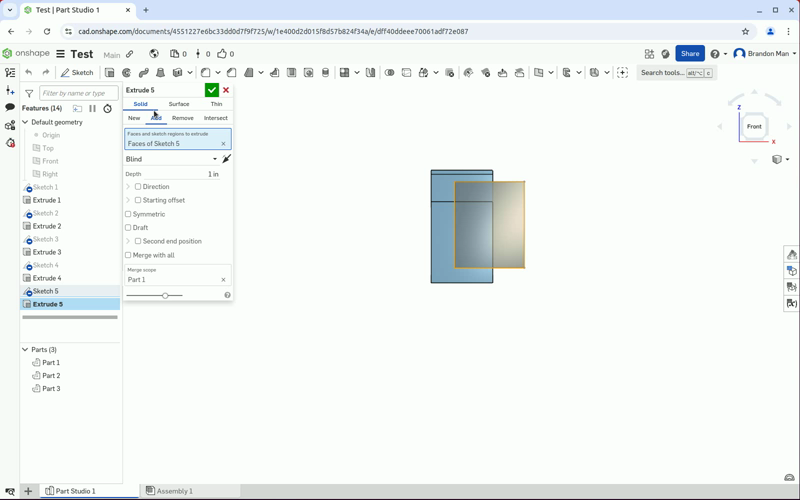
mouse_move(186, 120)
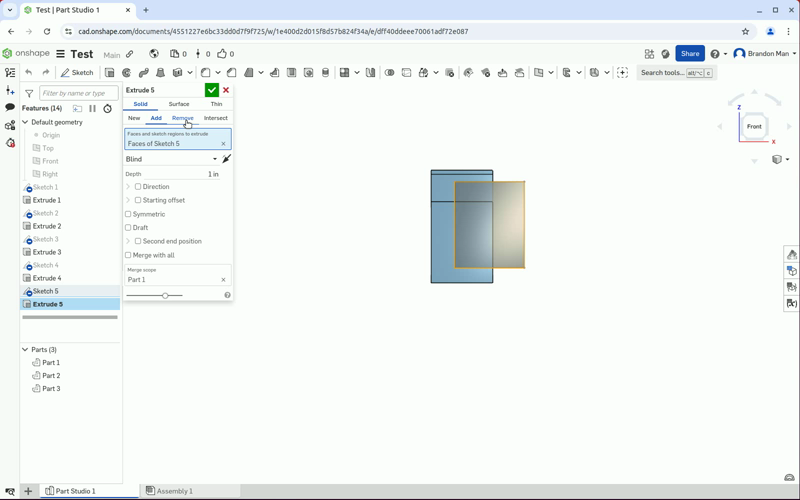
click(186, 120)
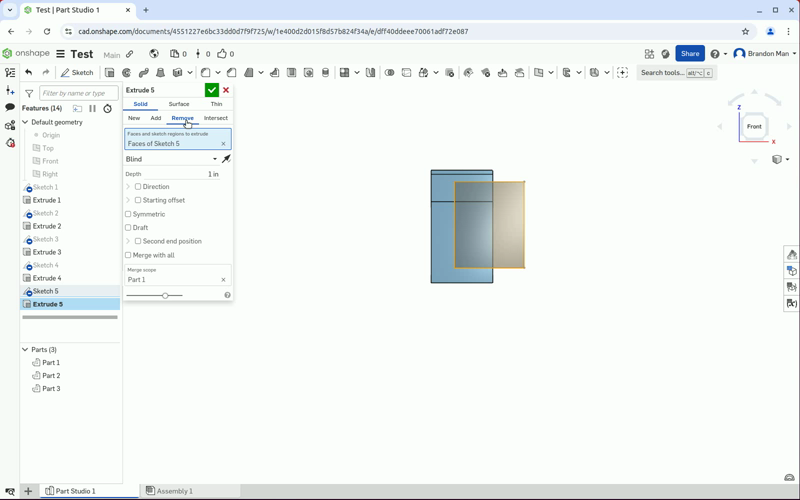
key(tab, 4)
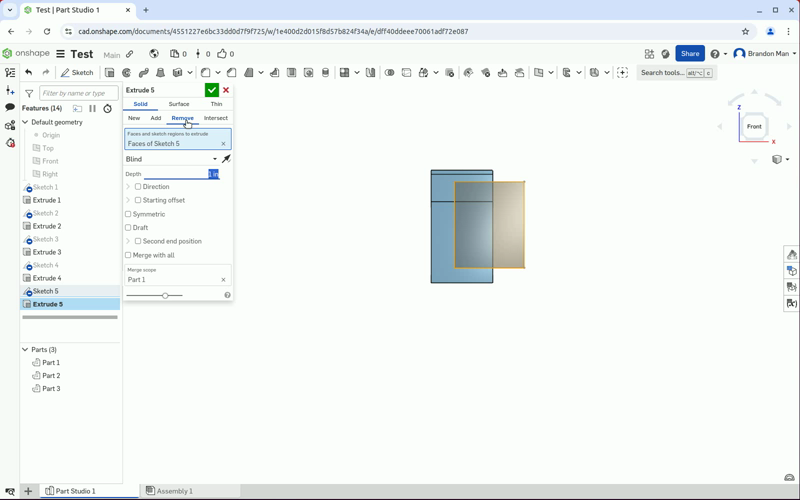
text(15.406)
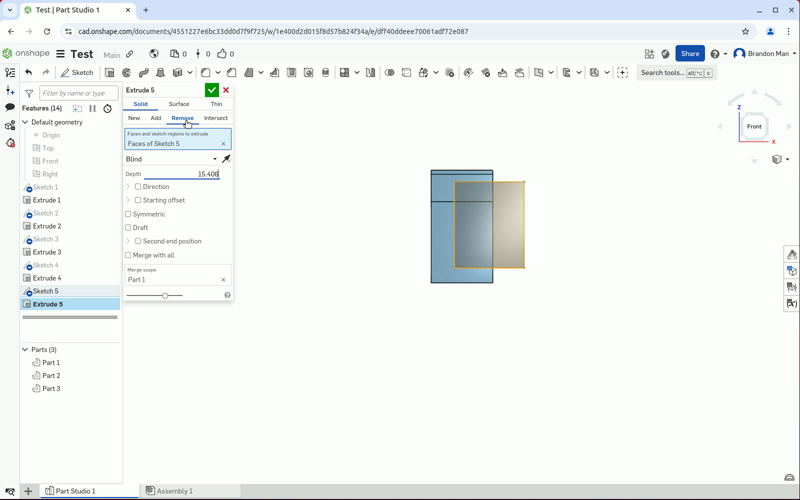
key(tab, 3)
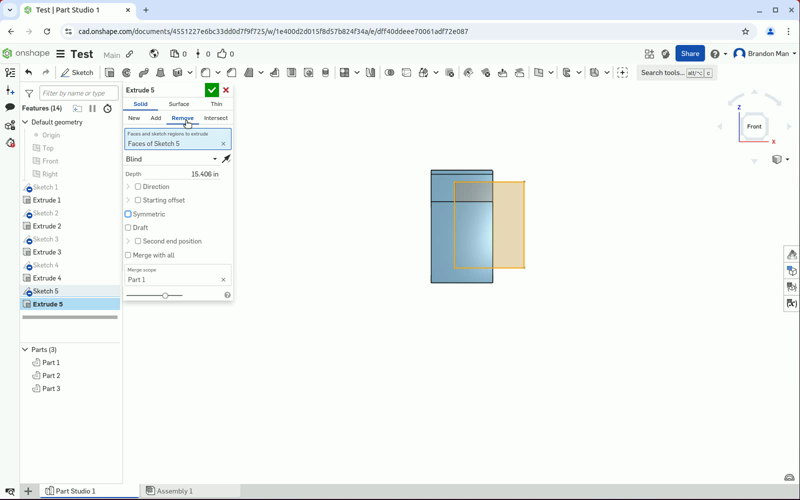
key(space)
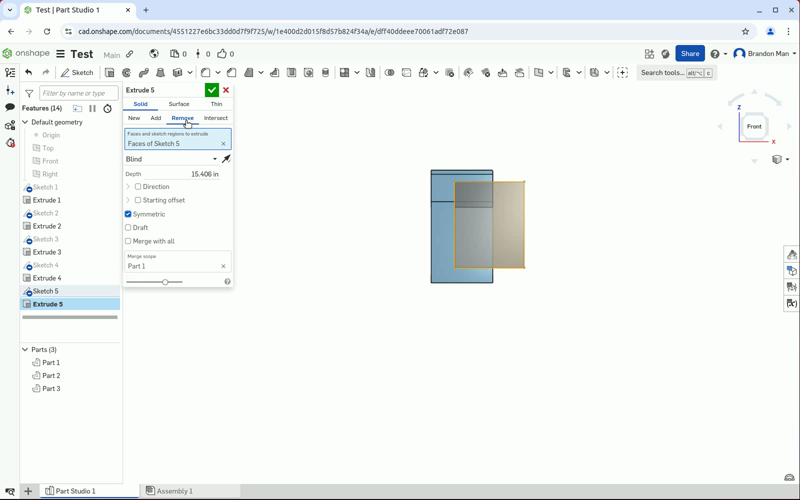
key(tab, 2)
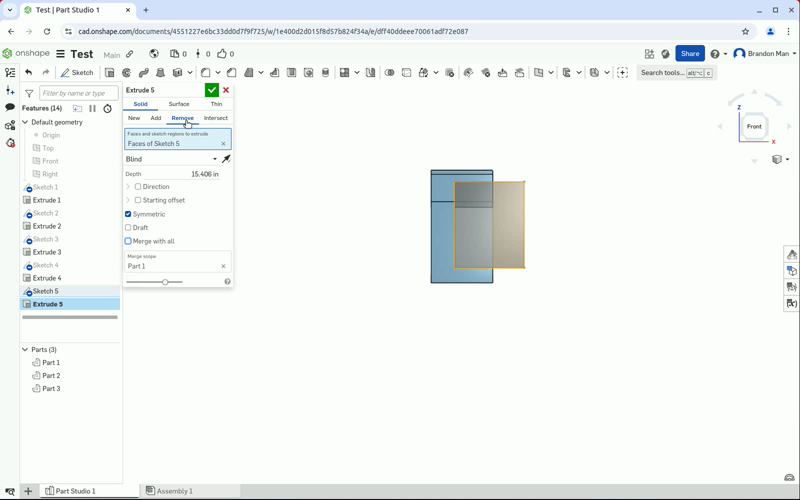
key(space)
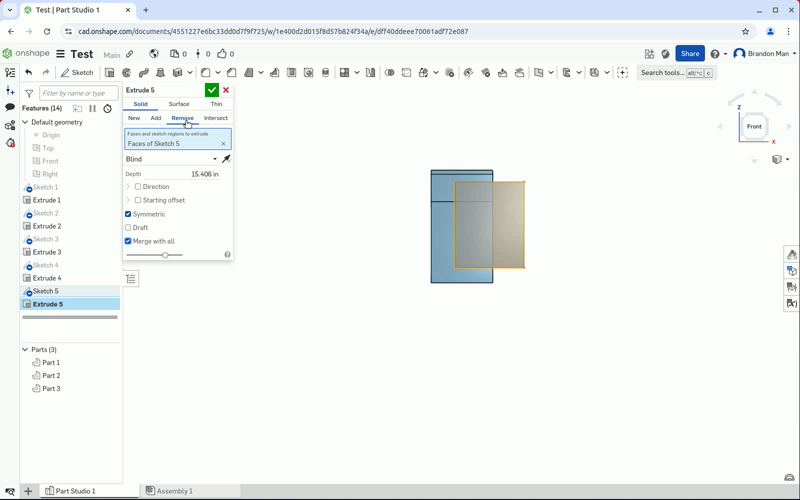
key(enter)
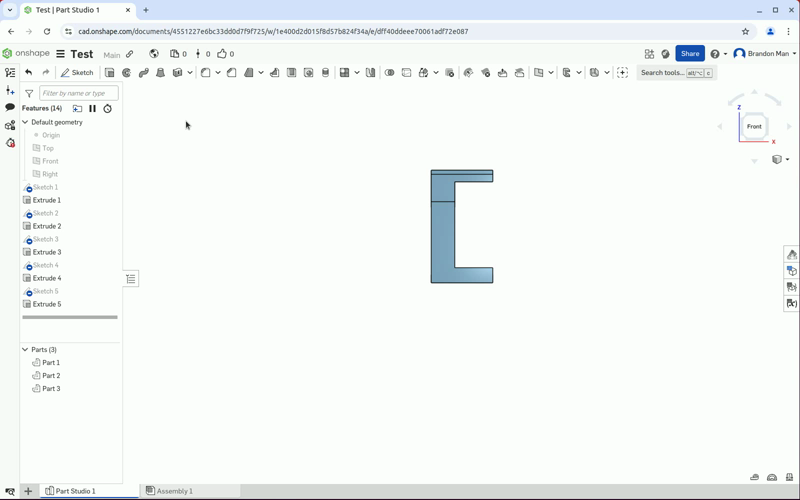
key(shift+h)
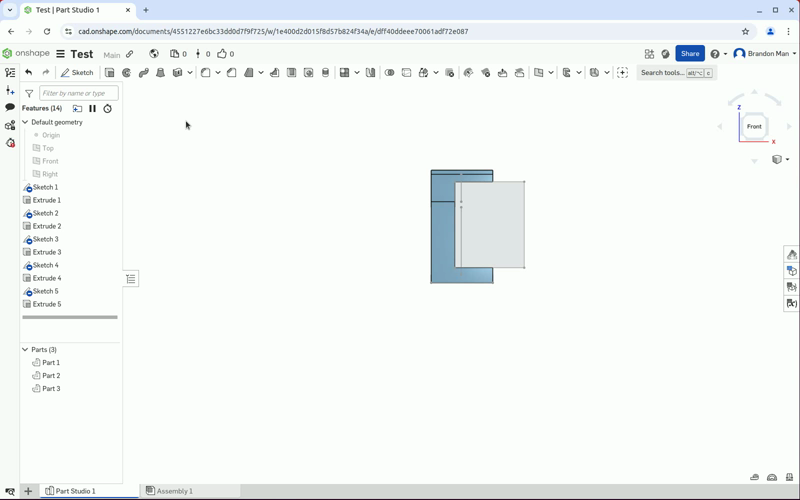
key(shift+h)
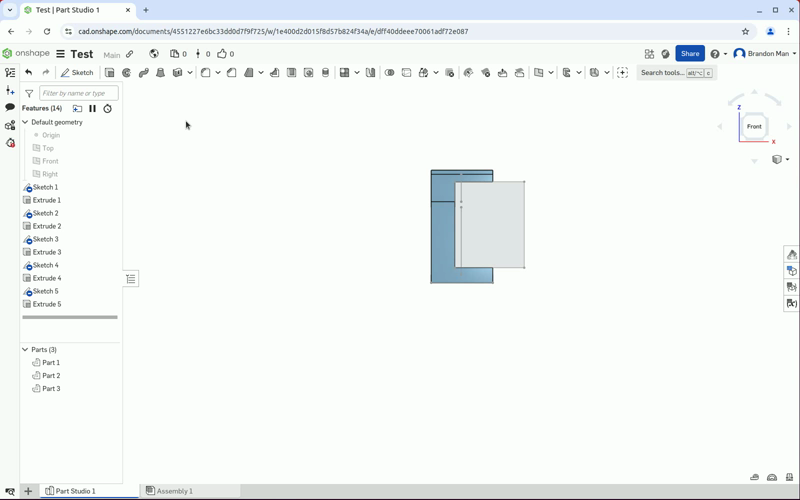
key(shift+7)
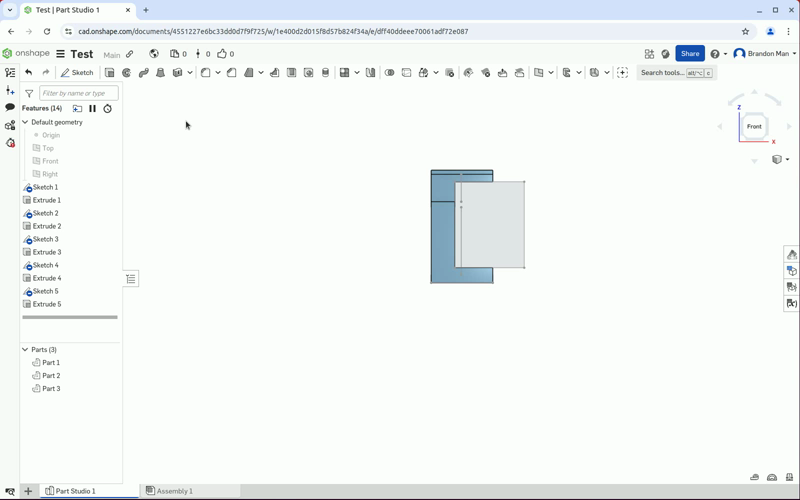
key(left, 2)
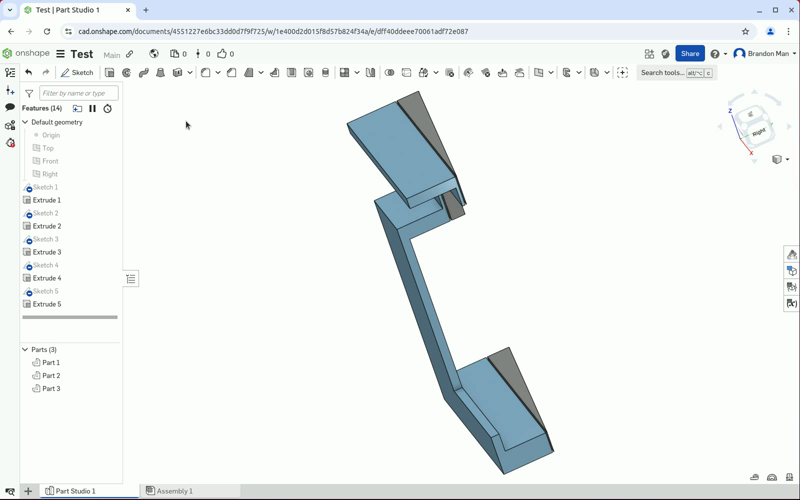
key(down, 2)
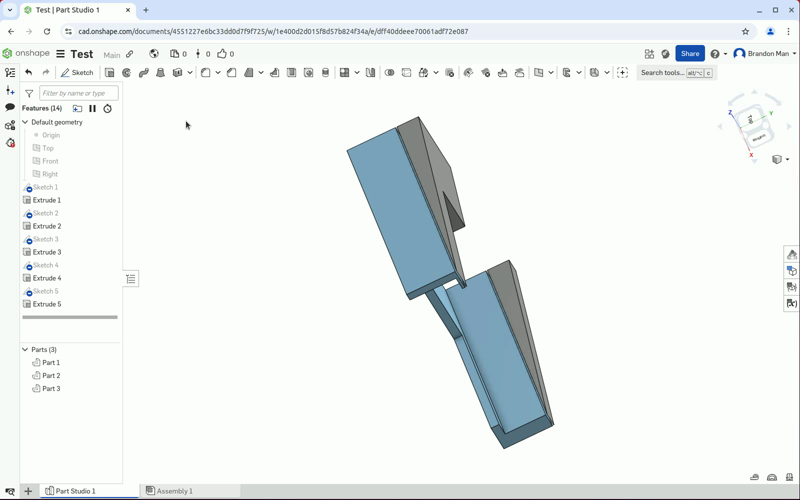
key(up, 2)
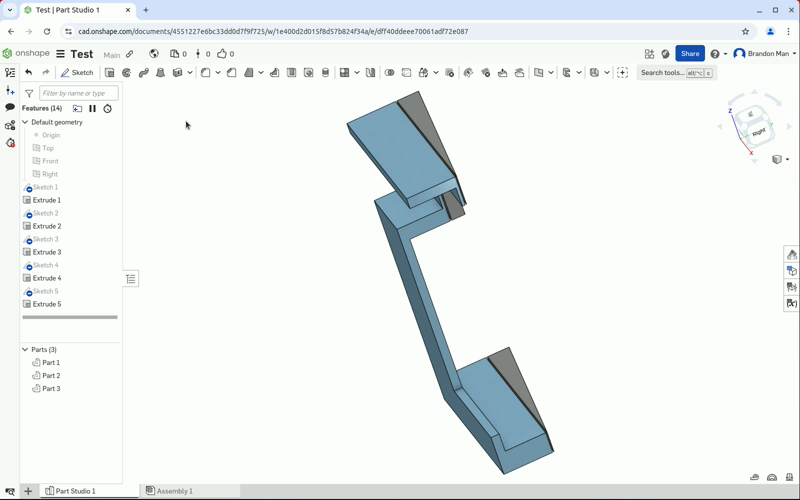
key(right, 2)
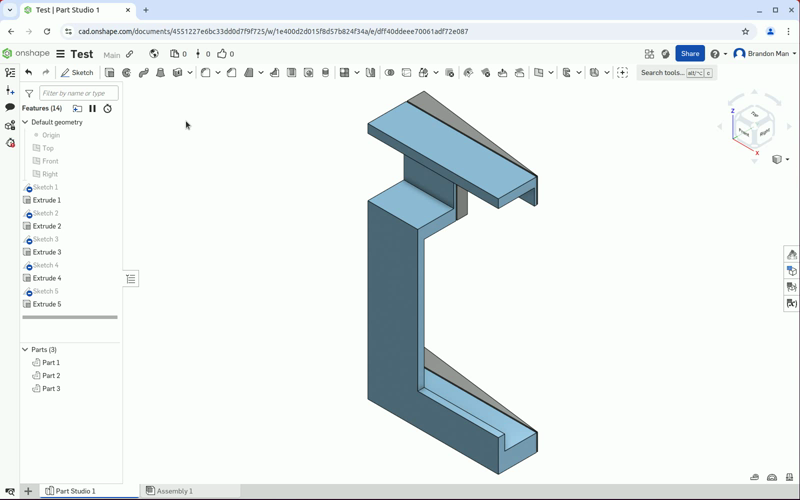
mouse_move(73, 189)
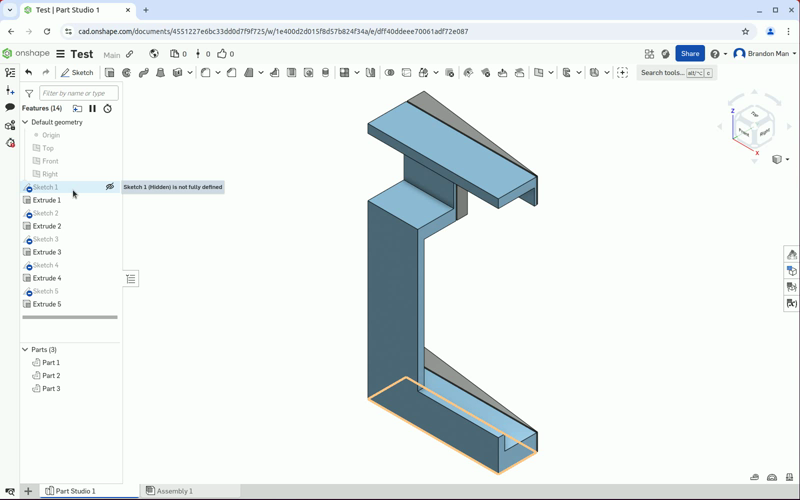
click(73, 189)